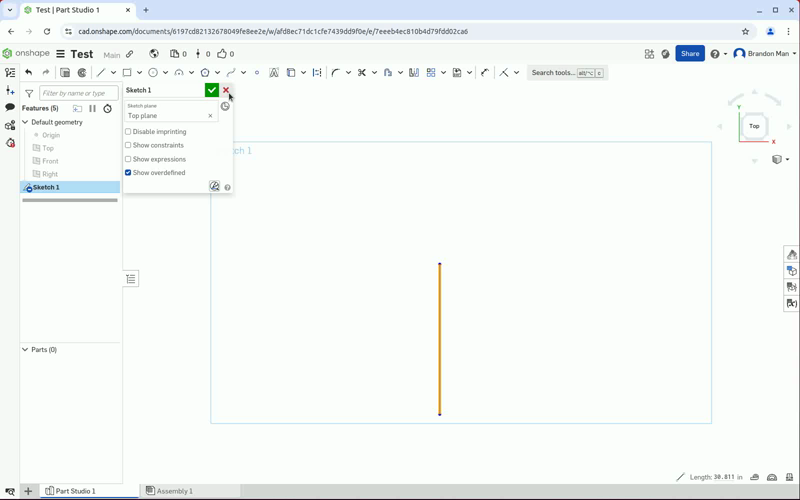
key(shift+h)
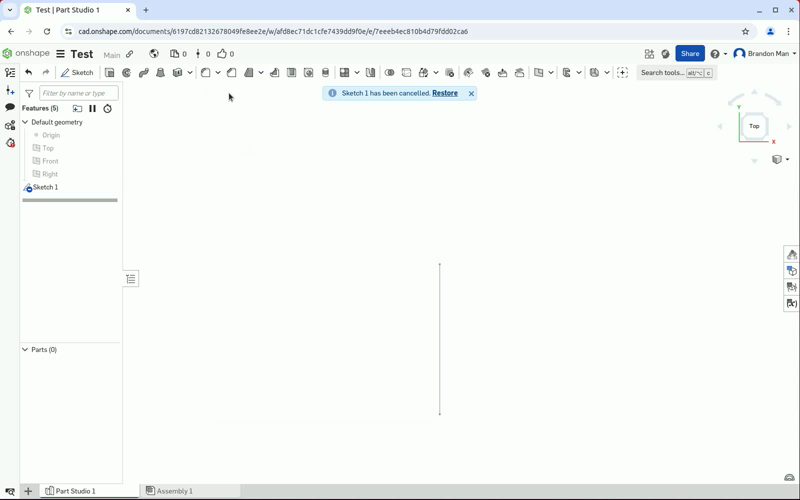
mouse_move(73, 352)
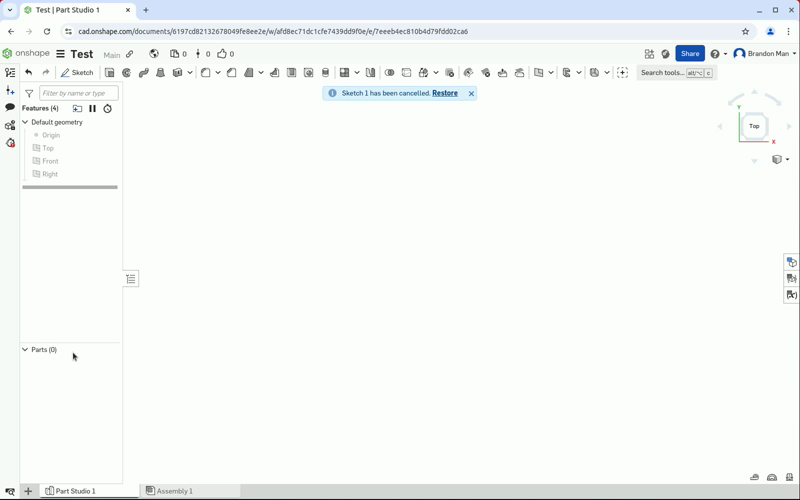
key(y)
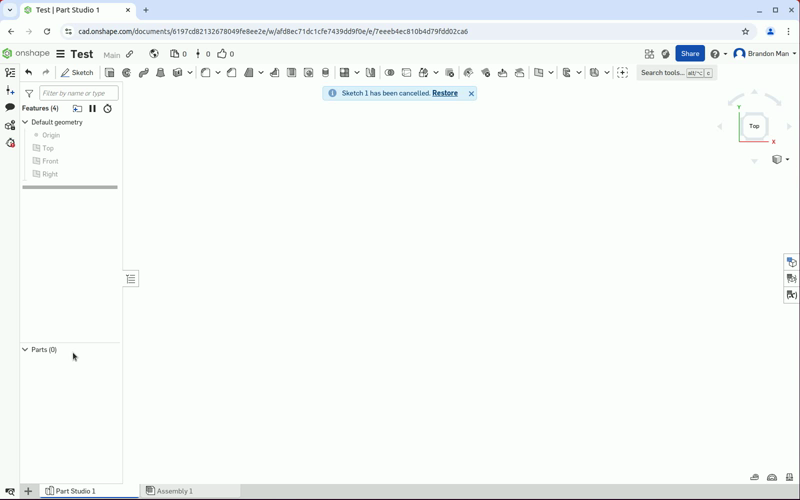
key(shift+p)
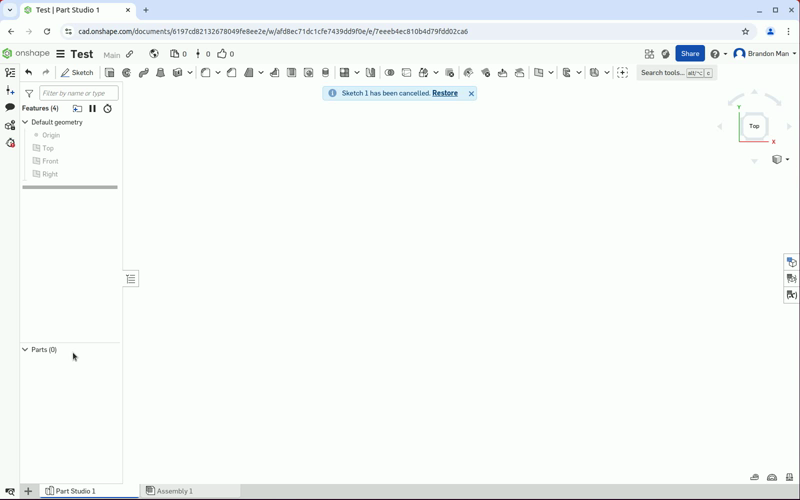
key(space)
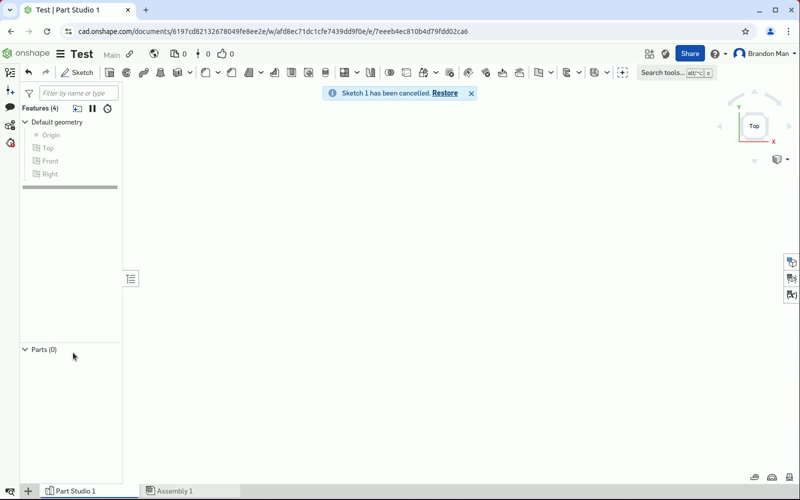
key_down(shift)
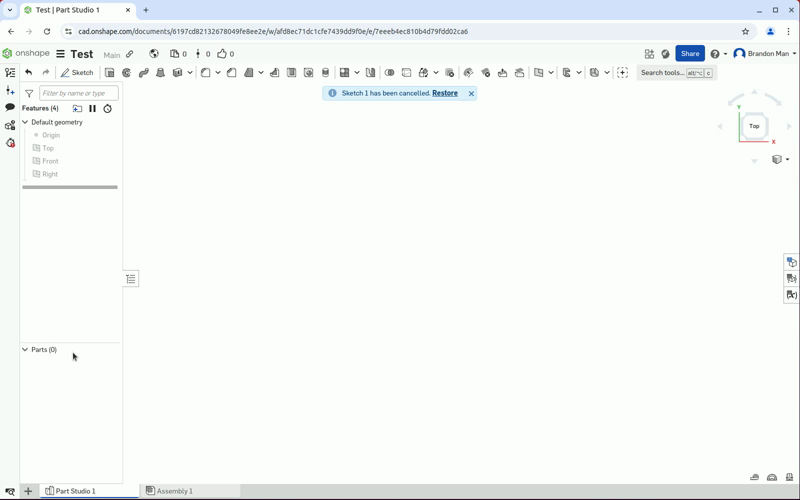
key(up)
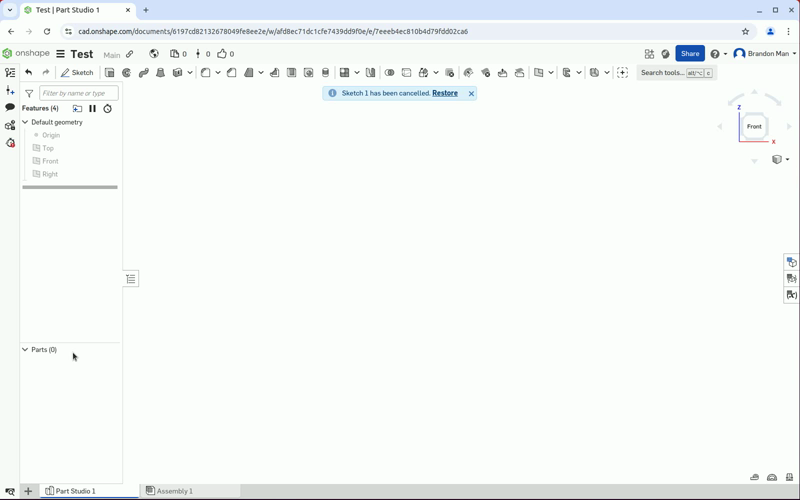
key_up(shift)
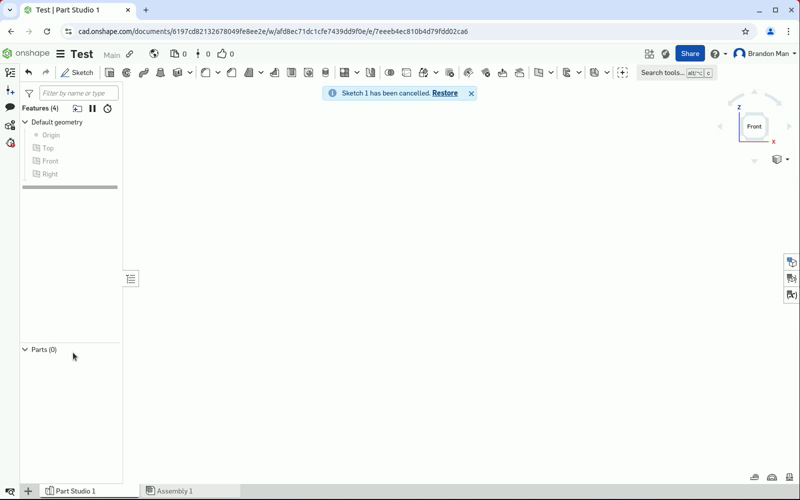
mouse_move(73, 352)
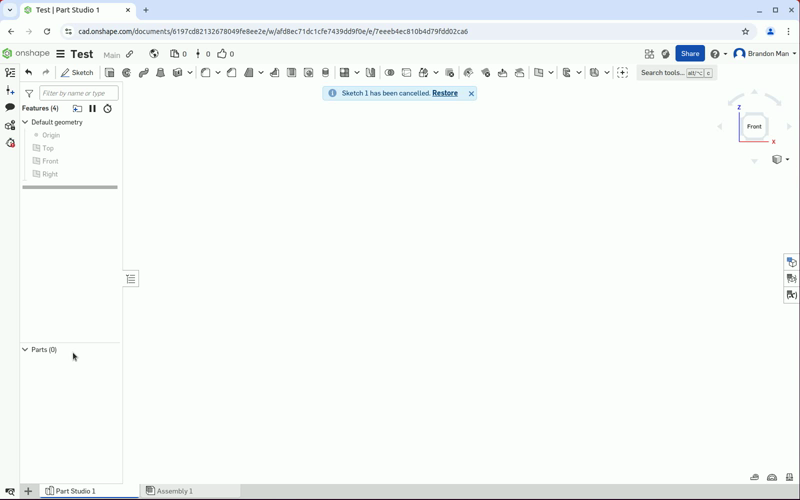
key(shift+y)
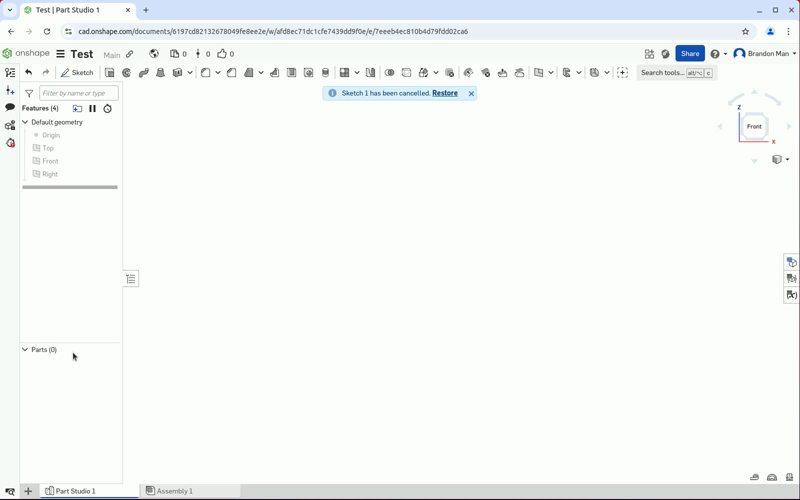
key(shift+s)
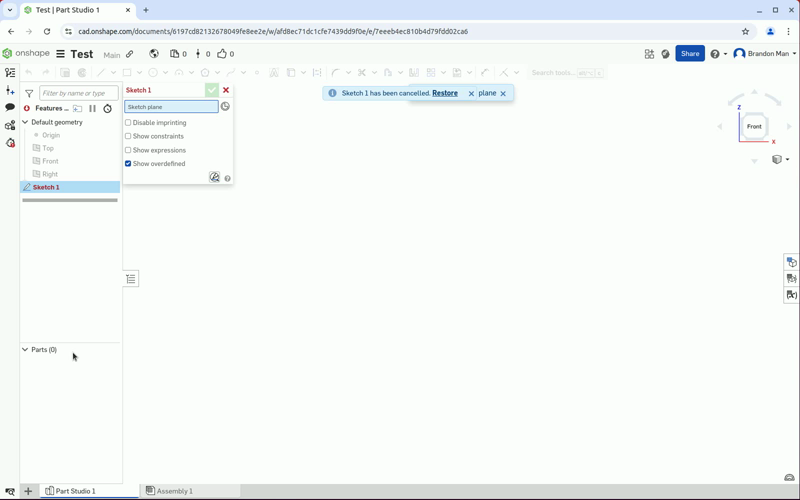
mouse_move(73, 163)
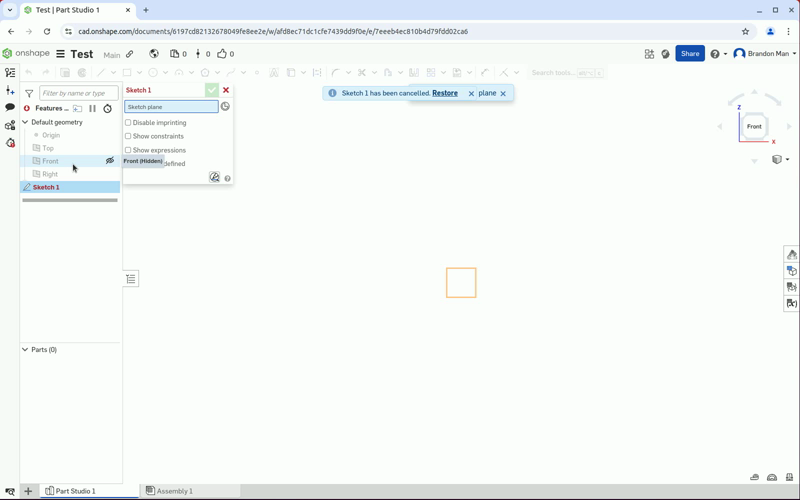
click(73, 163)
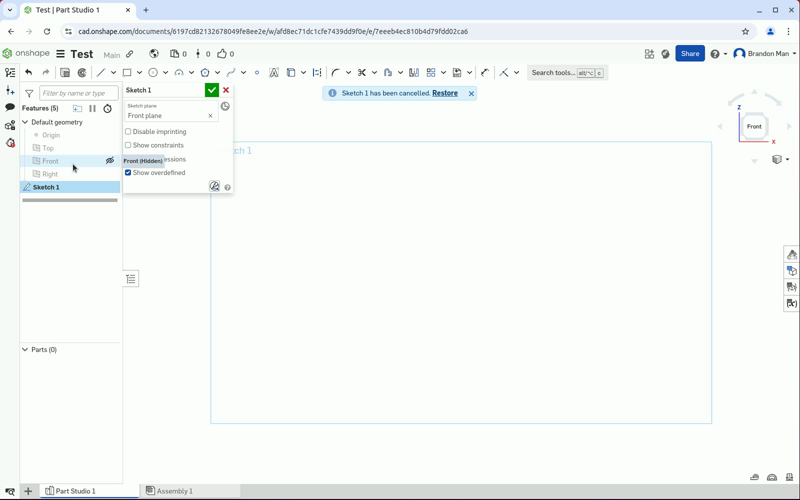
mouse_move(73, 352)
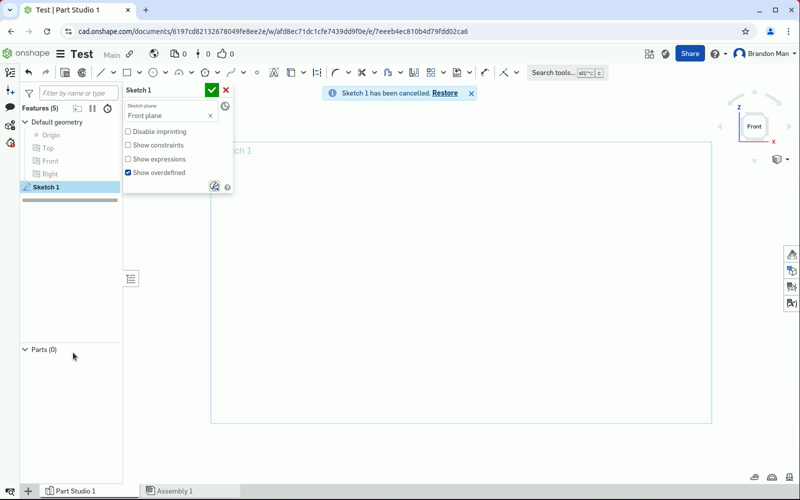
key(y)
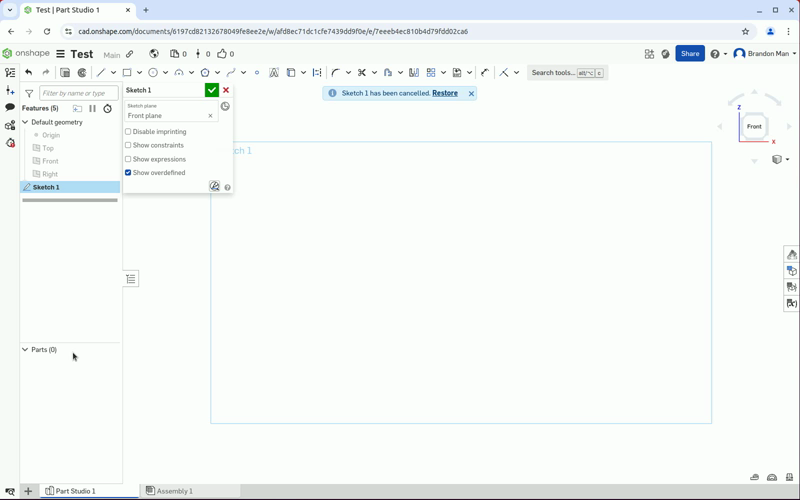
key(l)
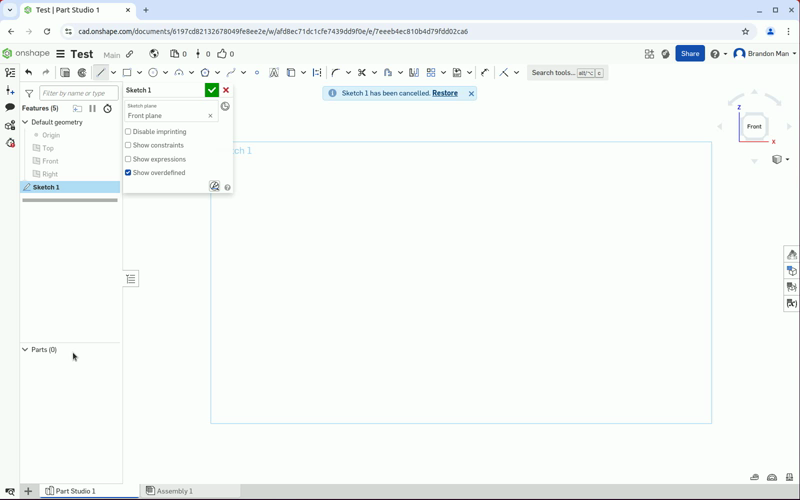
key_down(shift)
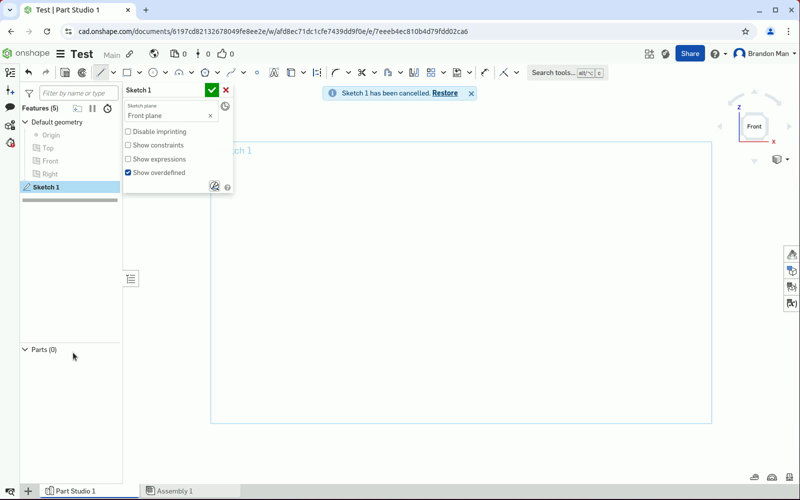
mouse_move(348, 376)
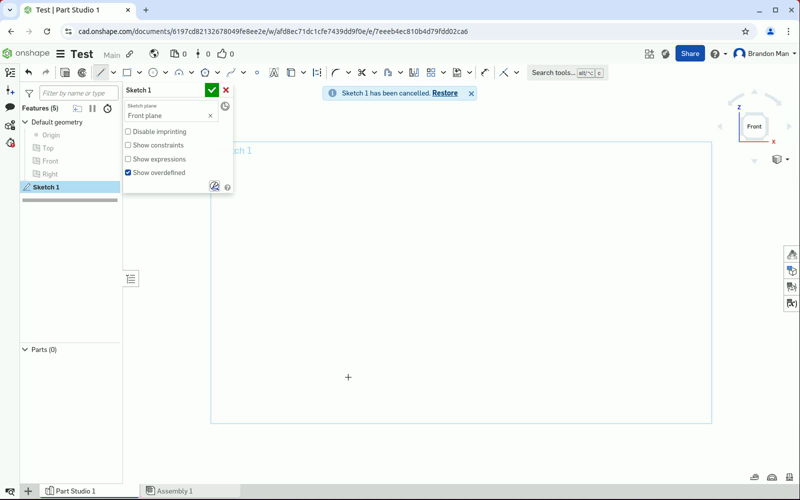
click(348, 376)
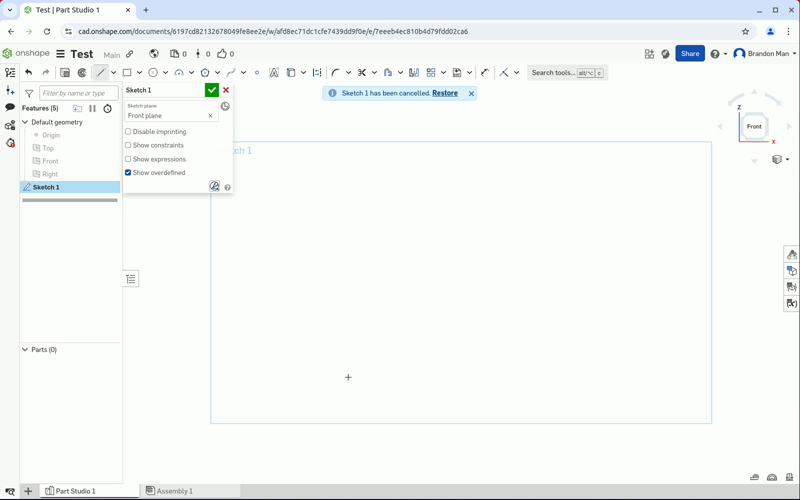
key_up(shift)
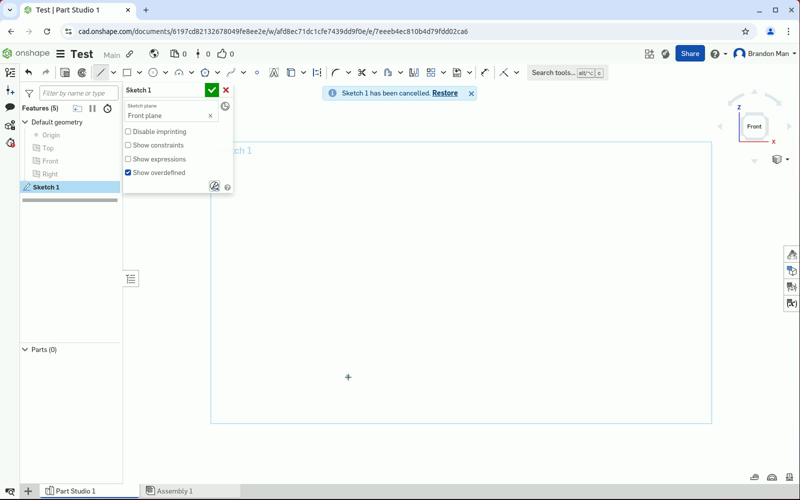
key_down(shift)
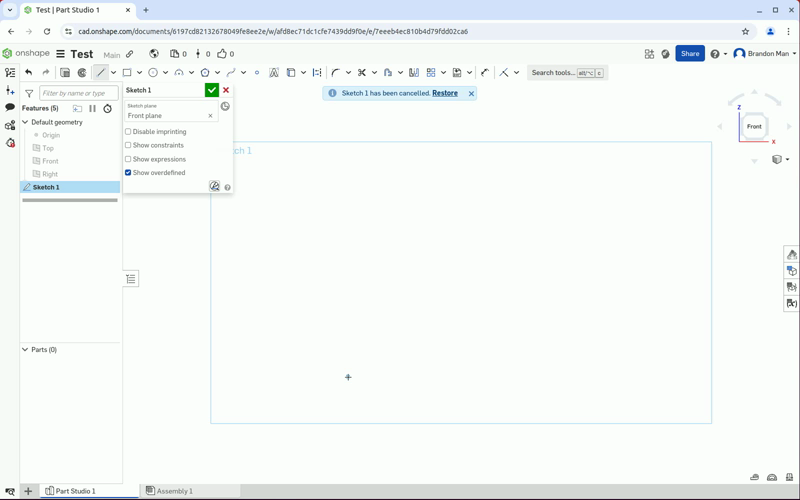
mouse_move(572, 376)
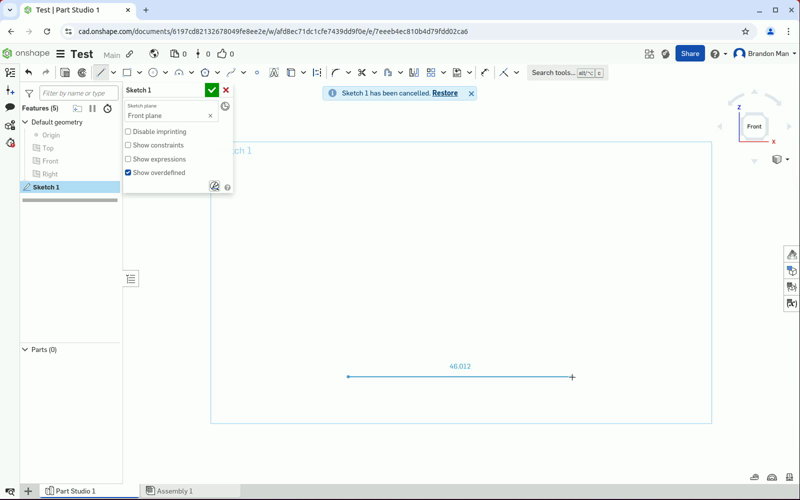
click(572, 376)
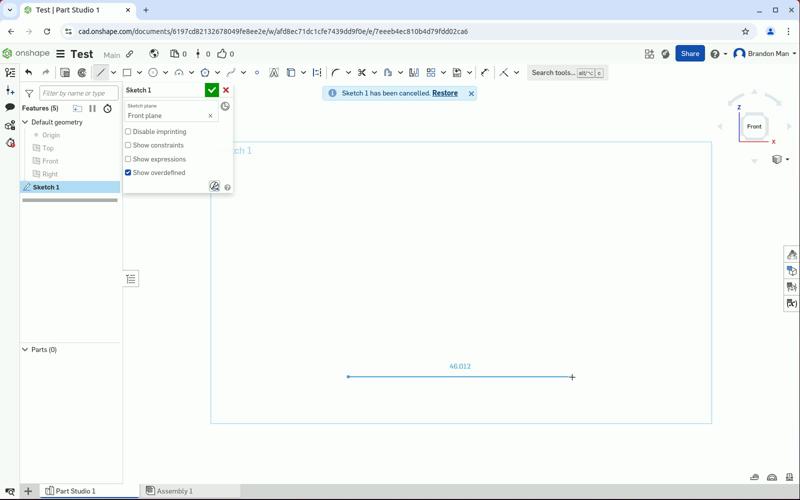
key_up(shift)
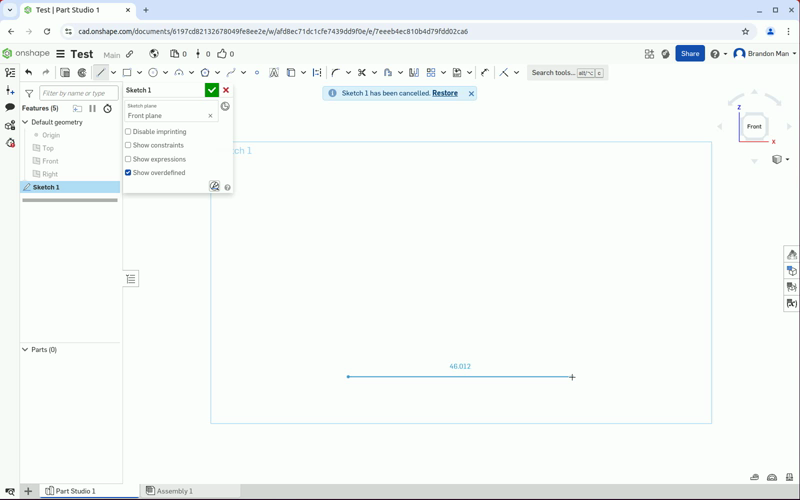
key_down(shift)
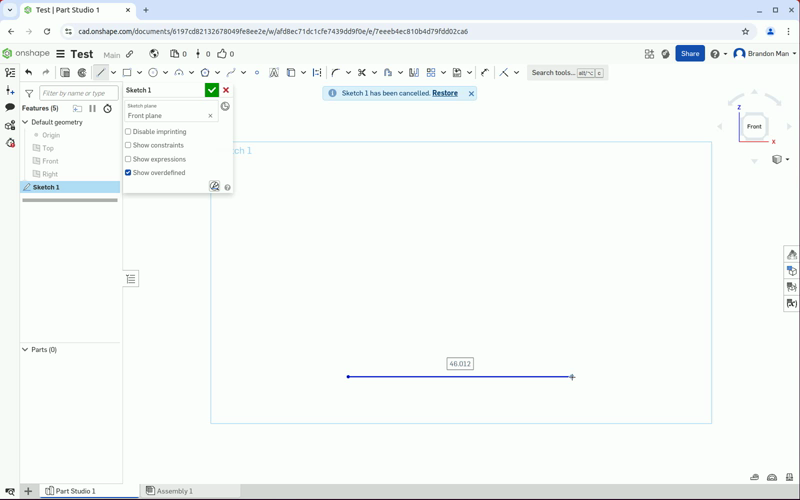
mouse_move(572, 190)
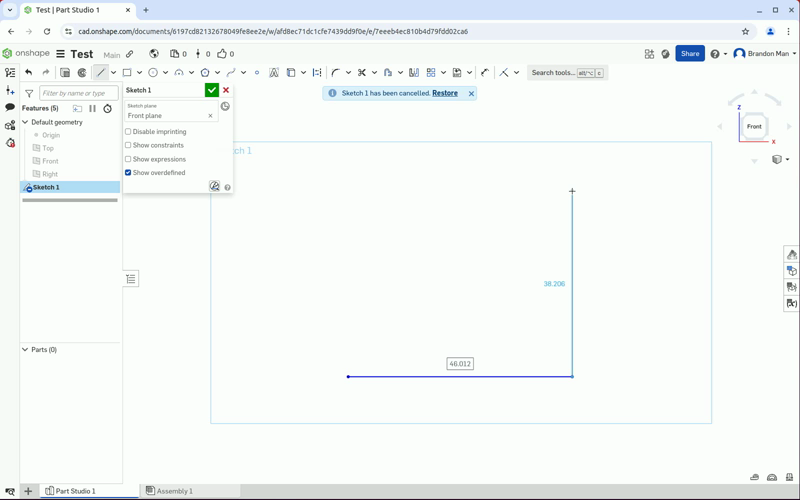
click(572, 190)
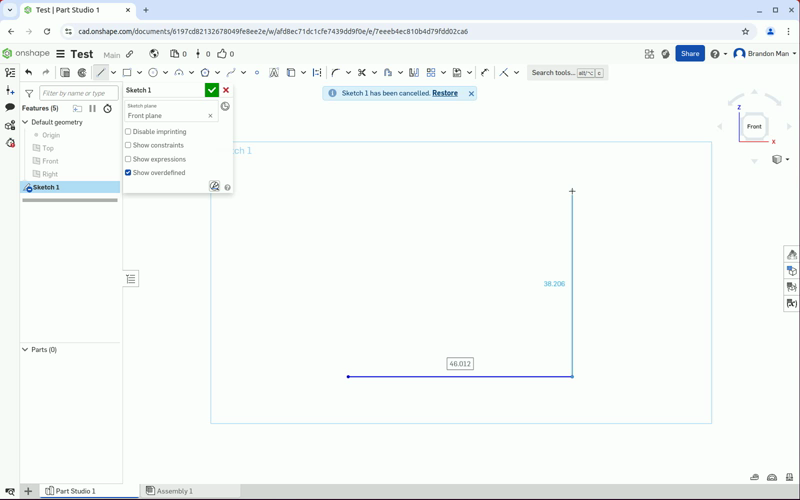
key_up(shift)
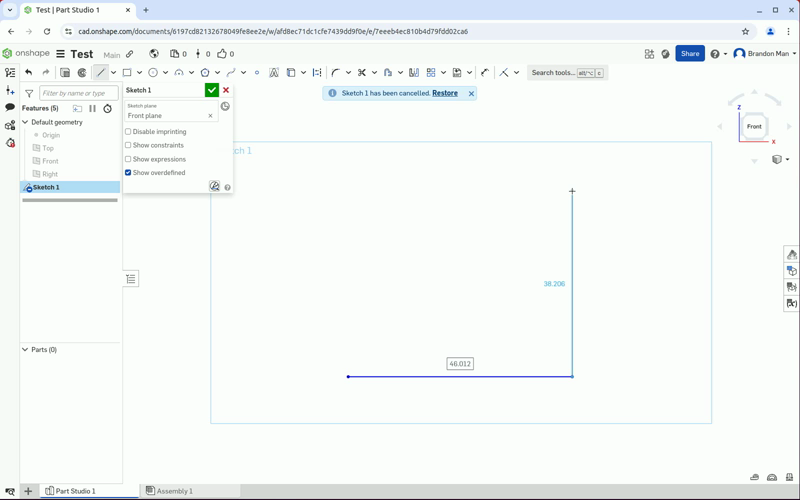
key_down(shift)
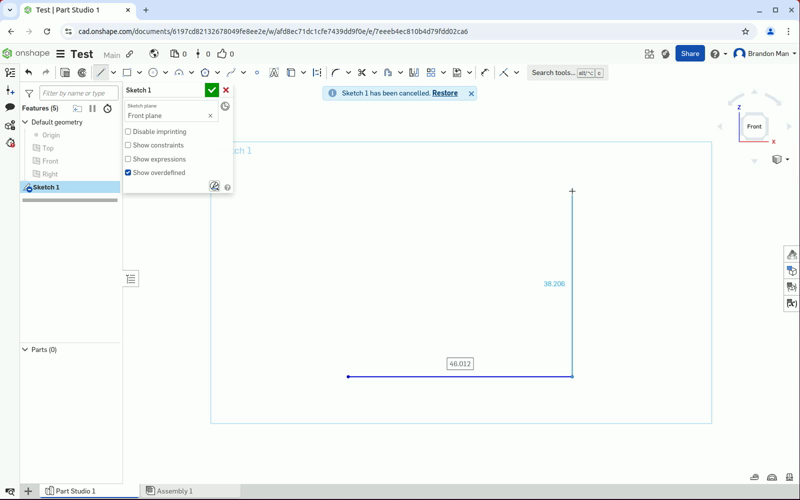
mouse_move(348, 190)
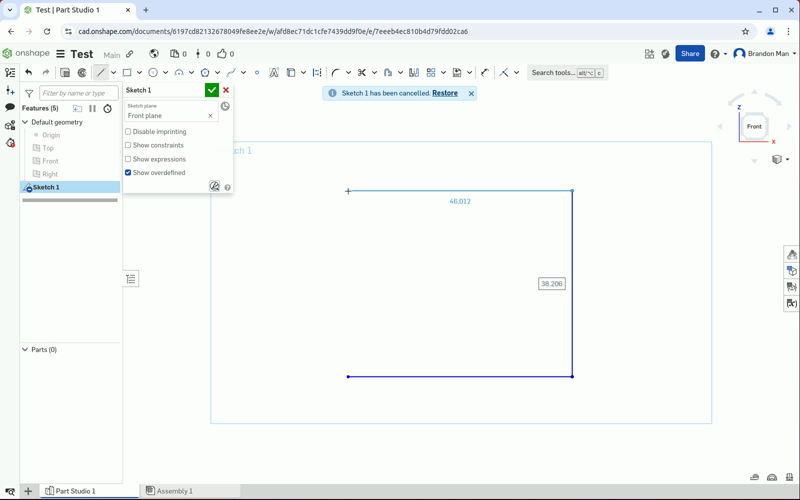
click(348, 190)
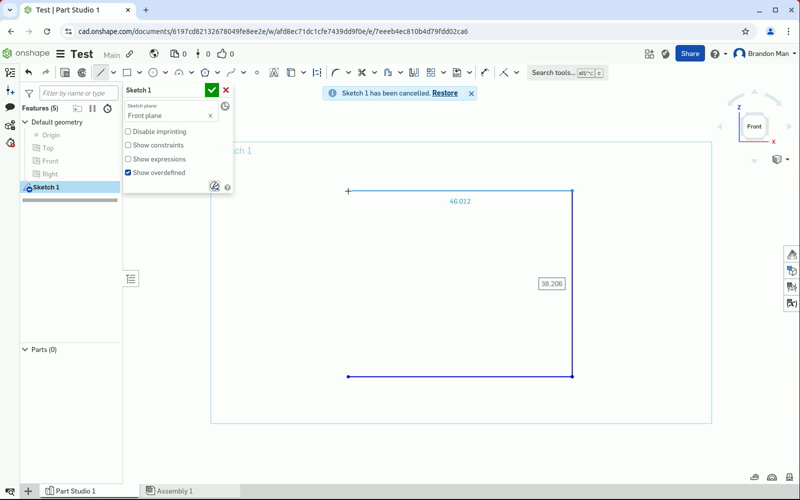
key_up(shift)
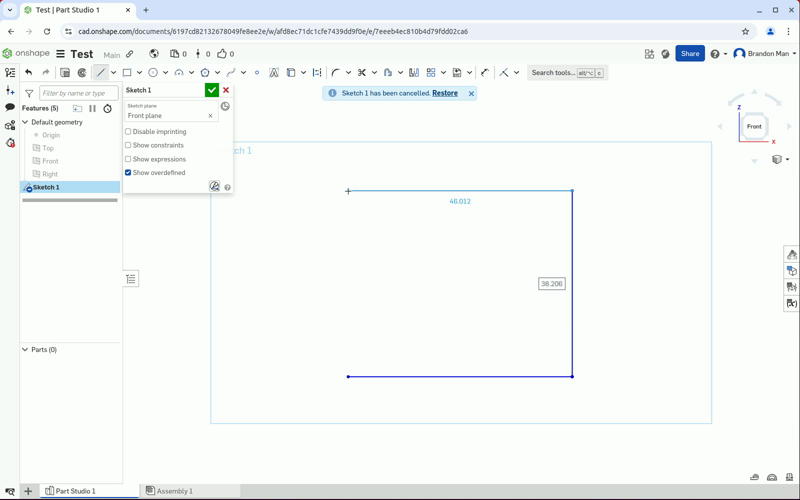
key_down(shift)
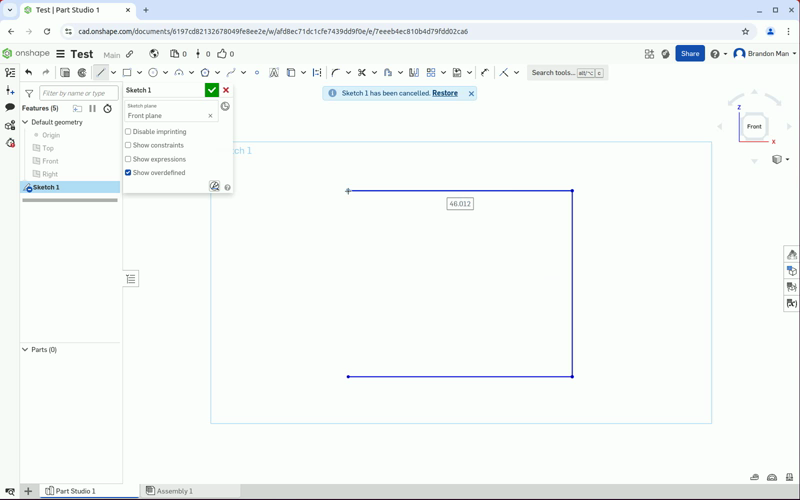
mouse_move(348, 376)
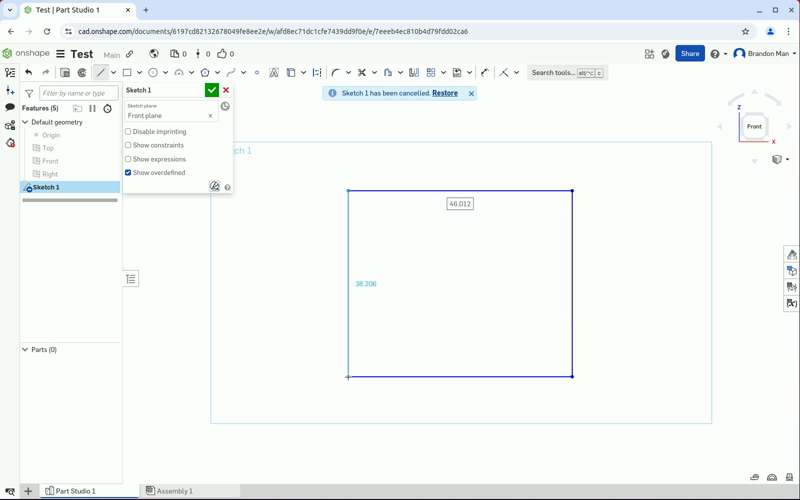
key_up(shift)
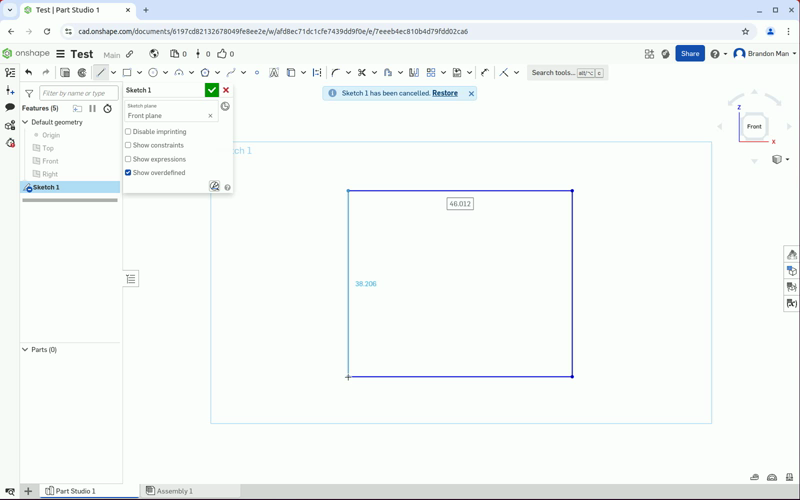
click(348, 376)
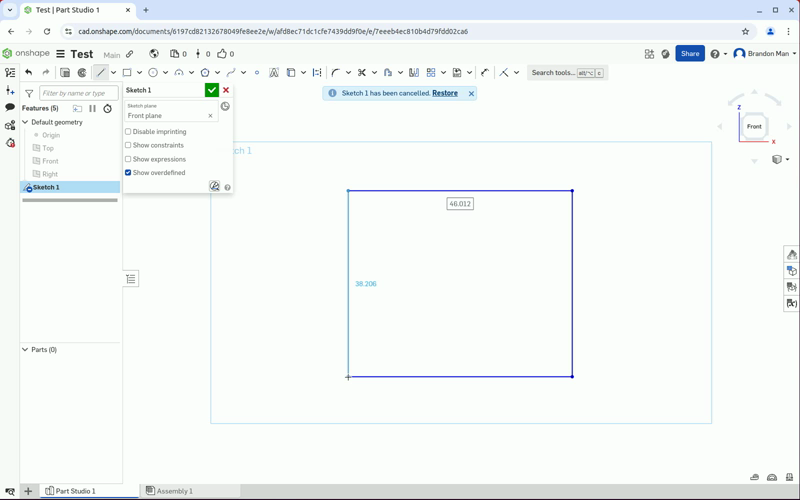
key(esc)
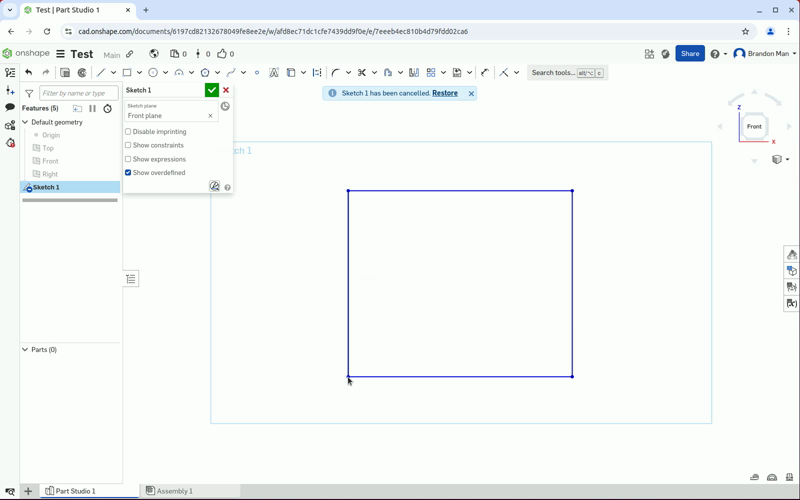
mouse_move(452, 295)
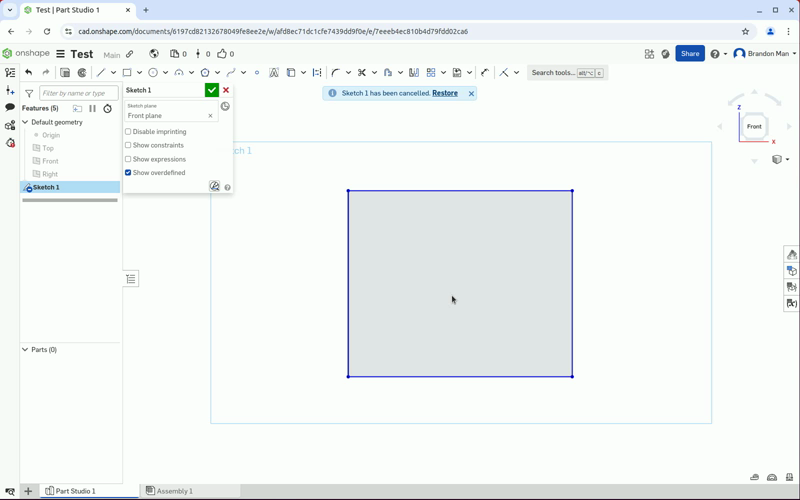
click(452, 295)
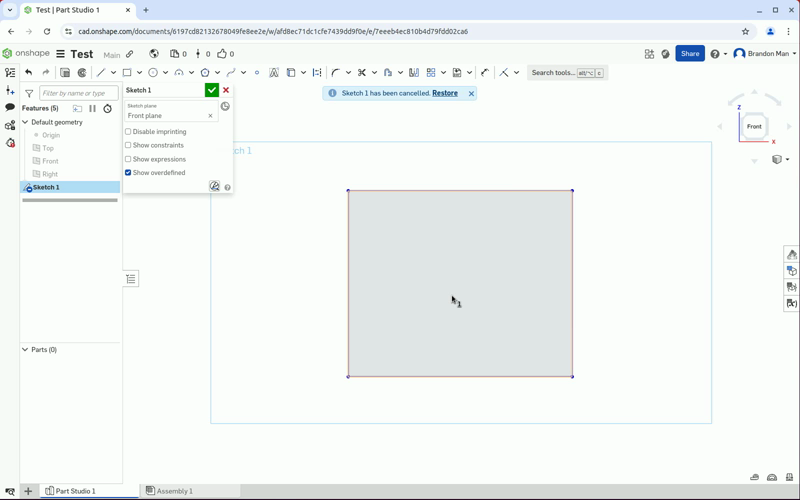
mouse_move(73, 352)
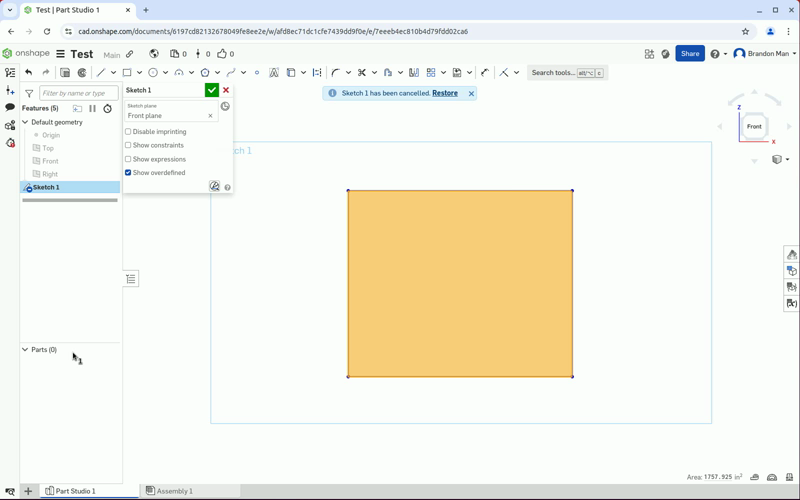
key(shift+y)
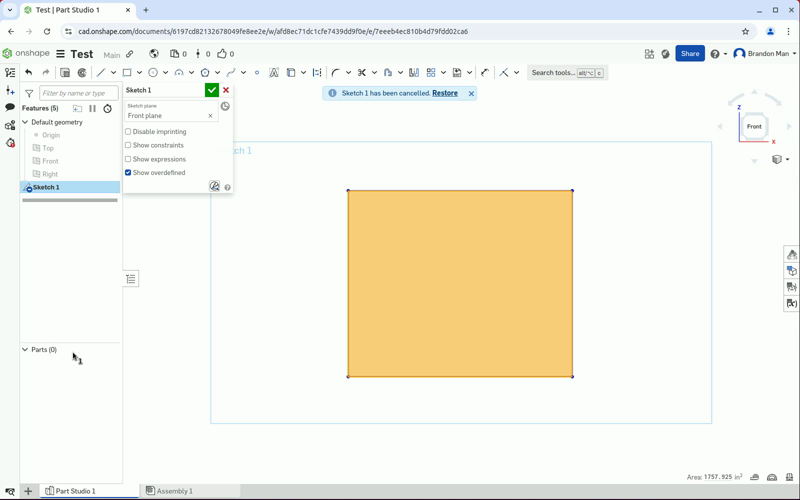
key(shift+e)
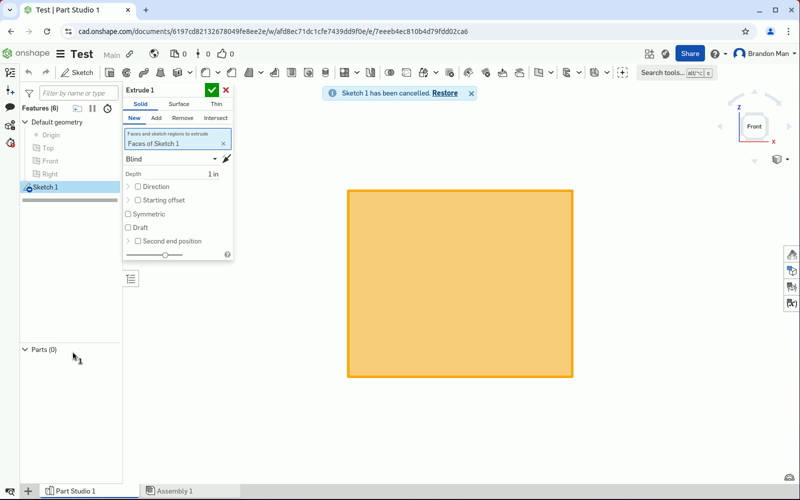
mouse_move(143, 106)
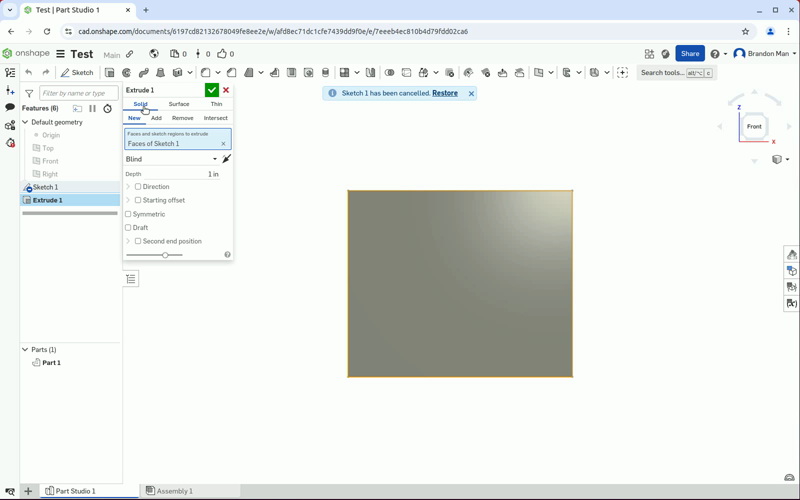
click(143, 106)
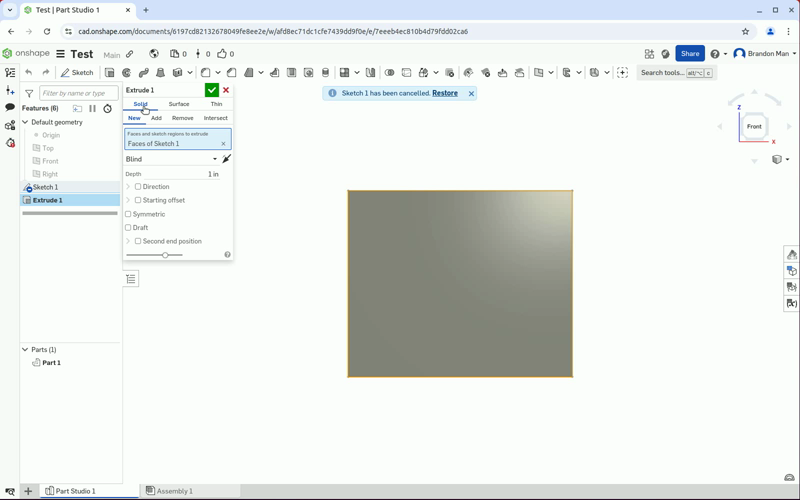
mouse_move(137, 120)
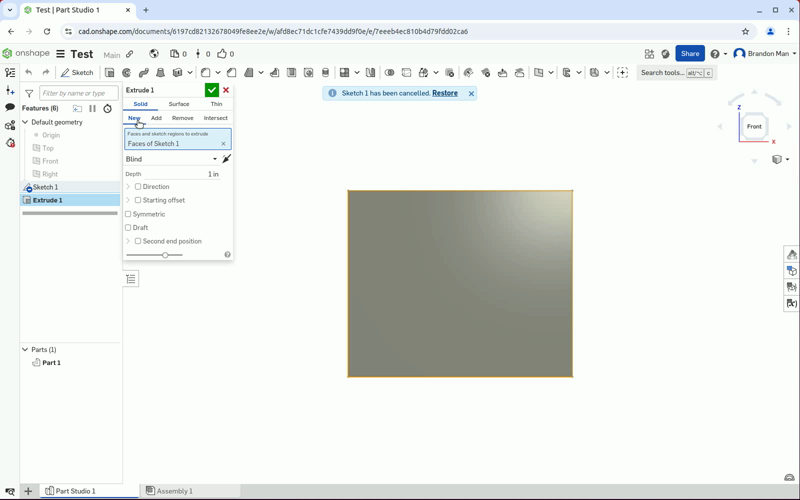
click(137, 120)
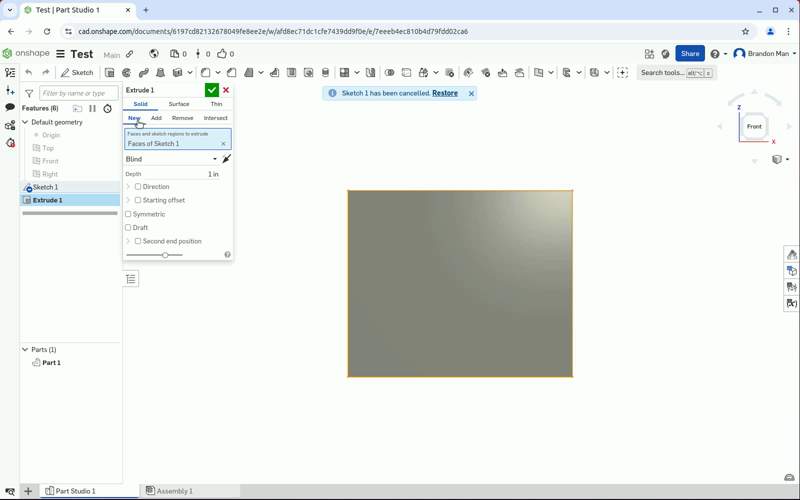
key(tab, 4)
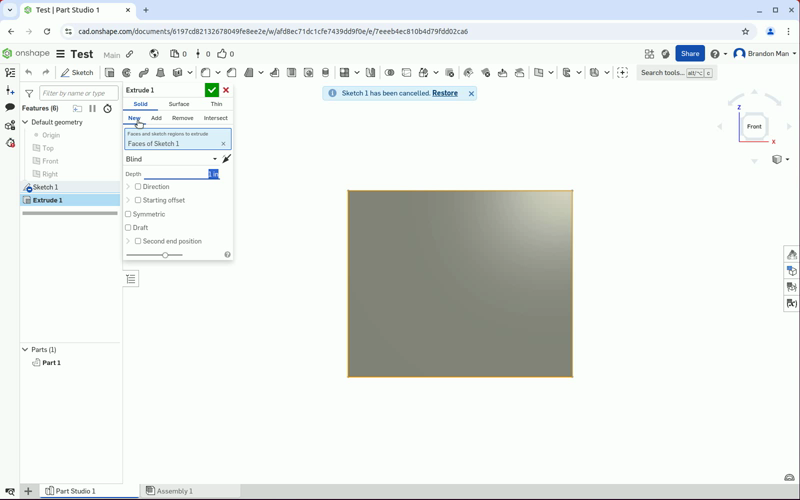
text(29.848)
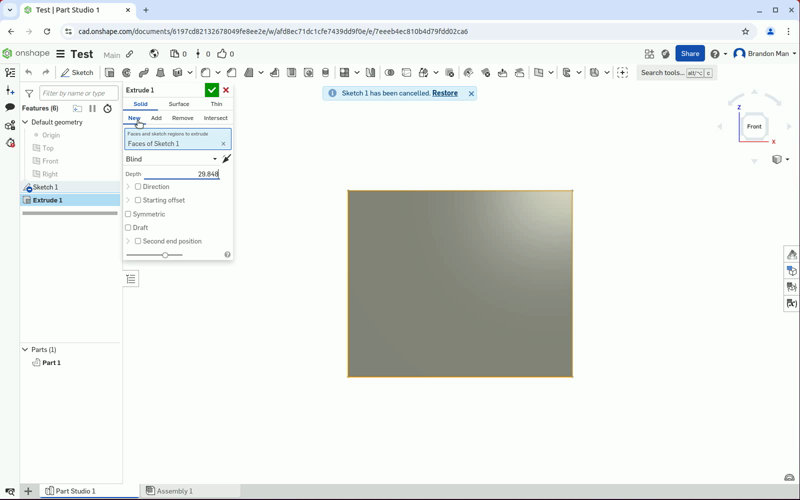
key(tab, 3)
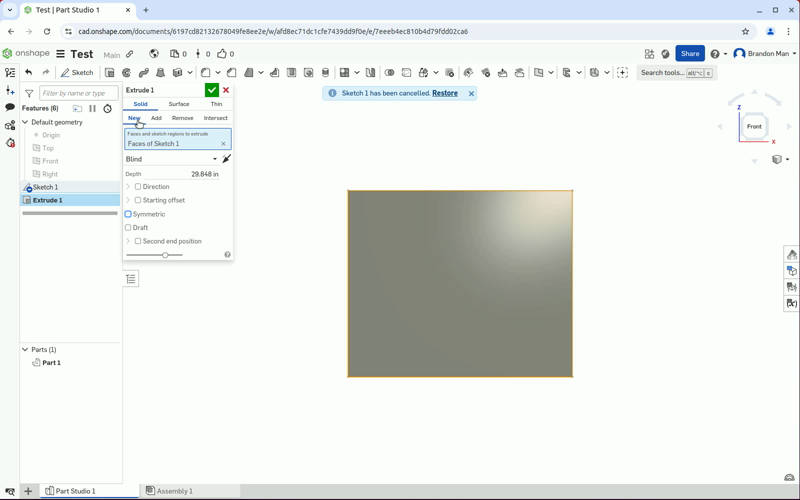
key(space)
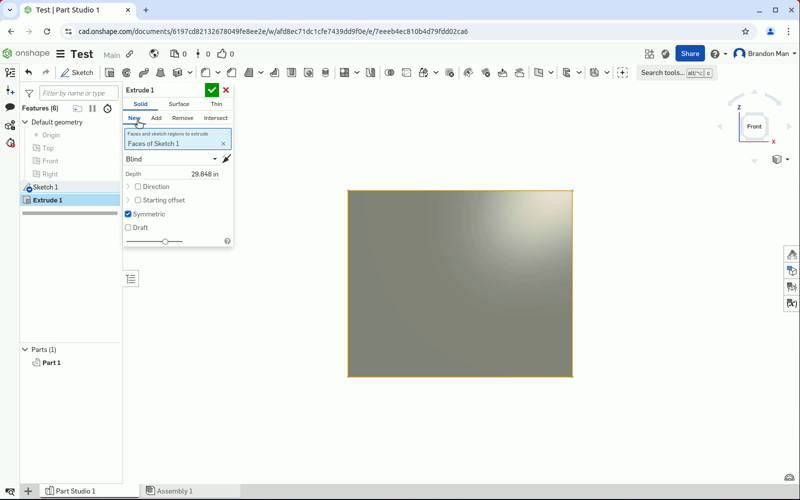
key(enter)
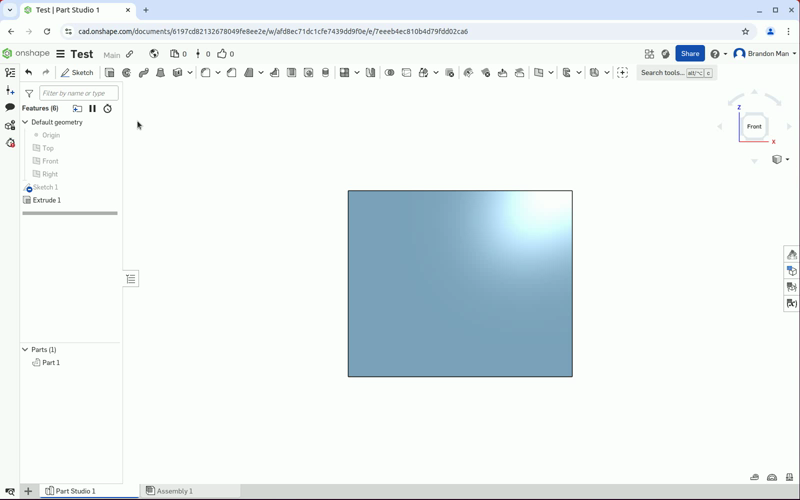
key(shift+h)
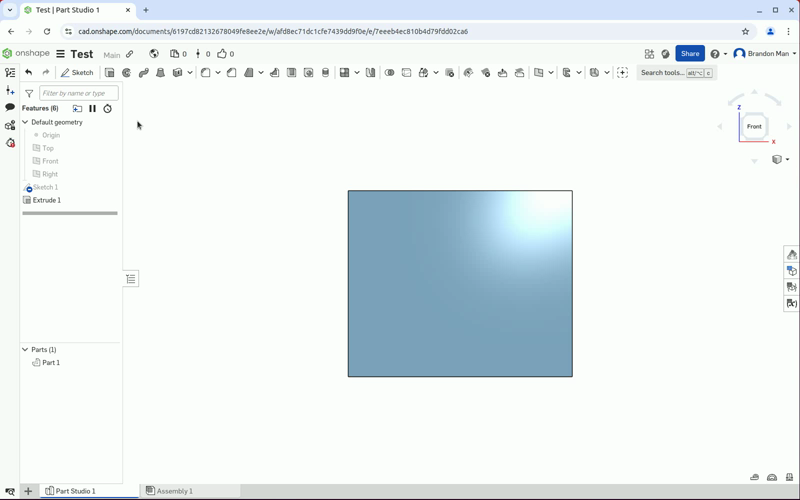
key(shift+h)
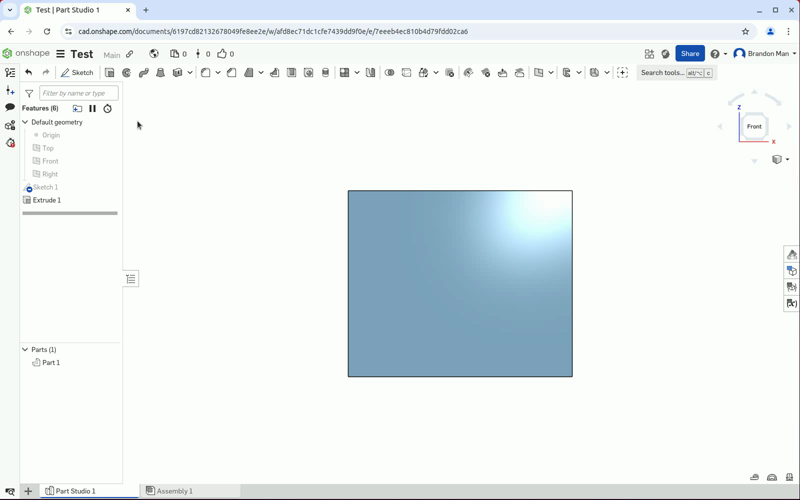
mouse_move(73, 189)
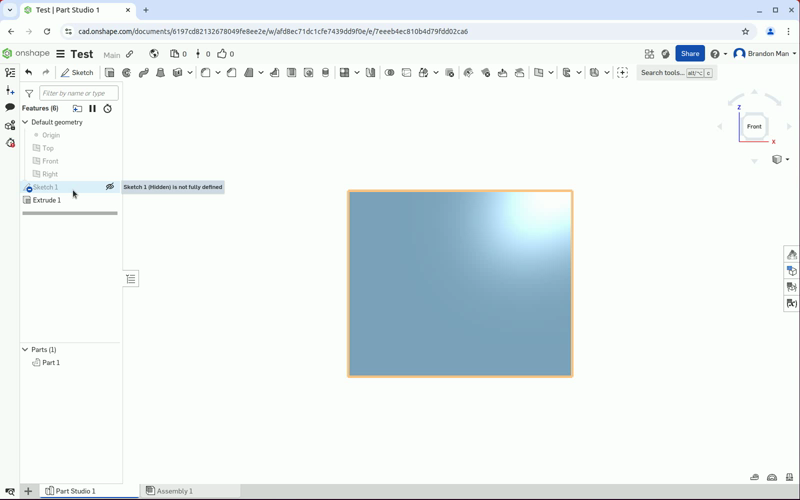
click(73, 189)
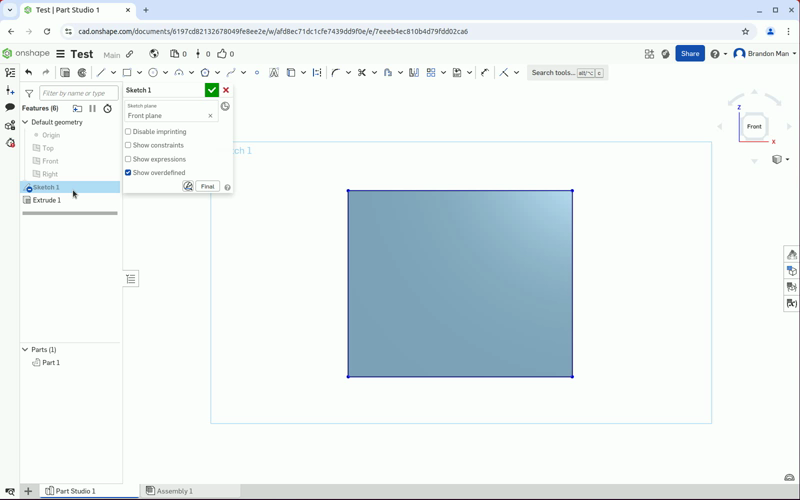
mouse_move(229, 92)
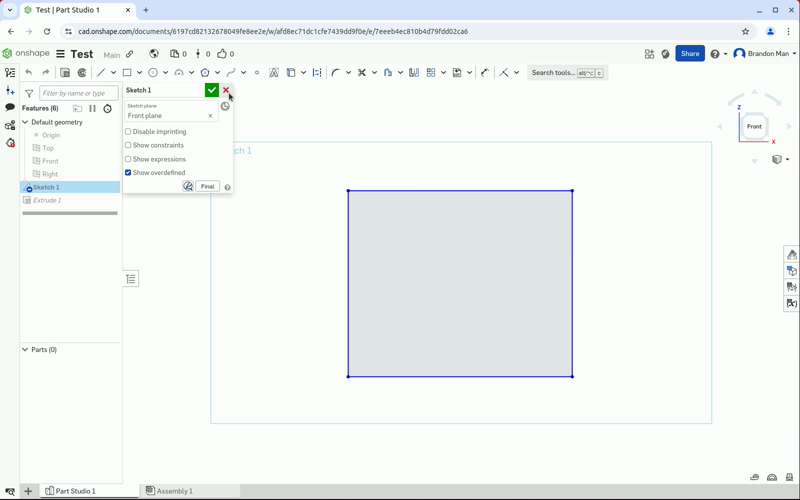
click(229, 92)
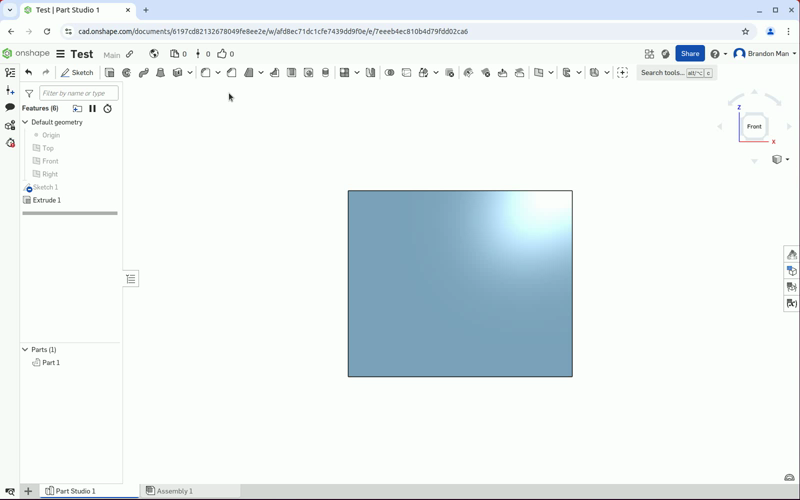
mouse_move(541, 75)
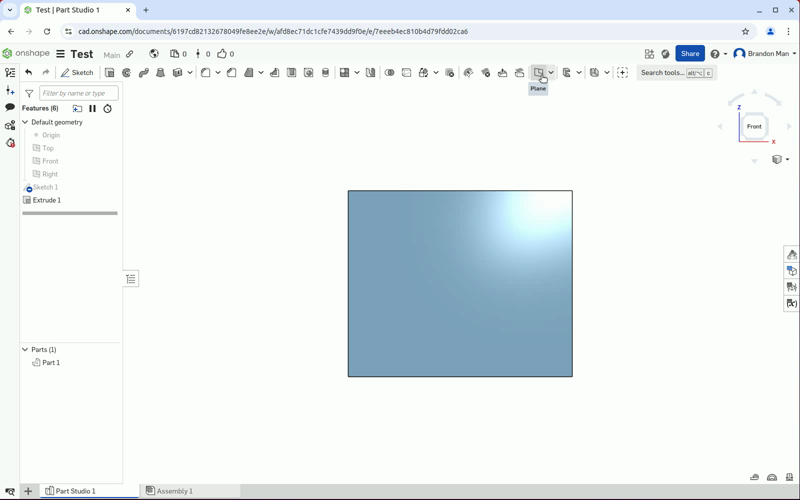
click(541, 75)
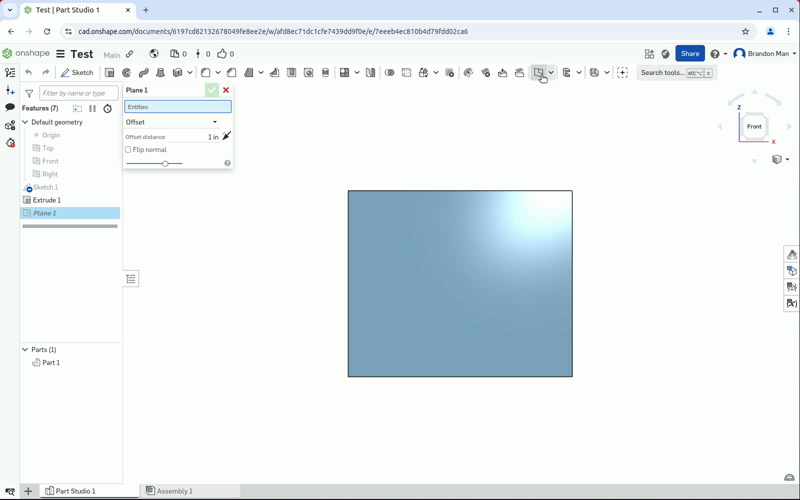
mouse_move(73, 163)
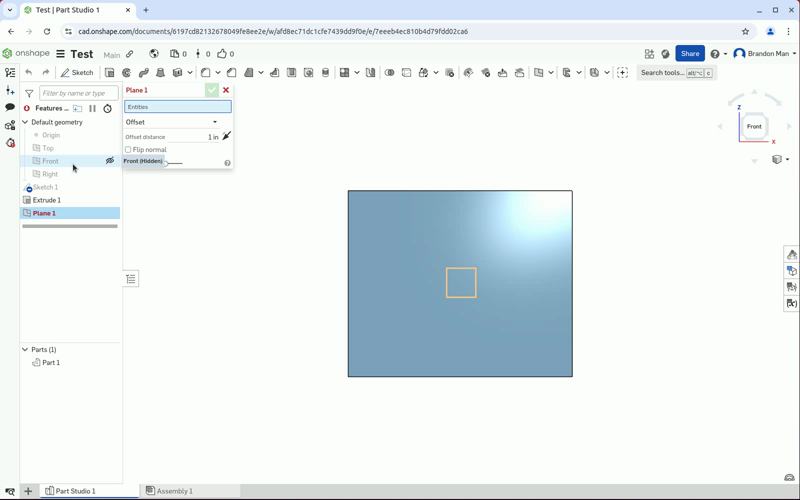
click(73, 163)
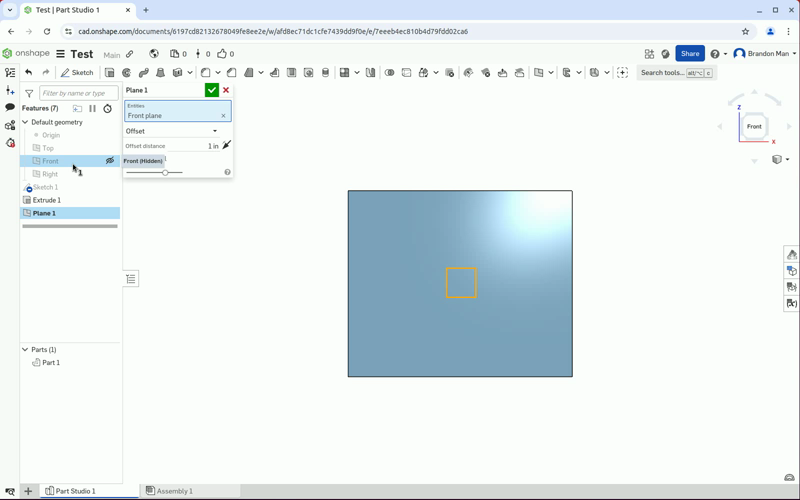
key(tab, 2)
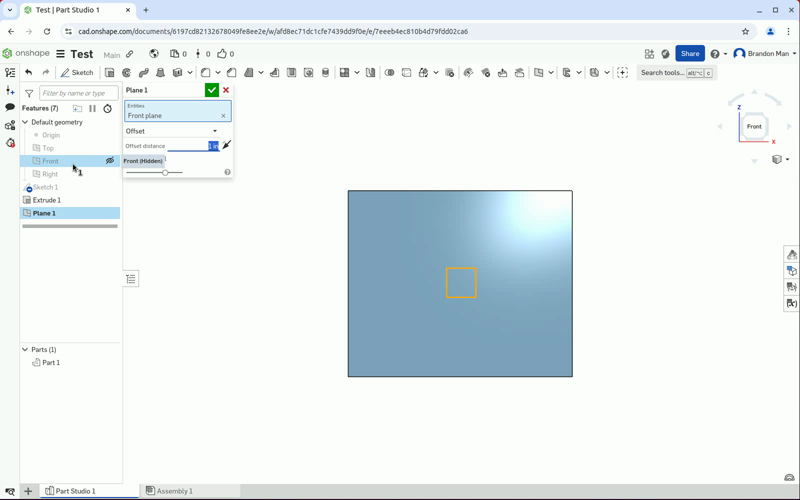
text(14.913)
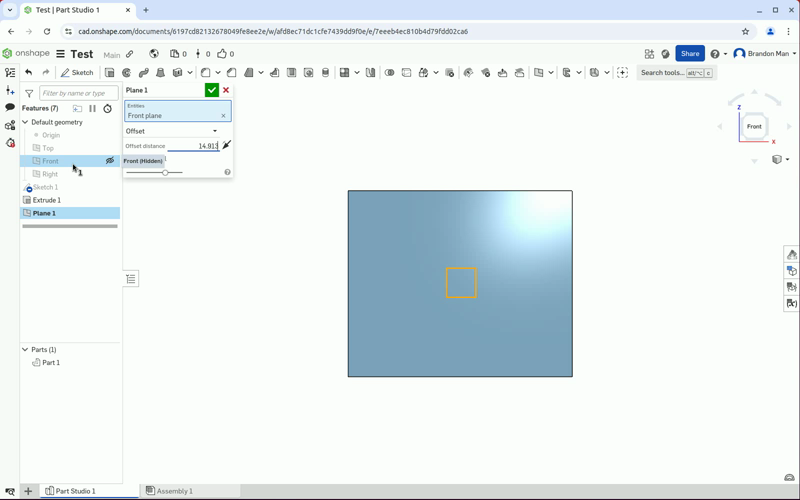
key(enter, 2)
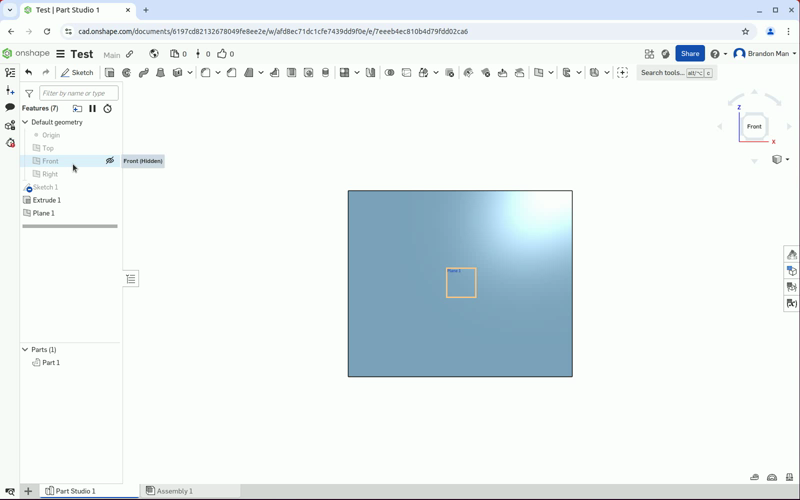
key(shift+s)
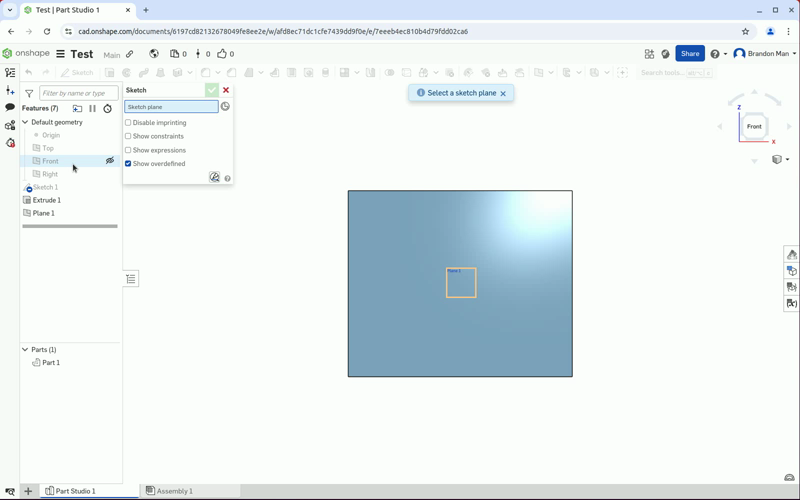
mouse_move(73, 215)
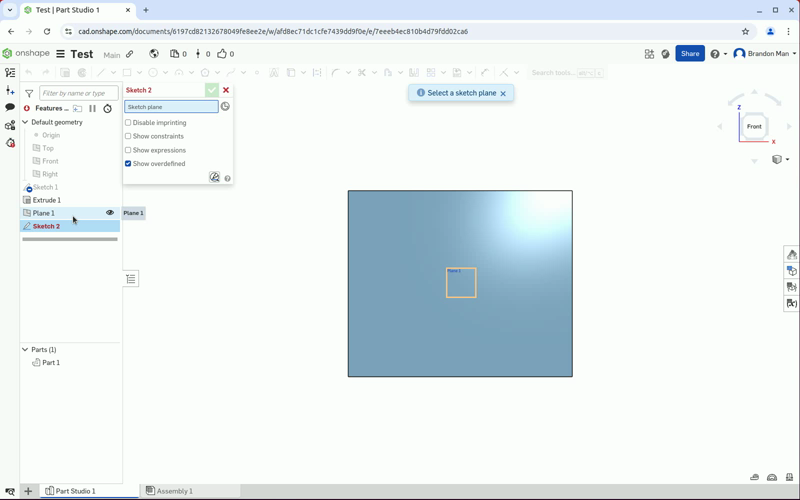
click(73, 215)
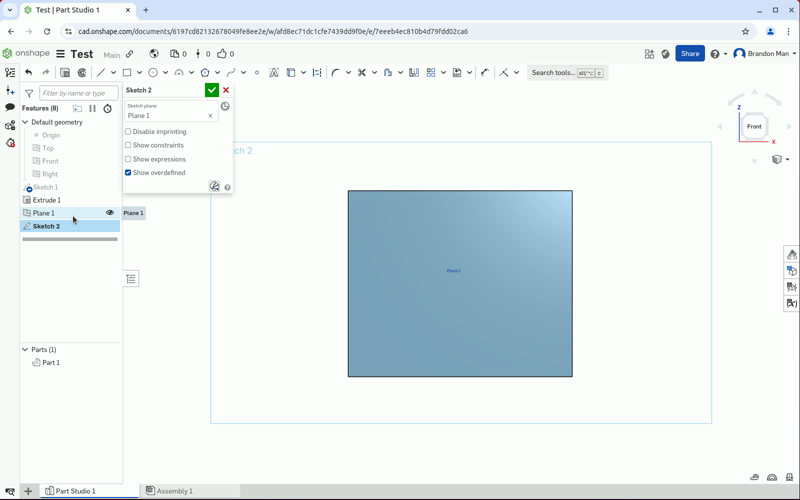
mouse_move(73, 352)
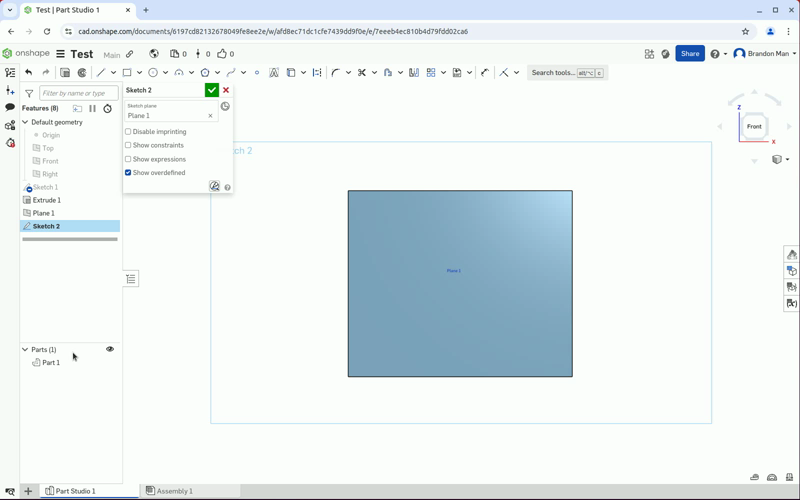
key(y)
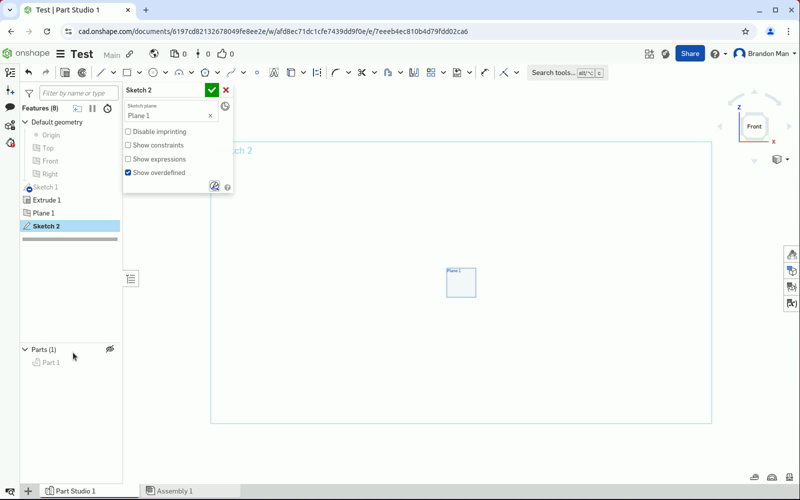
key(l)
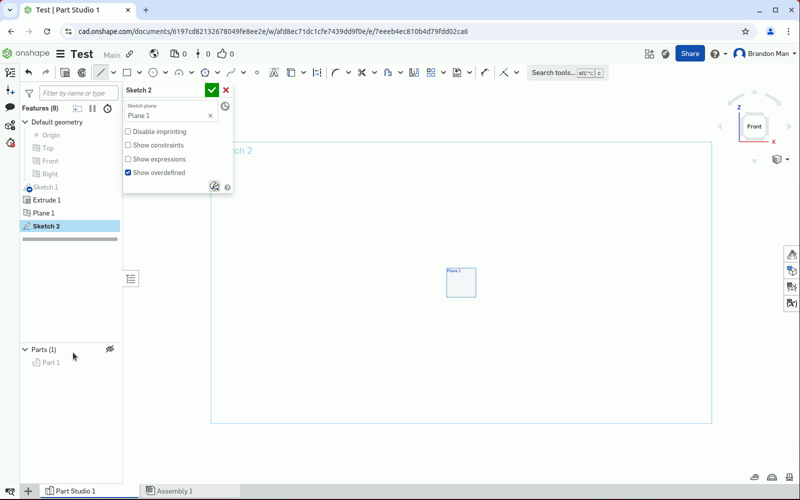
key_down(shift)
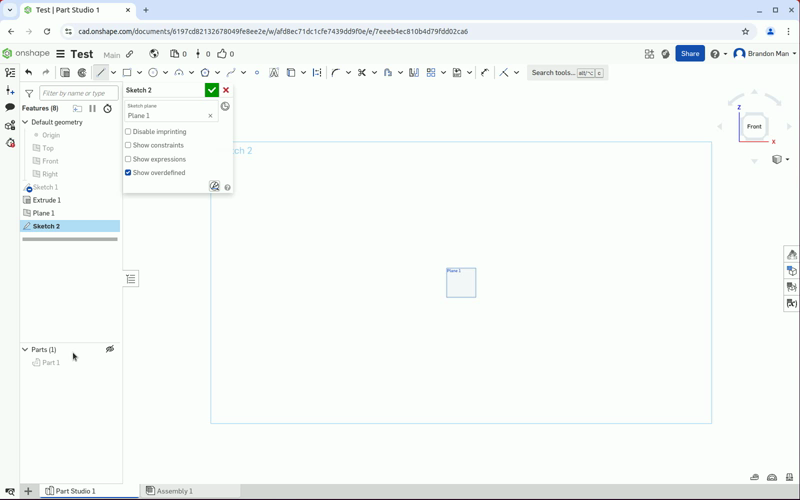
mouse_move(348, 376)
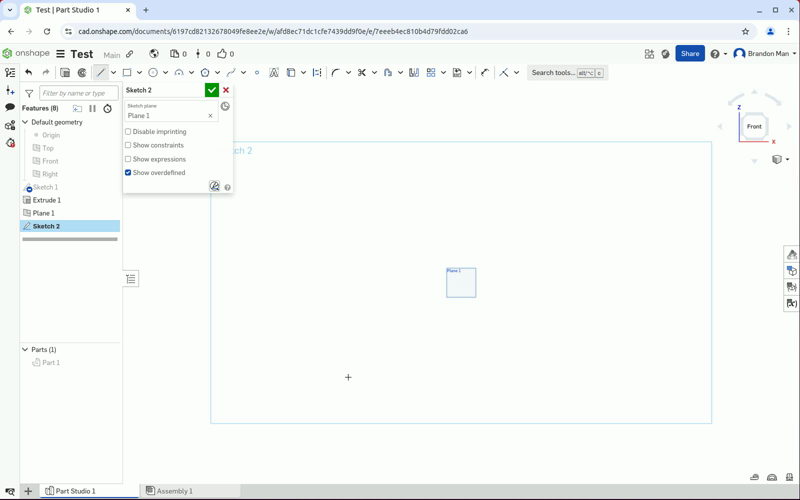
click(348, 376)
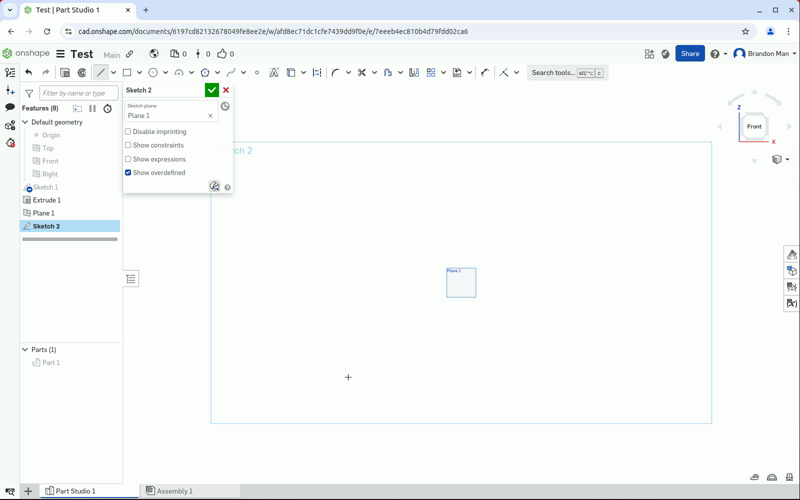
key_up(shift)
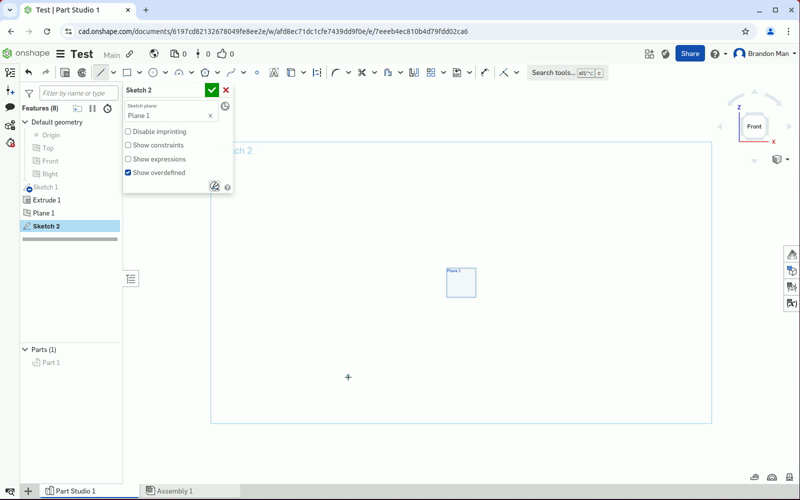
key_down(shift)
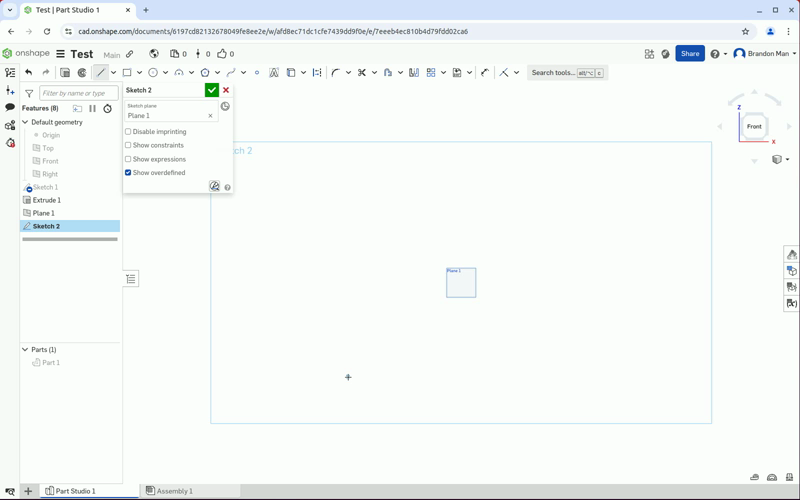
mouse_move(436, 376)
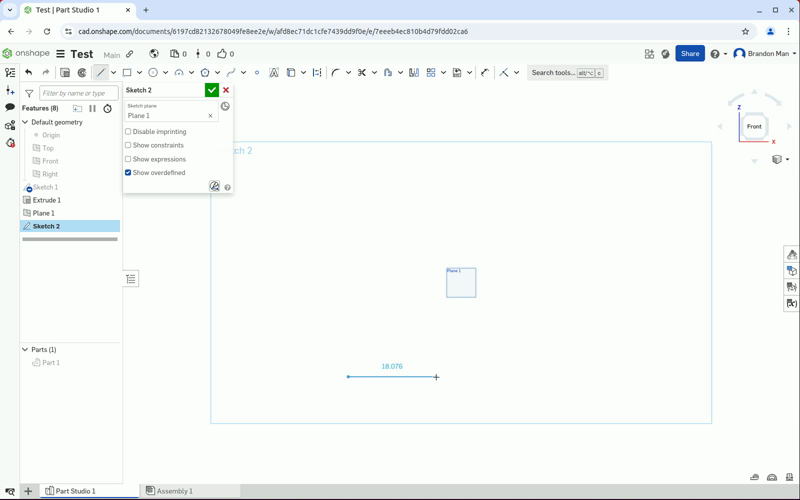
click(436, 376)
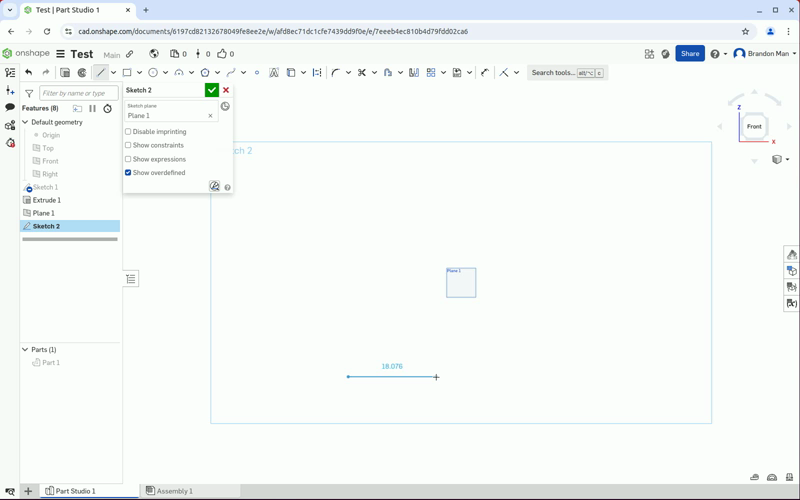
key_up(shift)
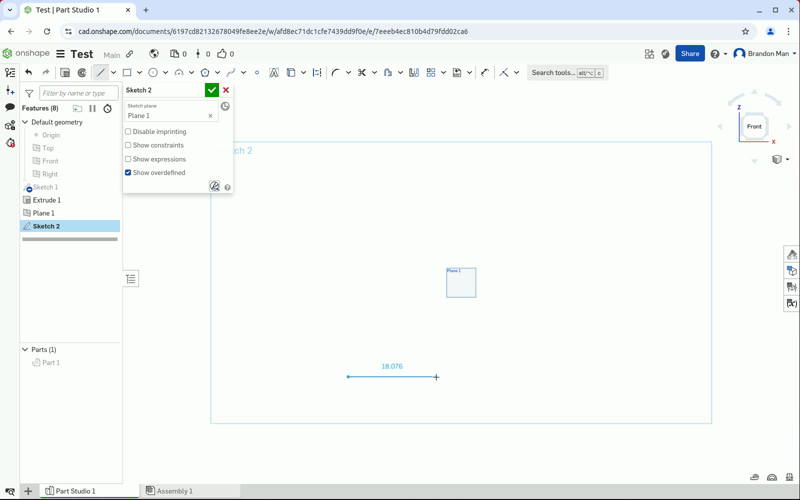
key_down(shift)
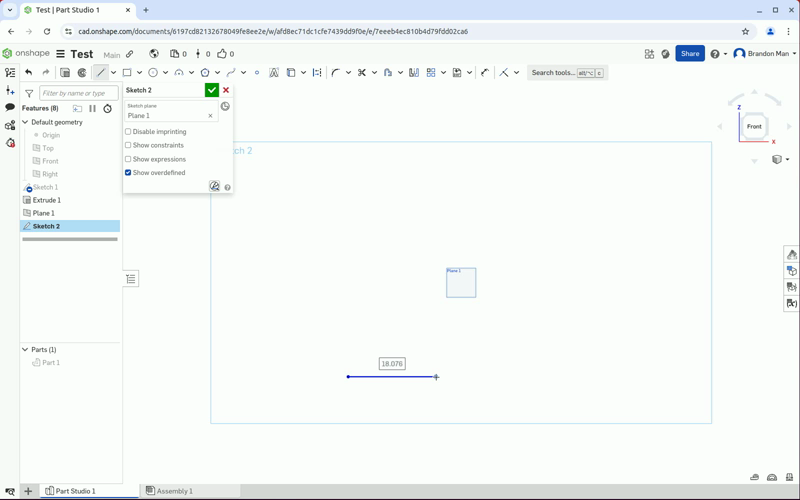
mouse_move(436, 301)
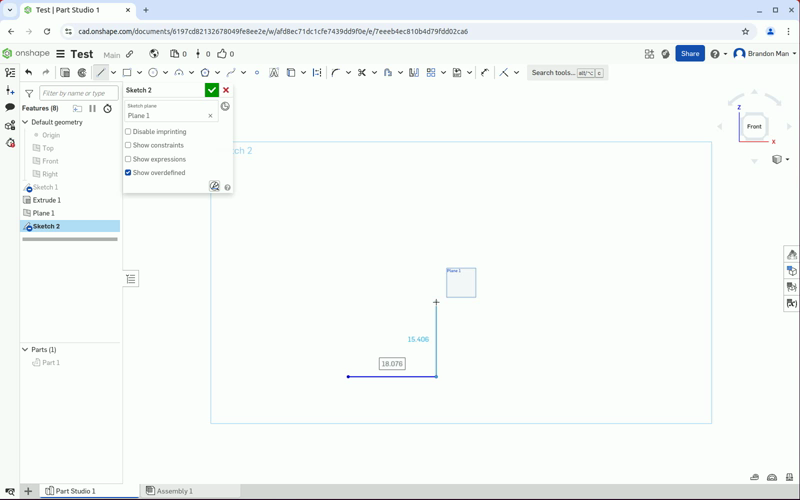
click(436, 301)
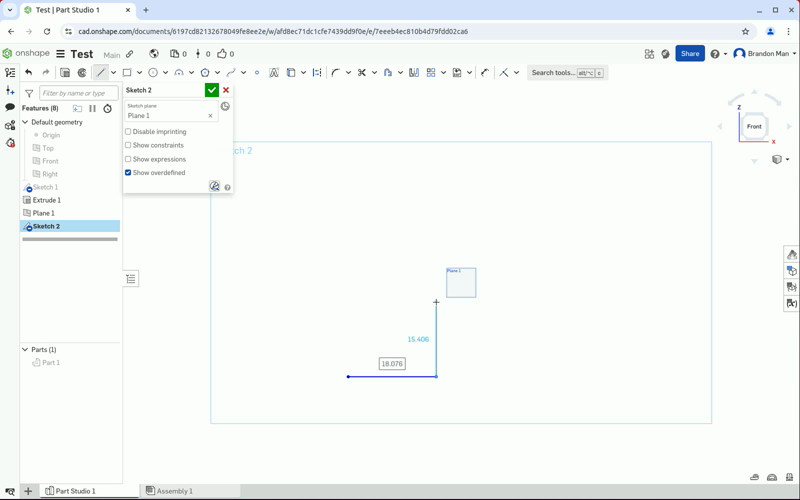
key_up(shift)
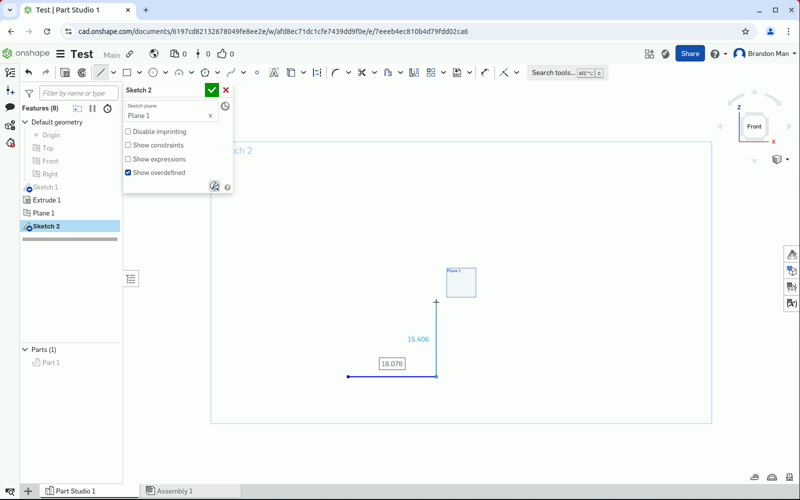
key_down(shift)
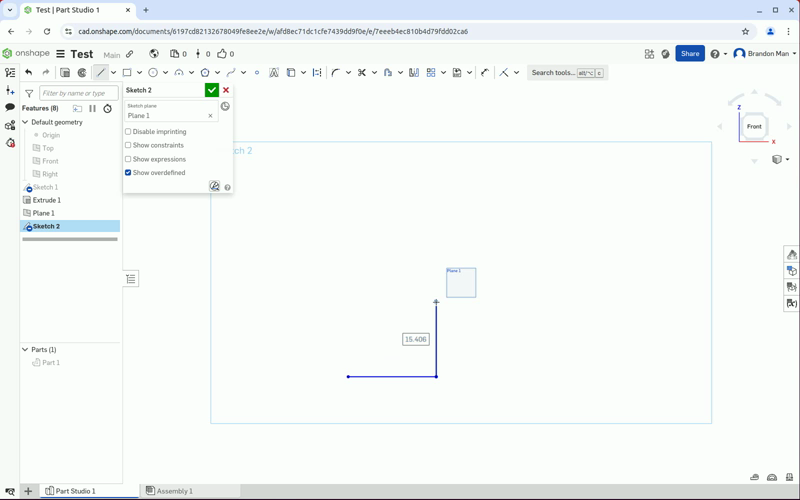
mouse_move(348, 301)
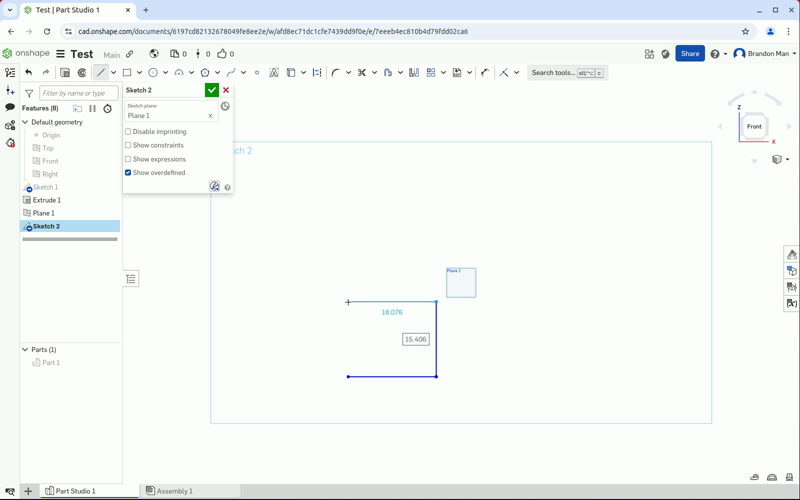
click(348, 301)
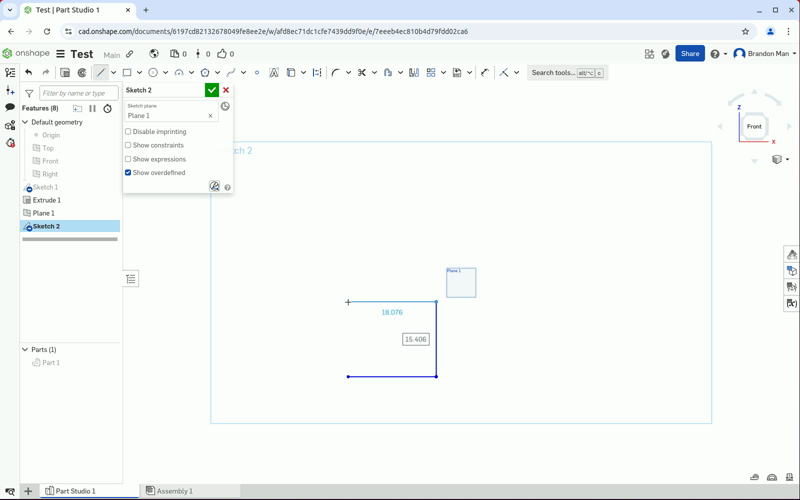
key_up(shift)
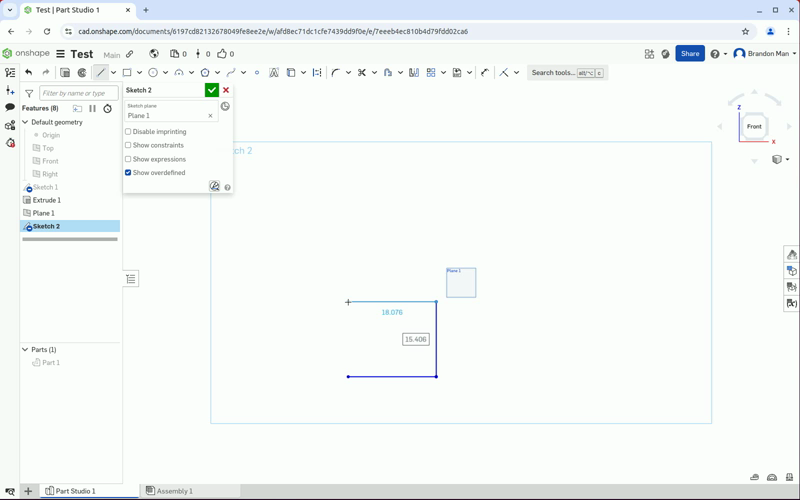
key_down(shift)
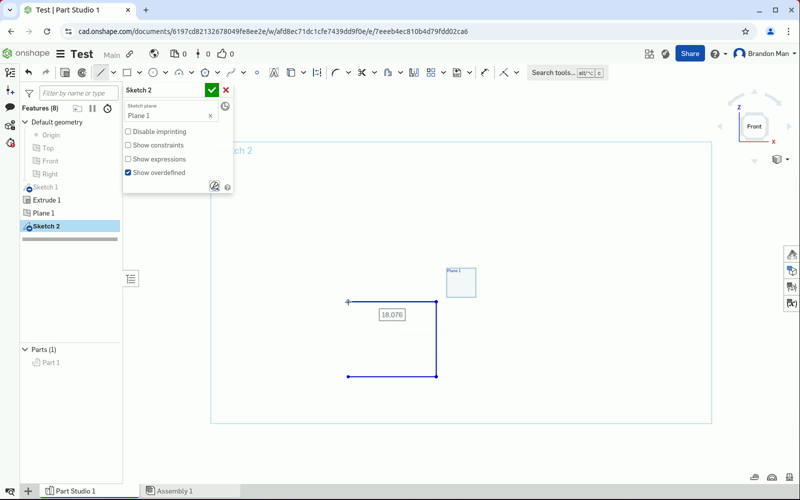
mouse_move(348, 376)
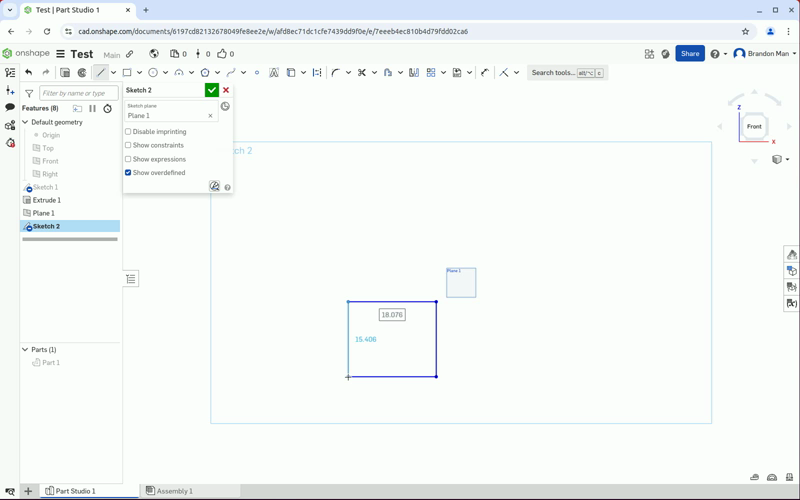
key_up(shift)
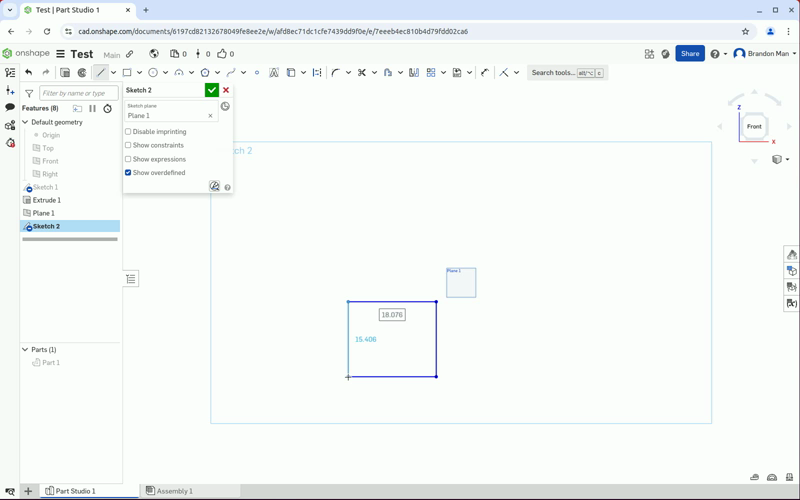
click(348, 376)
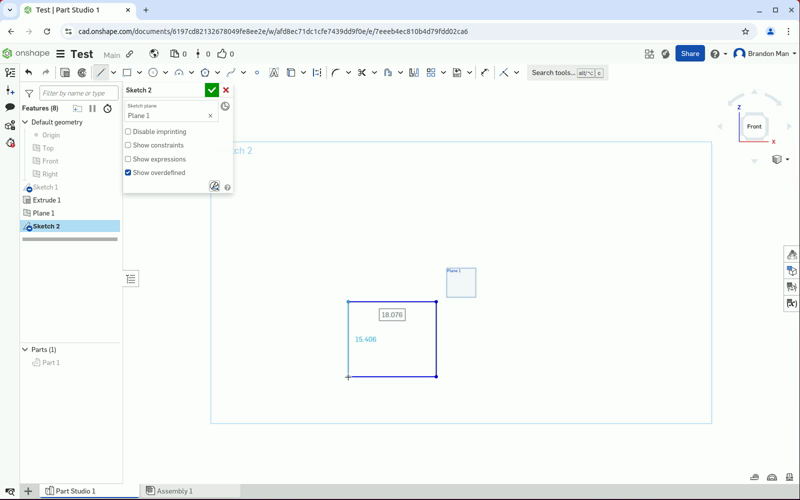
key(esc)
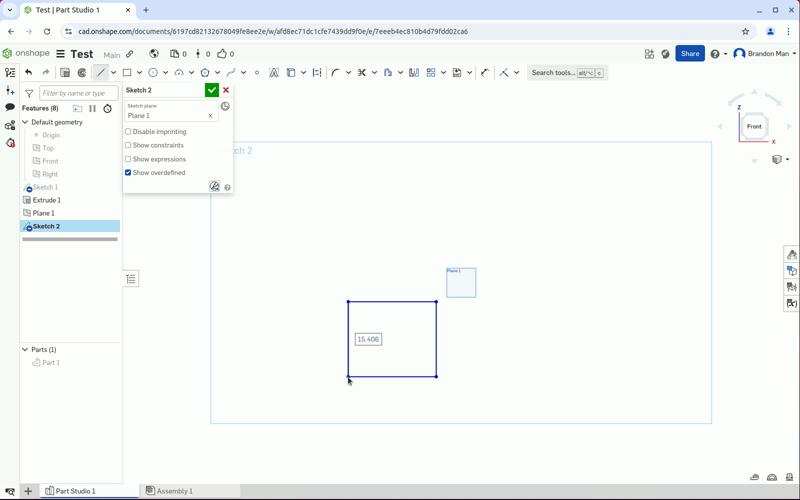
mouse_move(397, 331)
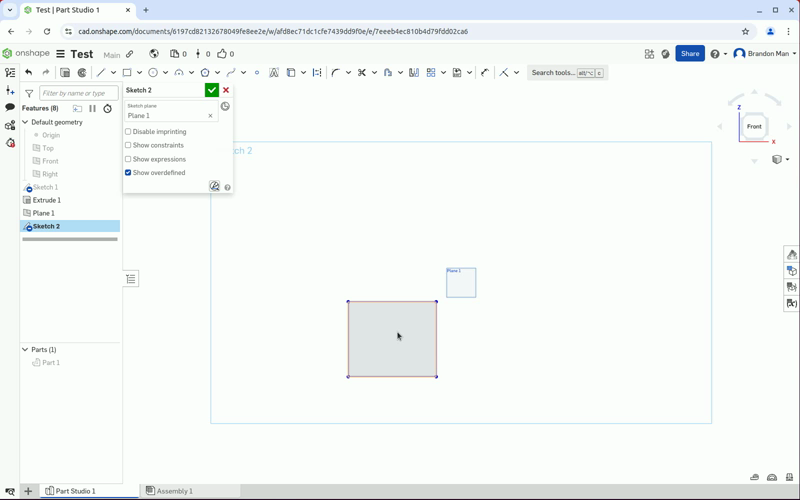
click(397, 331)
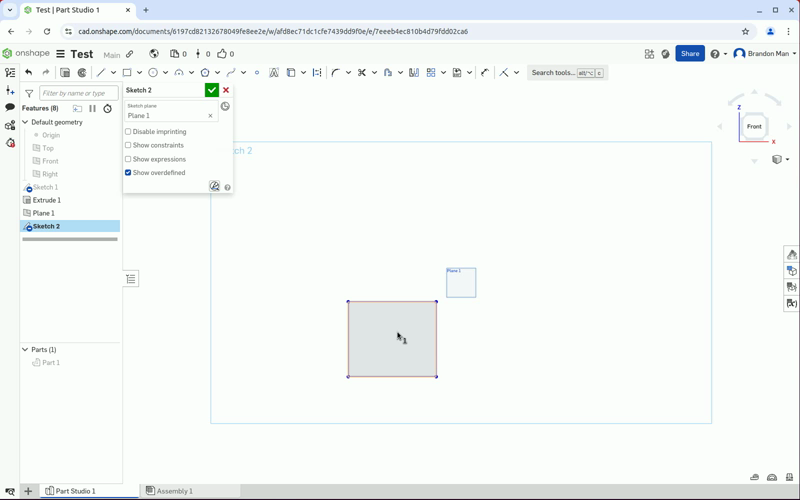
mouse_move(73, 352)
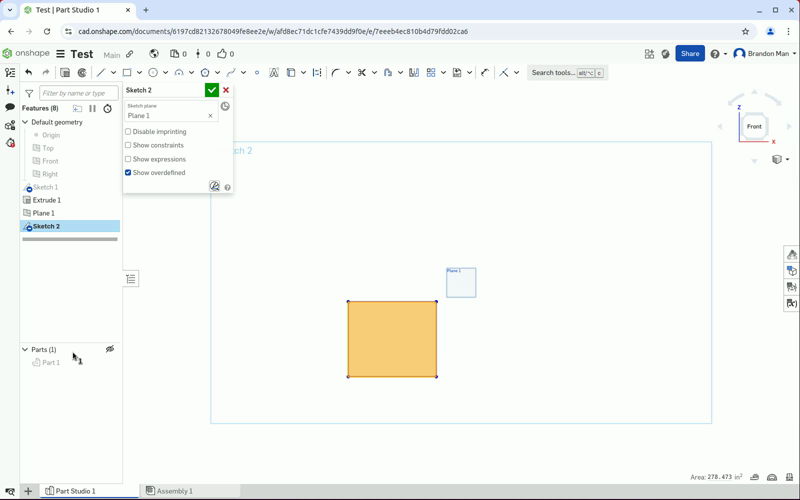
key(shift+y)
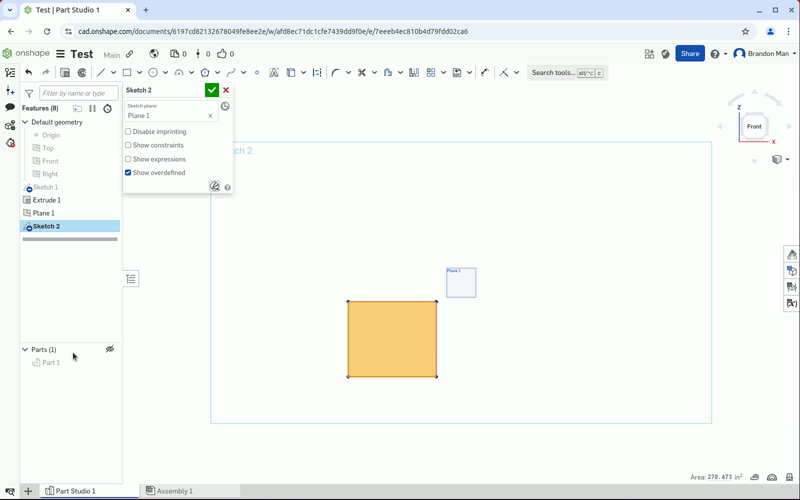
key(shift+e)
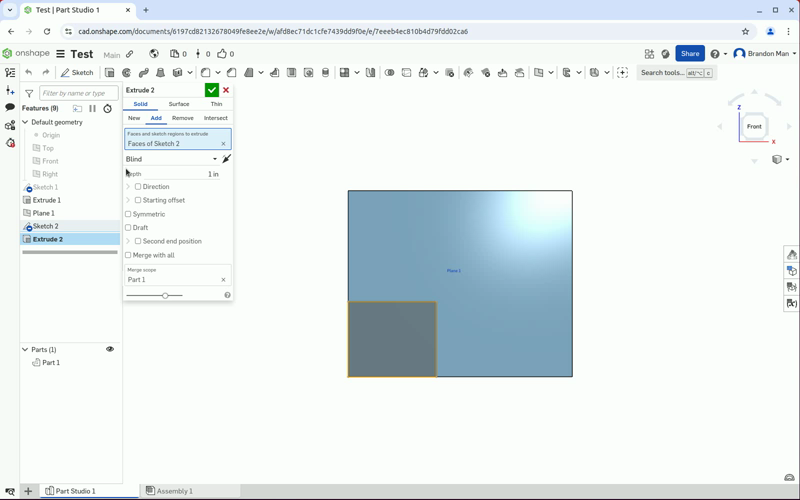
mouse_move(143, 106)
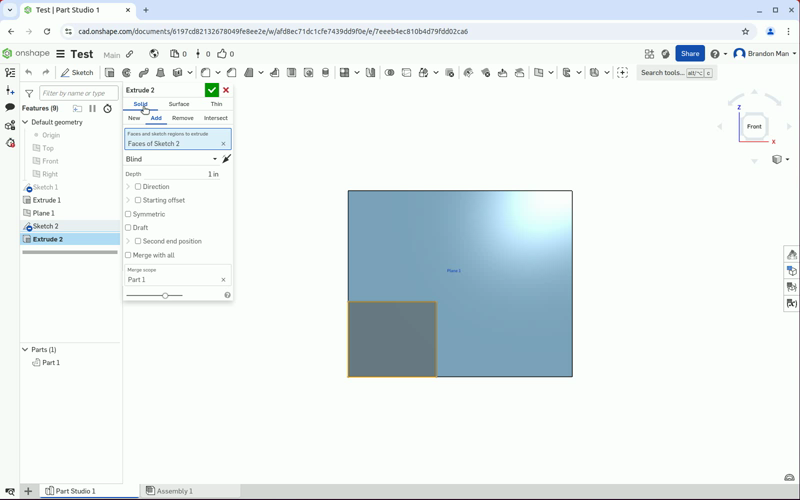
click(143, 106)
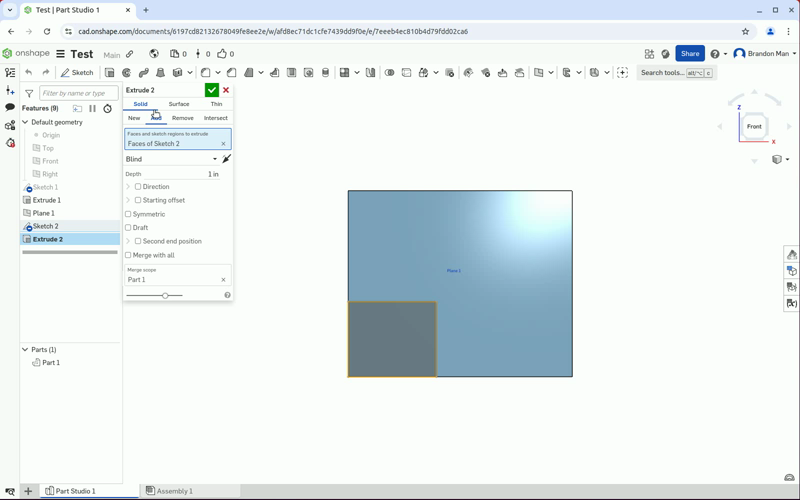
mouse_move(186, 120)
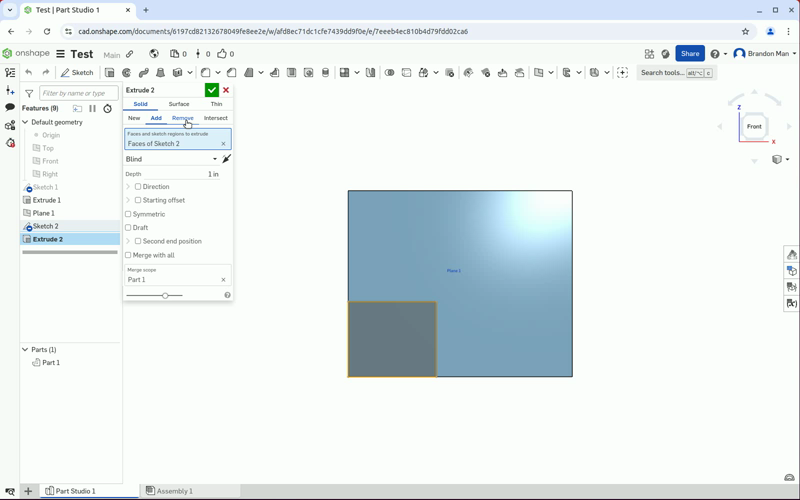
click(186, 120)
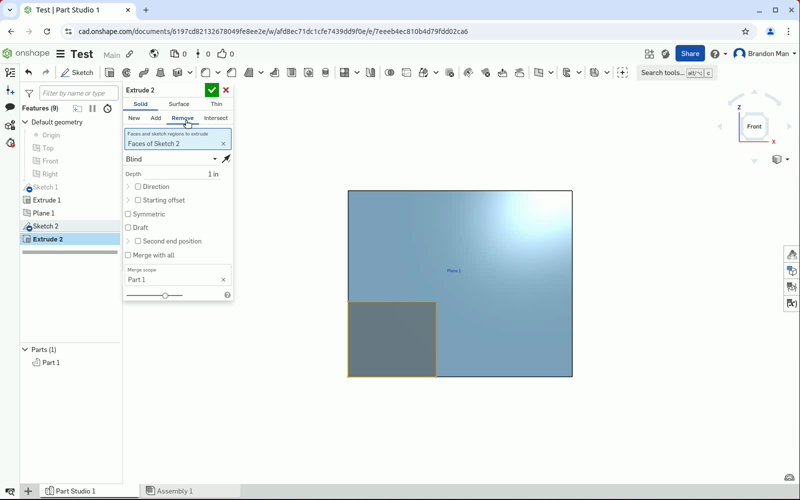
key(tab, 4)
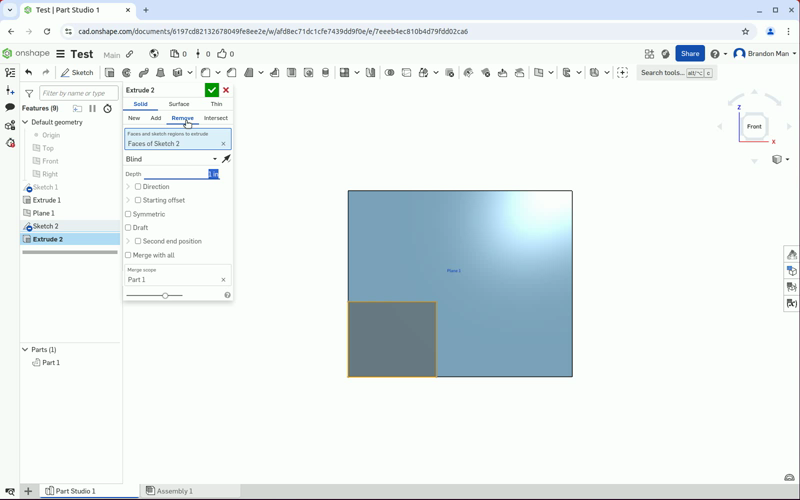
text(12.036)
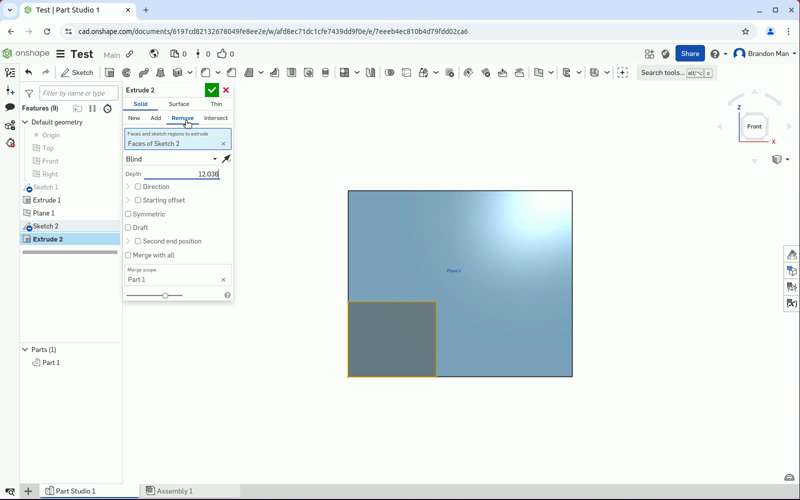
key(tab, 6)
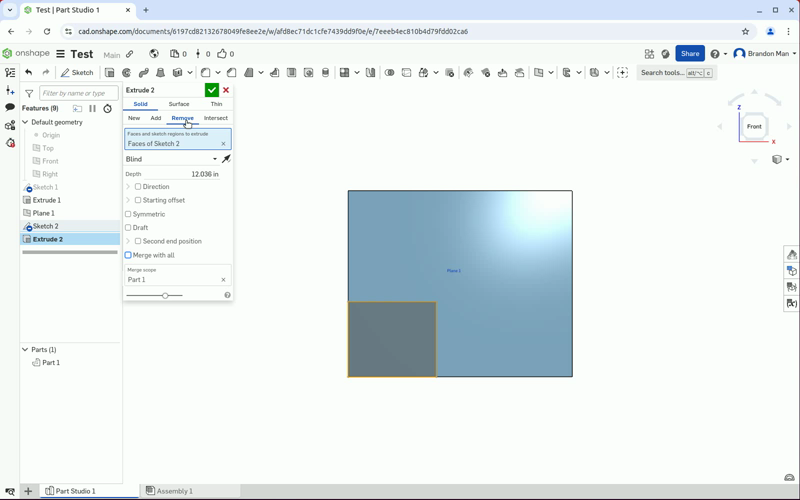
key(space)
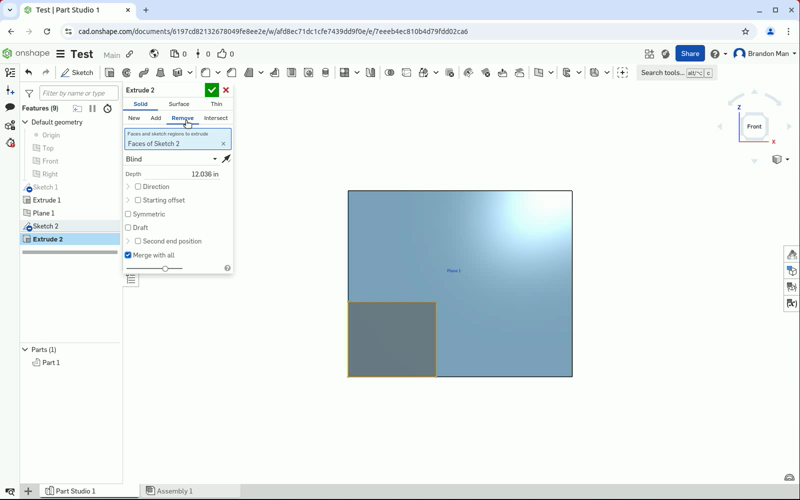
key(enter)
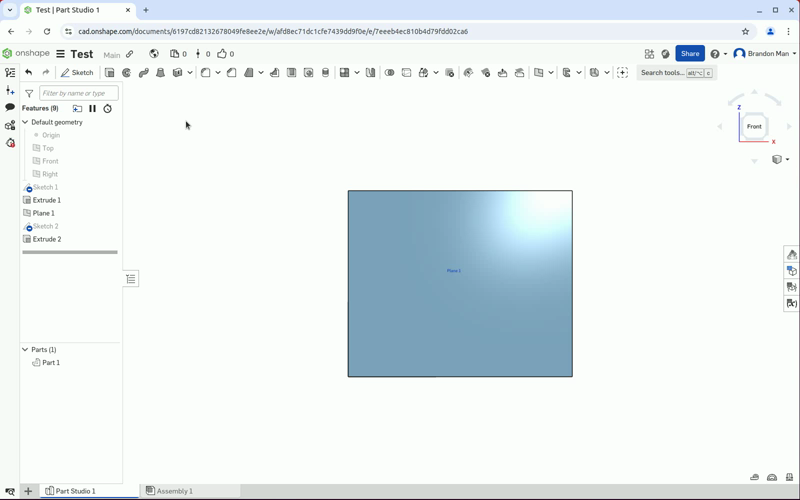
key(shift+h)
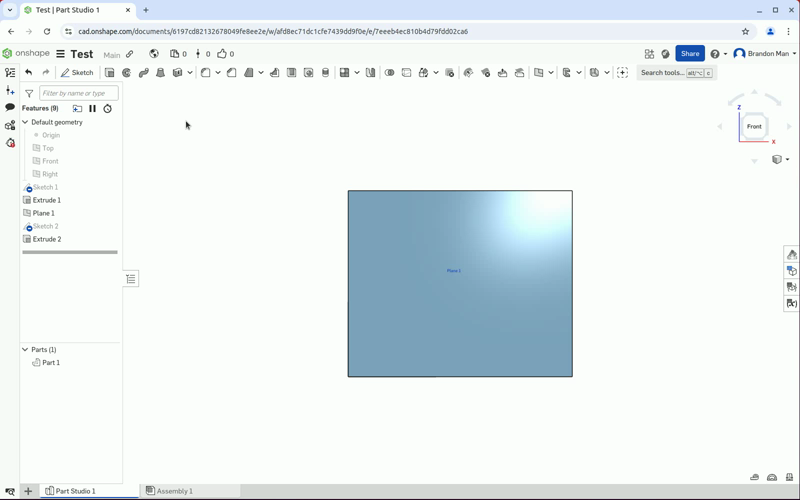
key(shift+h)
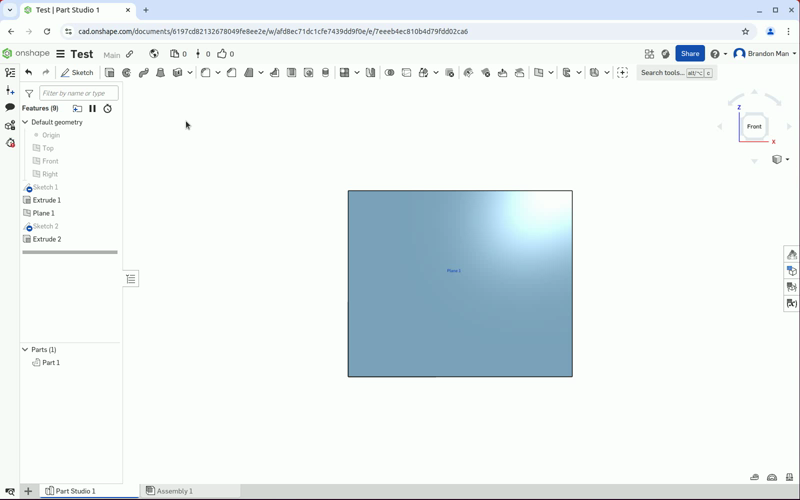
mouse_move(73, 189)
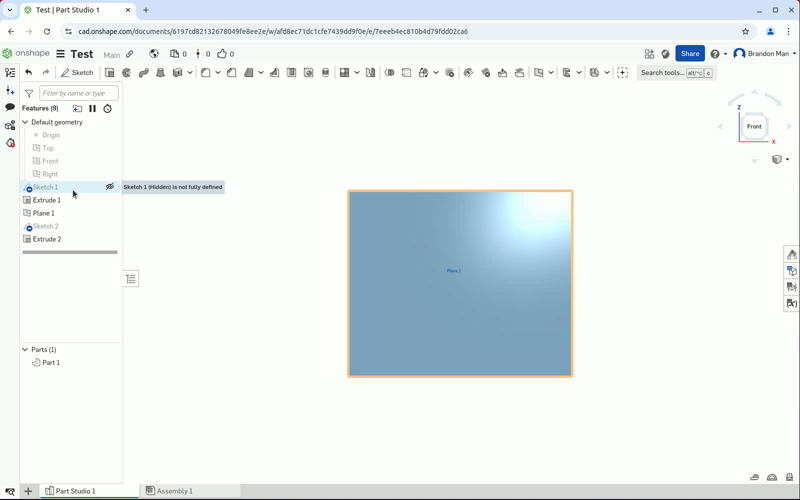
click(73, 189)
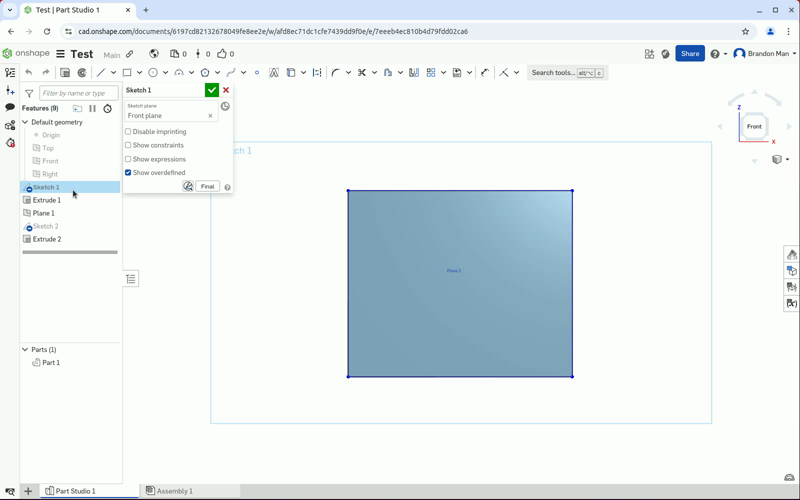
mouse_move(229, 92)
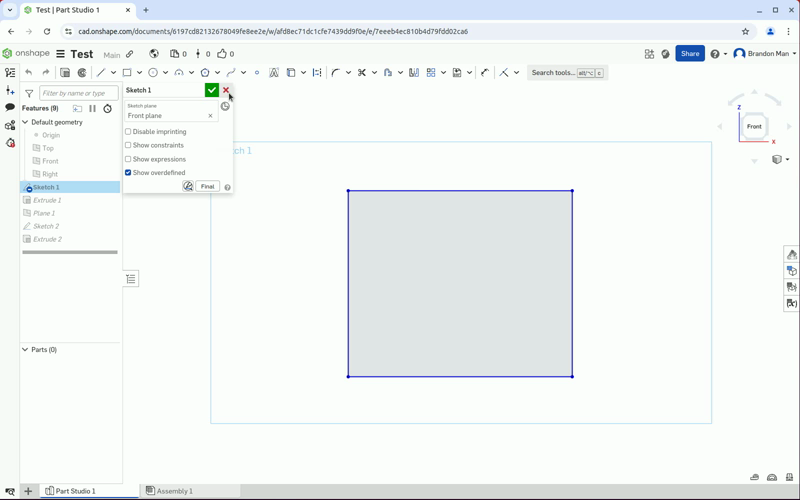
click(229, 92)
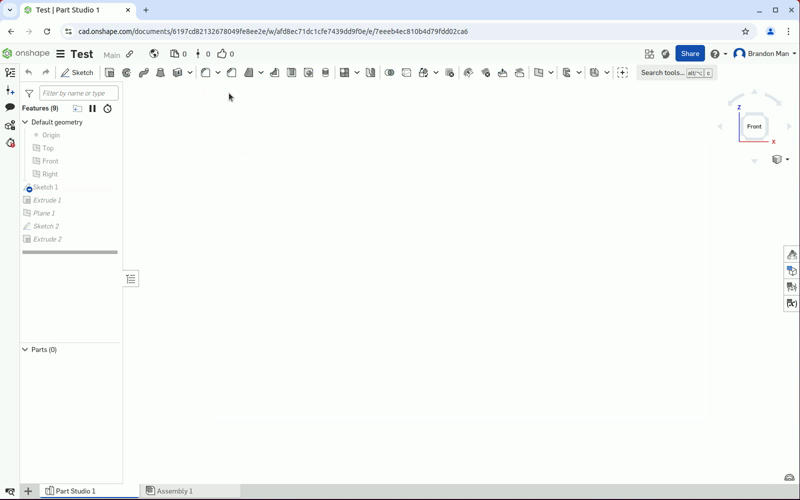
key(shift+s)
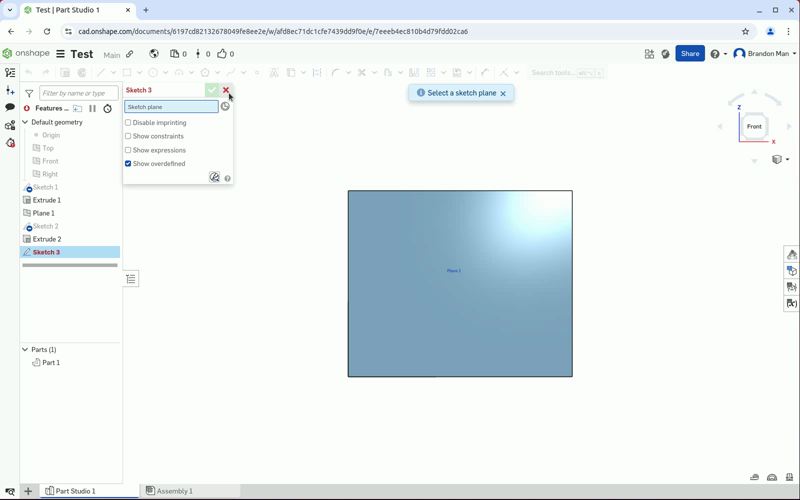
mouse_move(73, 215)
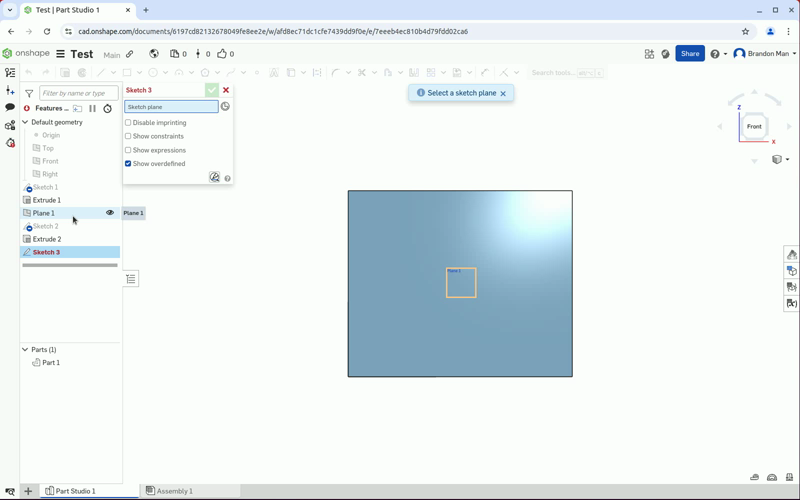
click(73, 215)
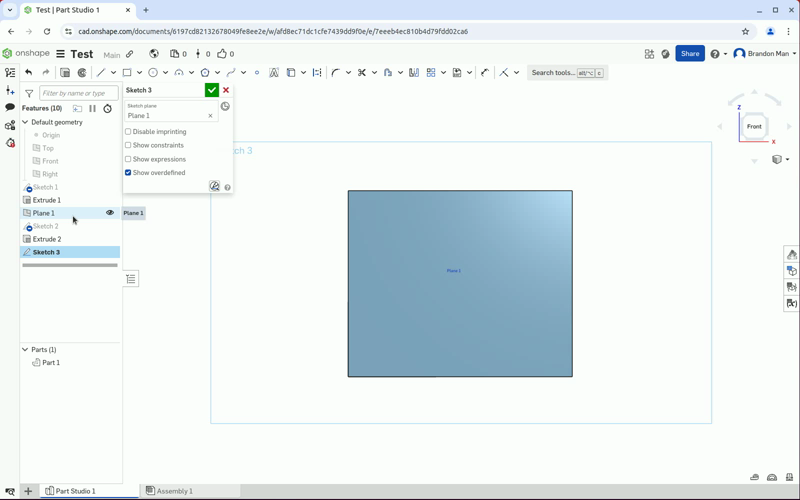
mouse_move(73, 352)
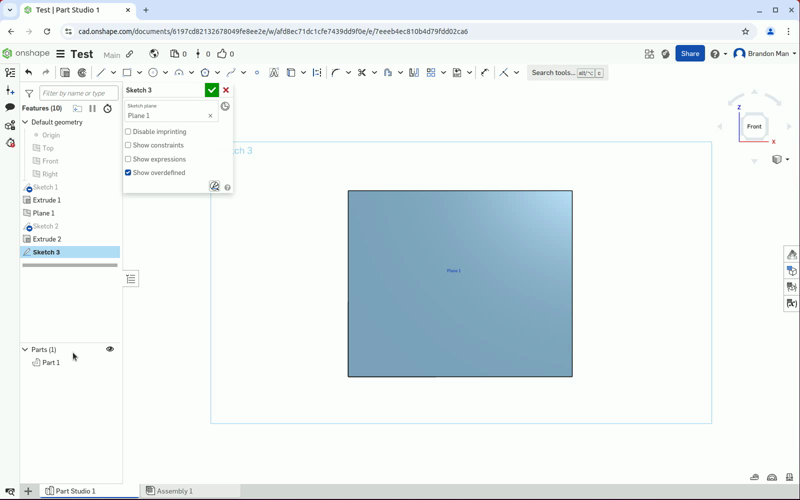
key(y)
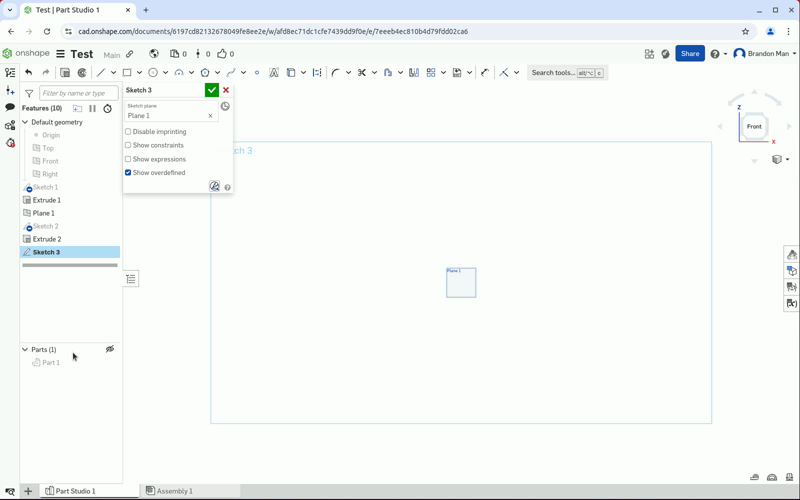
key(l)
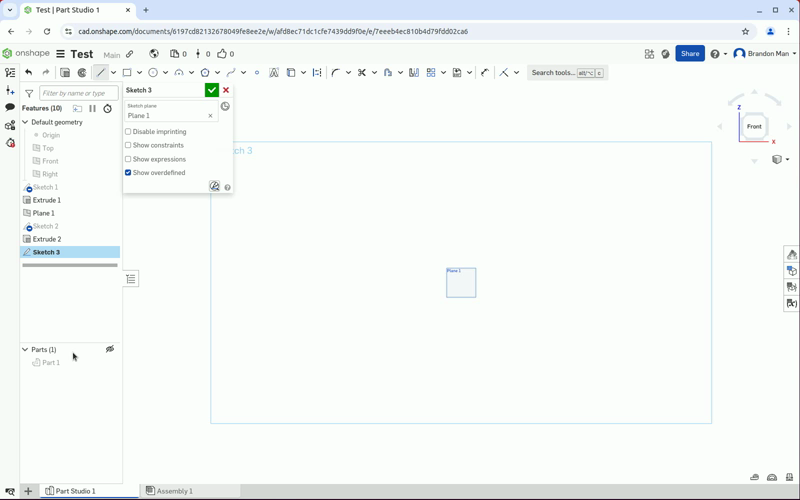
key_down(shift)
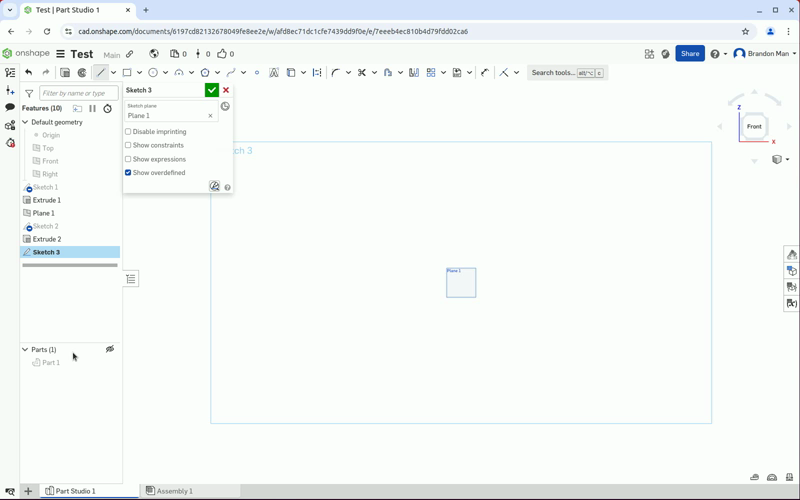
mouse_move(485, 376)
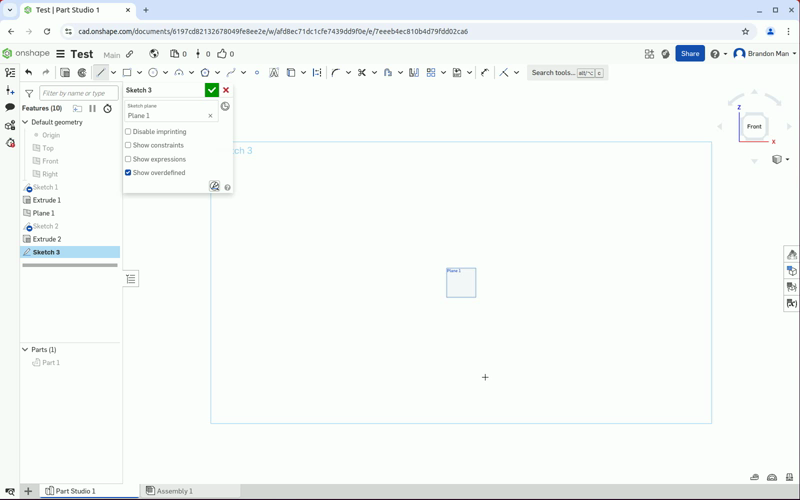
click(485, 376)
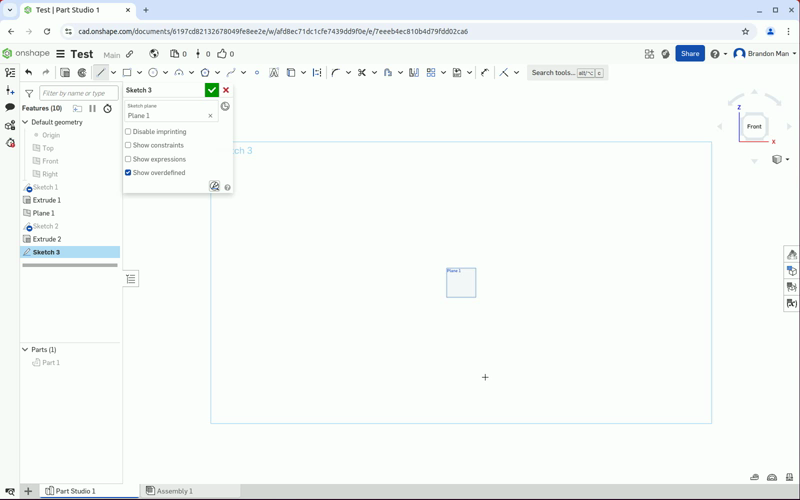
key_up(shift)
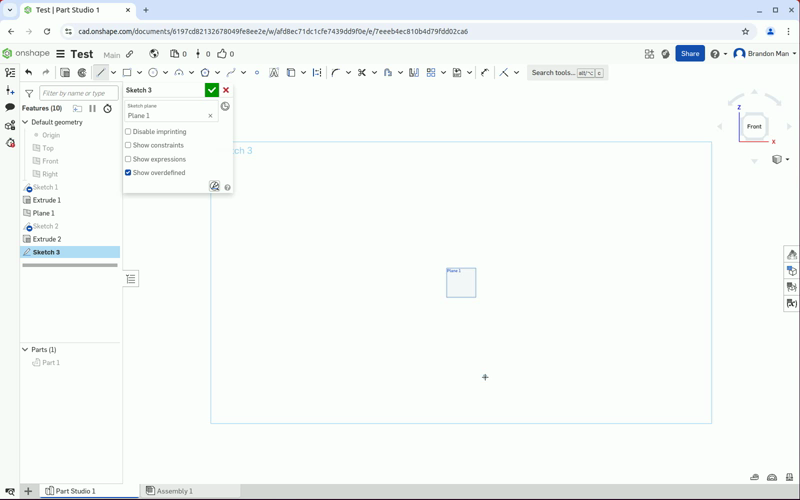
key_down(shift)
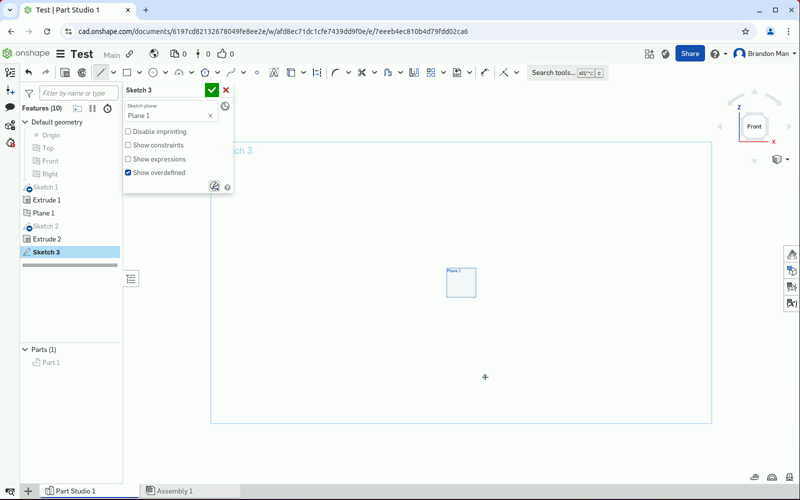
mouse_move(573, 376)
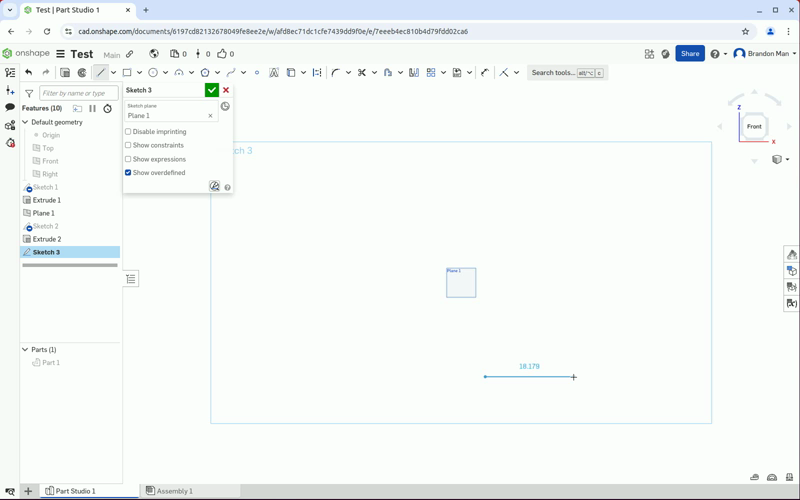
click(573, 376)
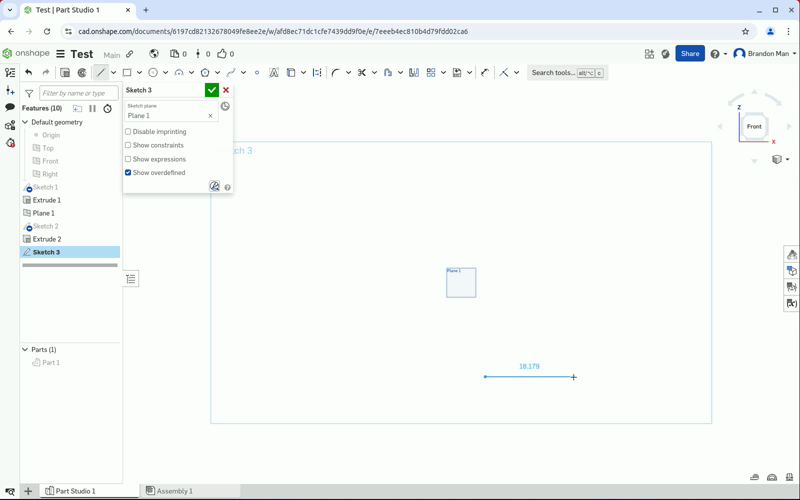
key_up(shift)
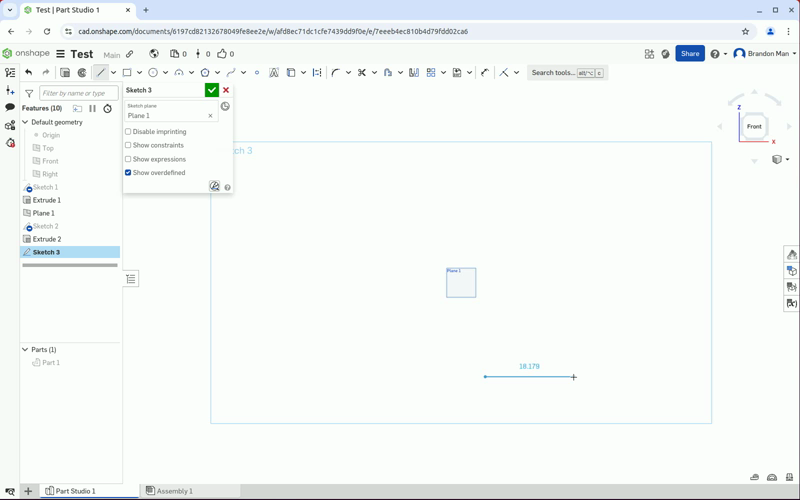
key_down(shift)
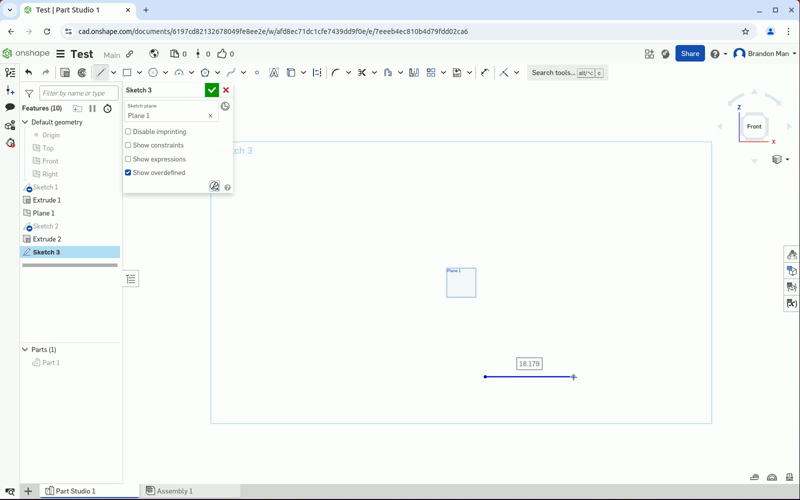
mouse_move(573, 301)
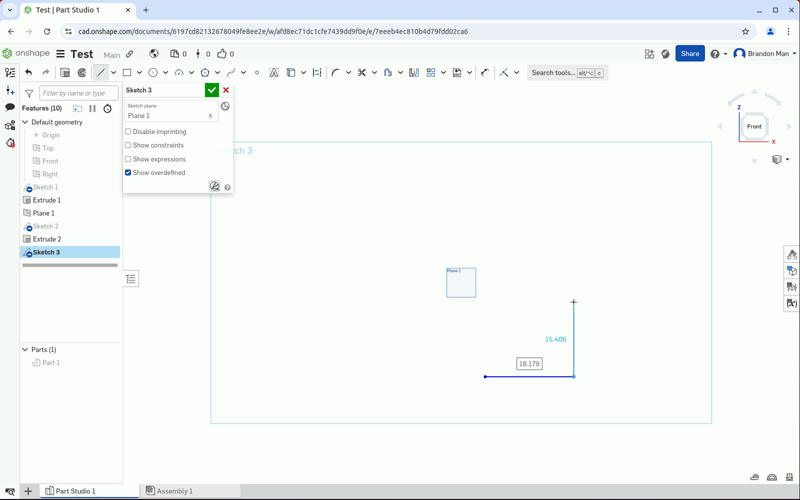
click(573, 301)
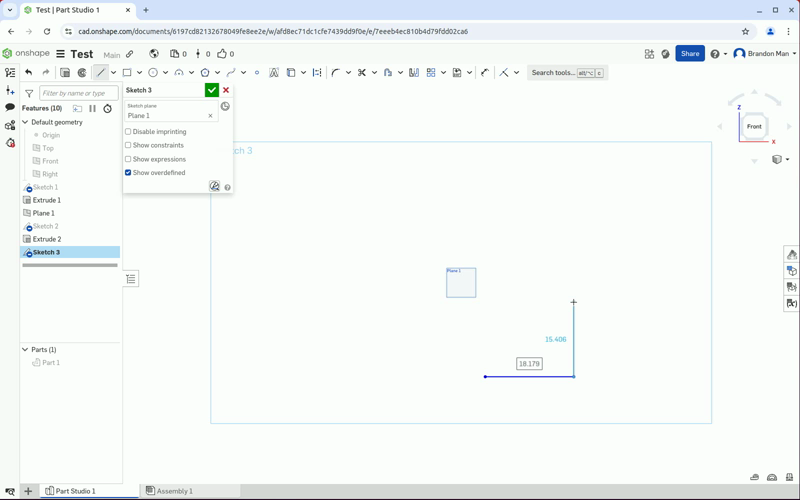
key_up(shift)
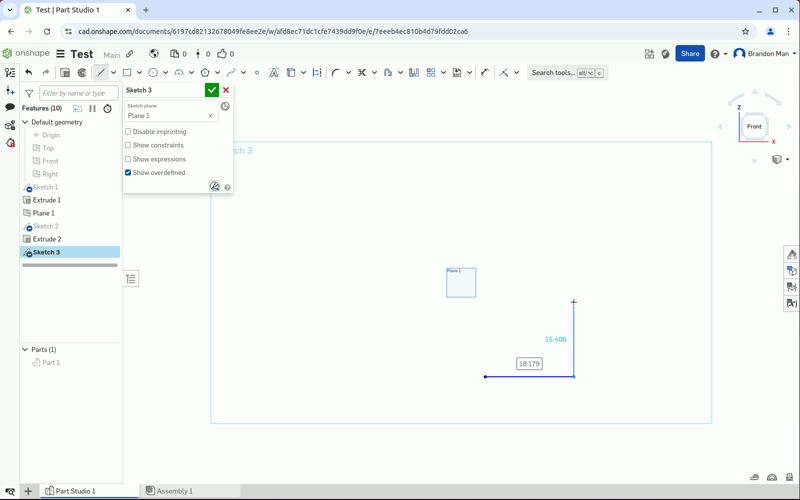
key_down(shift)
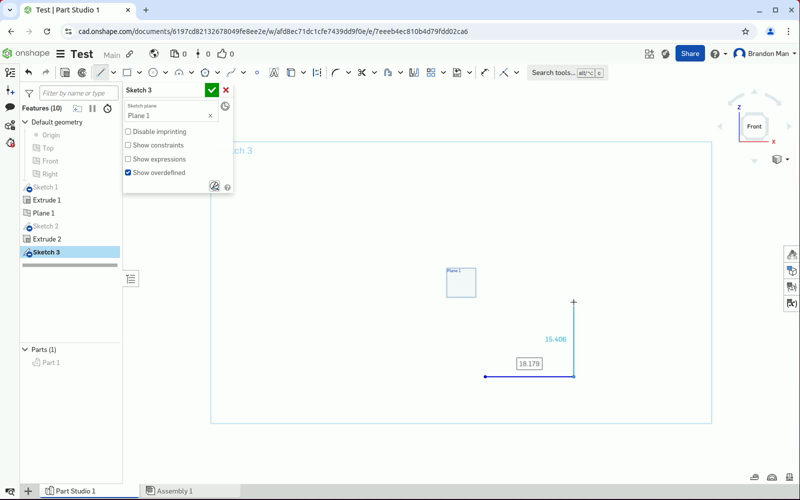
mouse_move(485, 301)
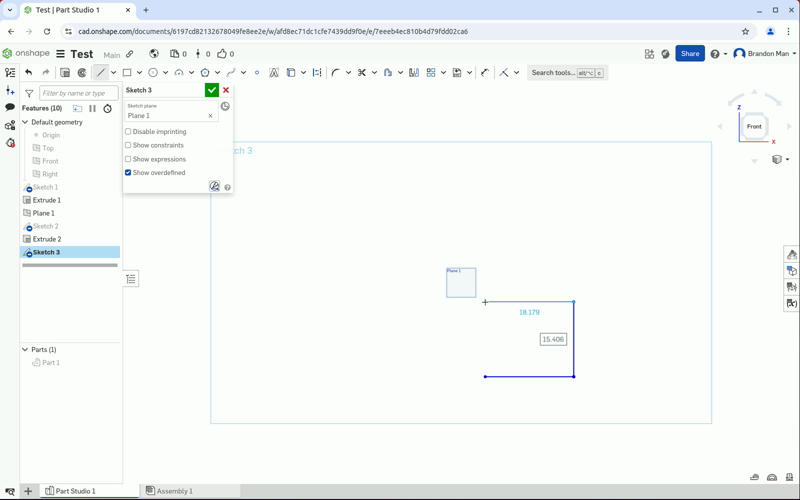
click(485, 301)
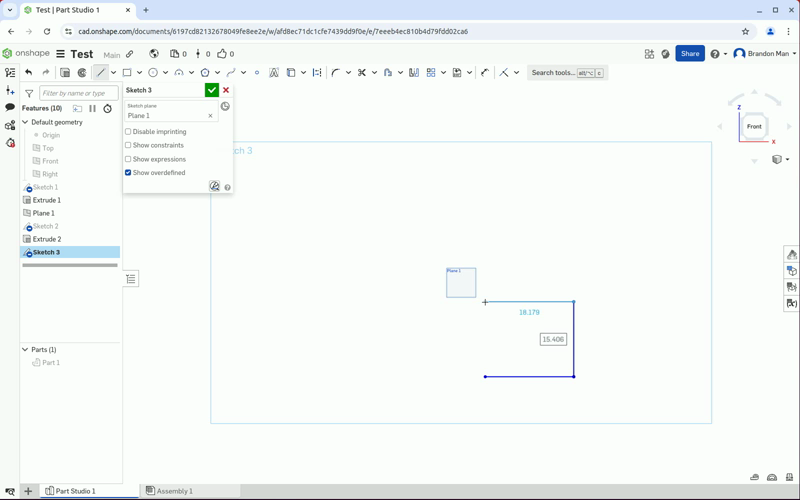
key_up(shift)
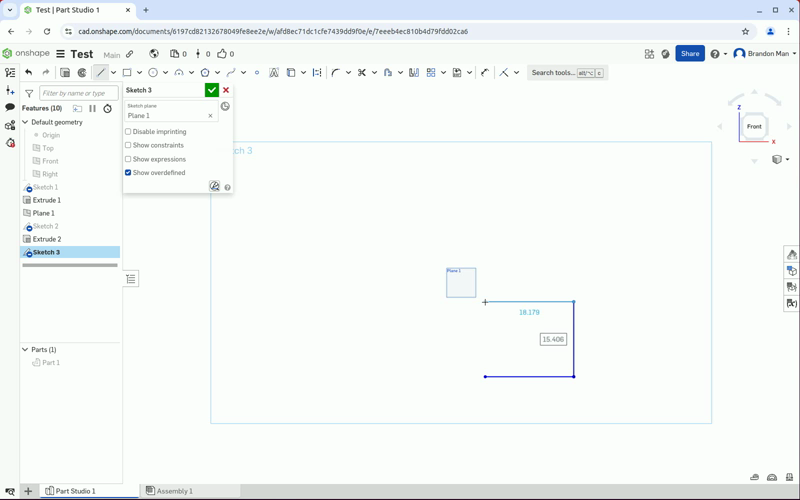
key_down(shift)
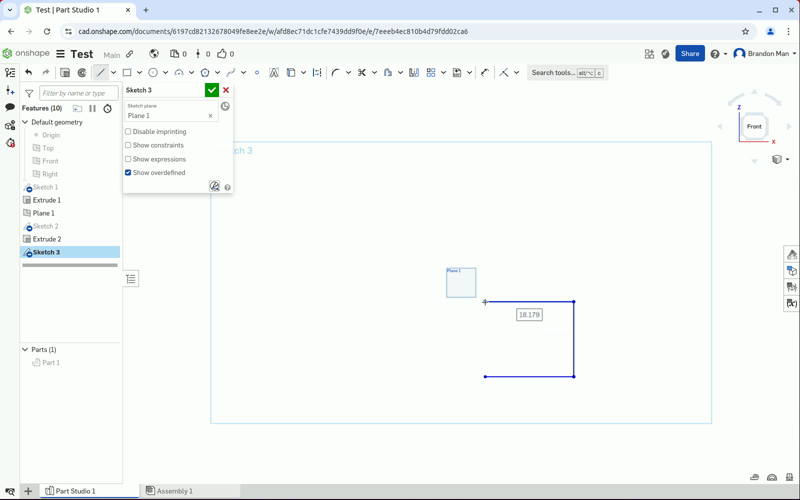
mouse_move(485, 376)
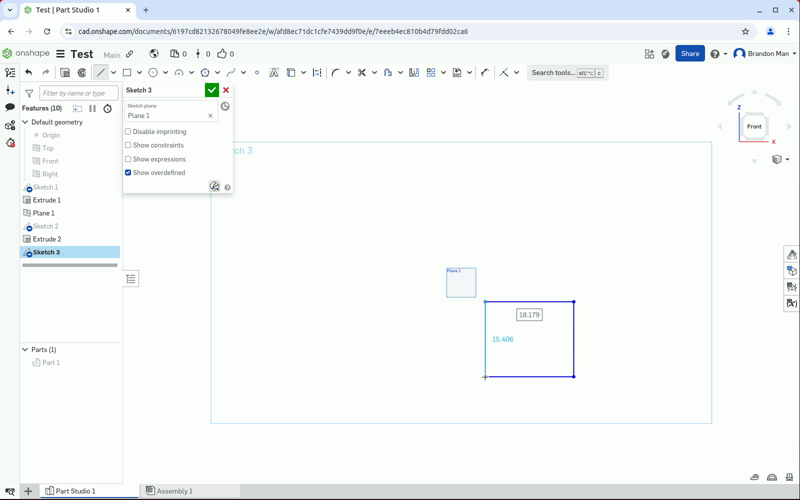
key_up(shift)
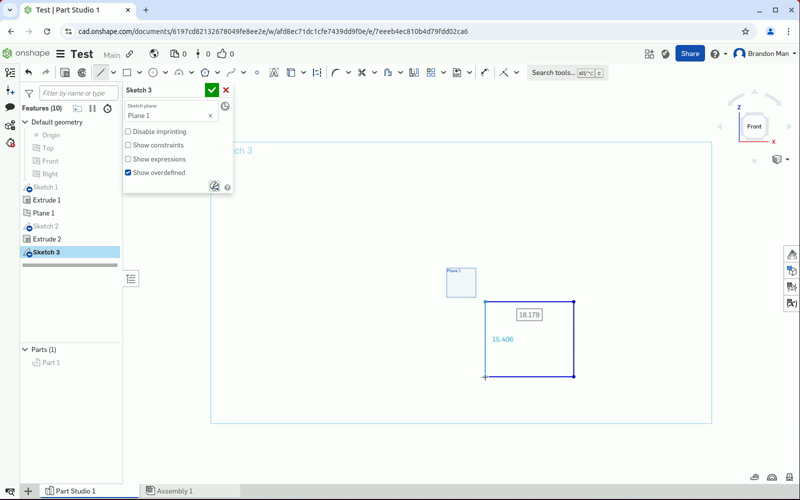
click(485, 376)
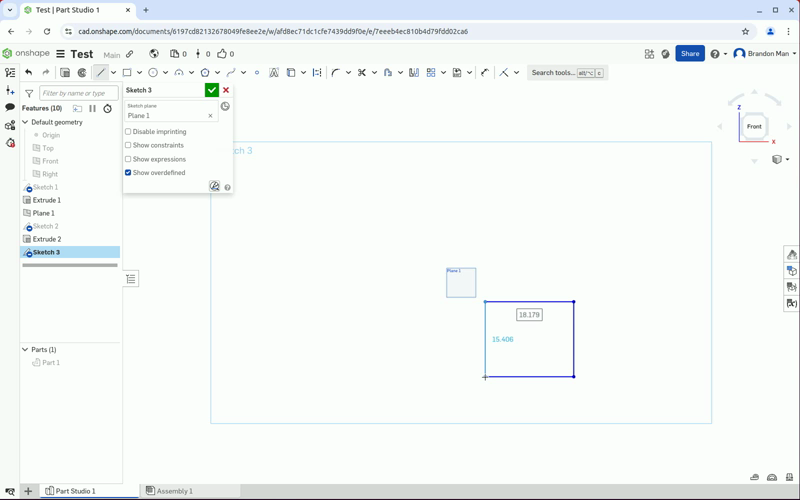
key(esc)
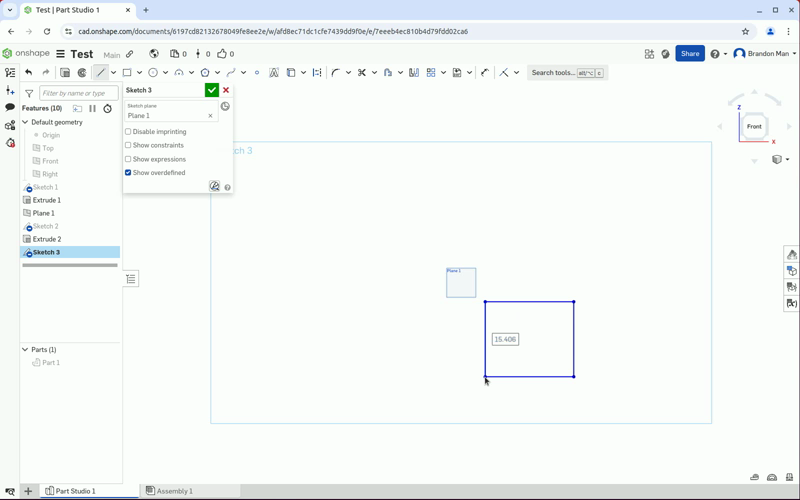
mouse_move(493, 366)
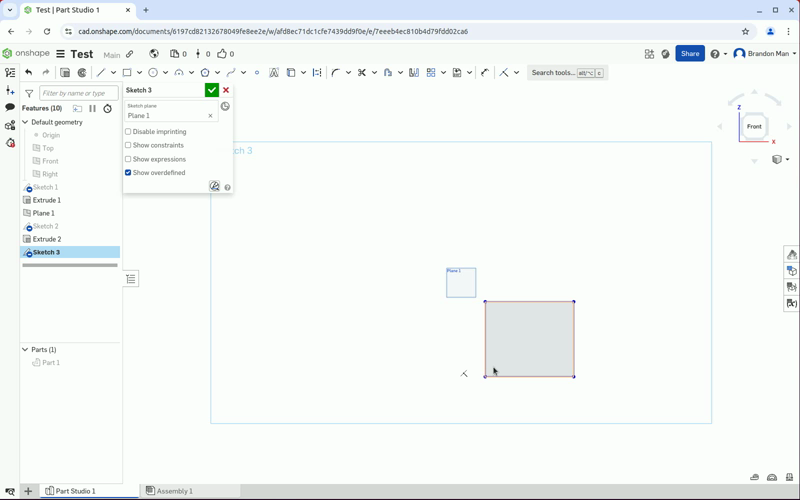
click(493, 366)
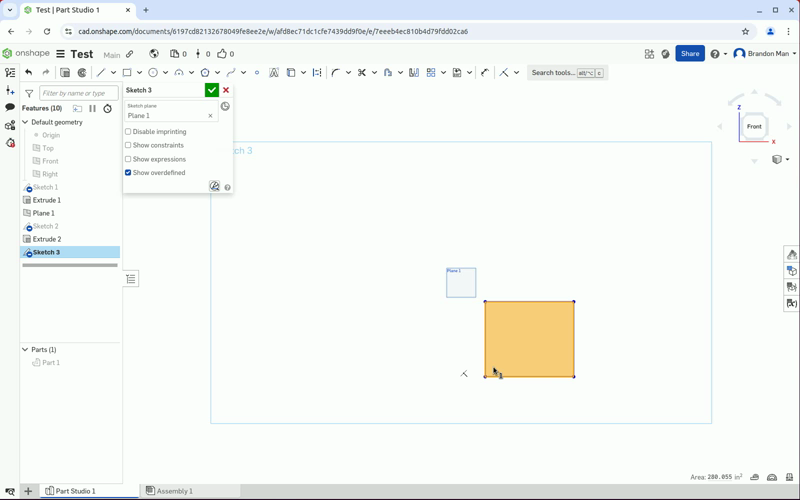
mouse_move(73, 352)
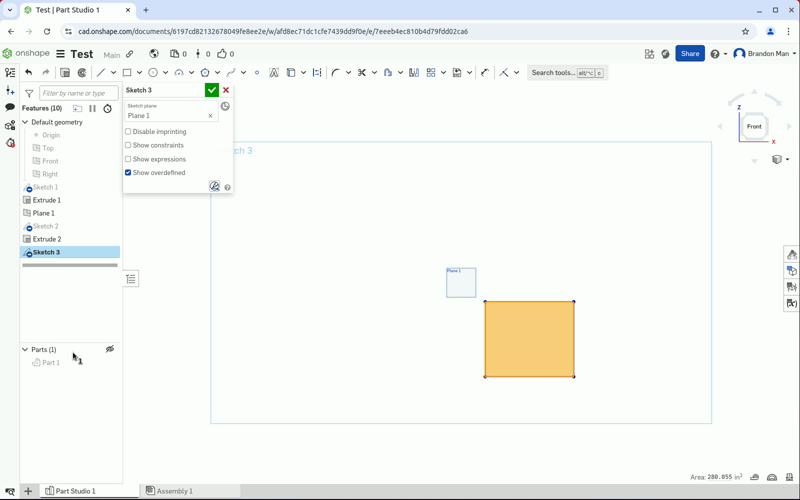
key(shift+y)
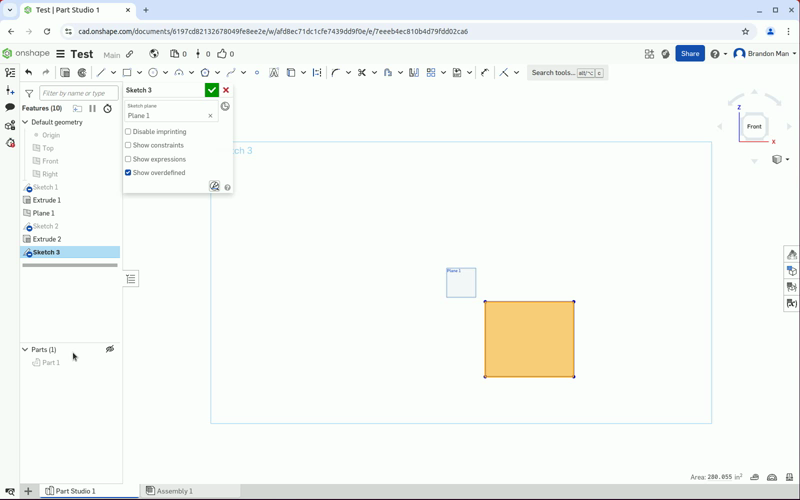
key(shift+e)
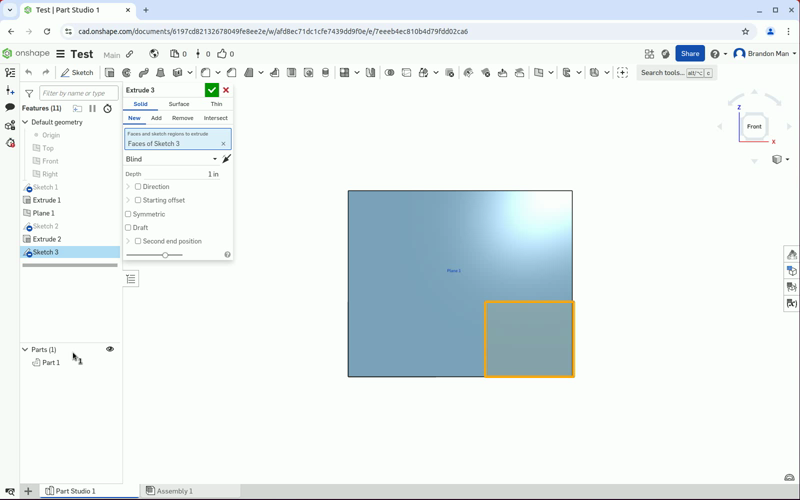
mouse_move(143, 106)
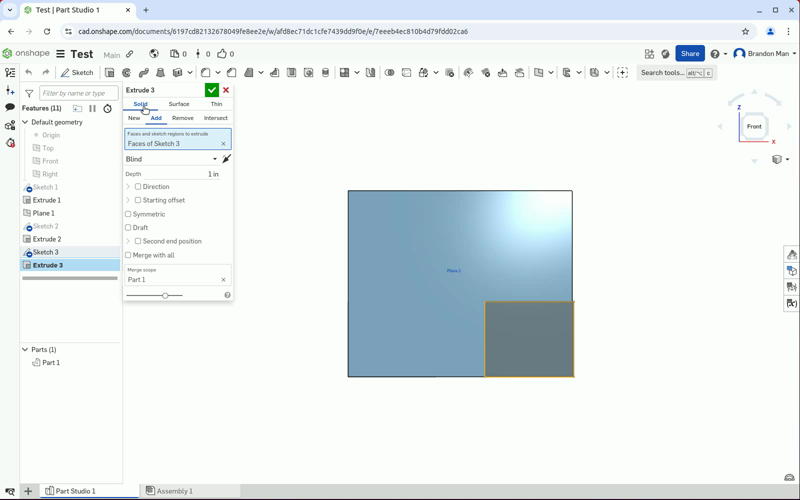
click(143, 106)
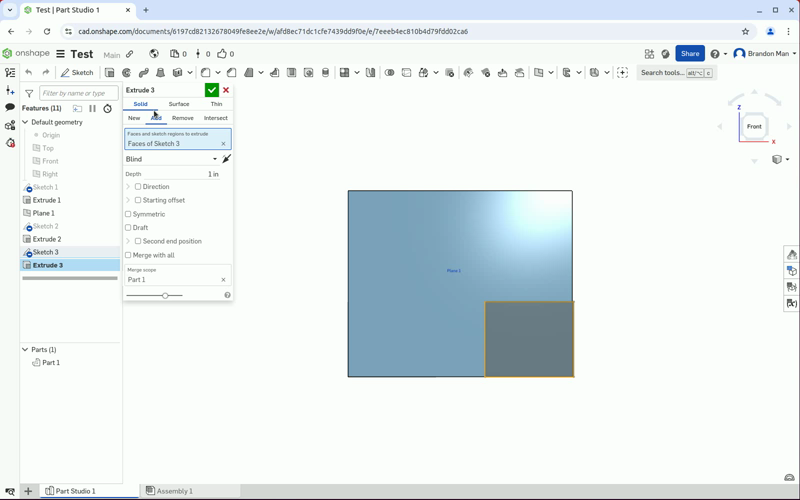
mouse_move(186, 120)
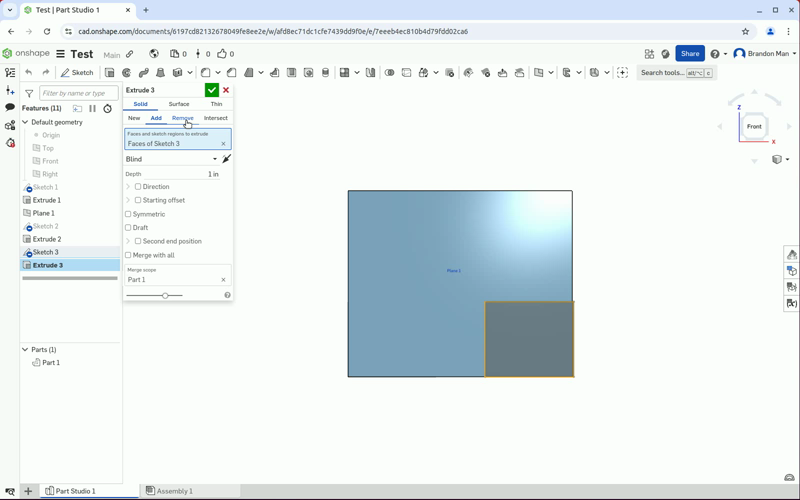
click(186, 120)
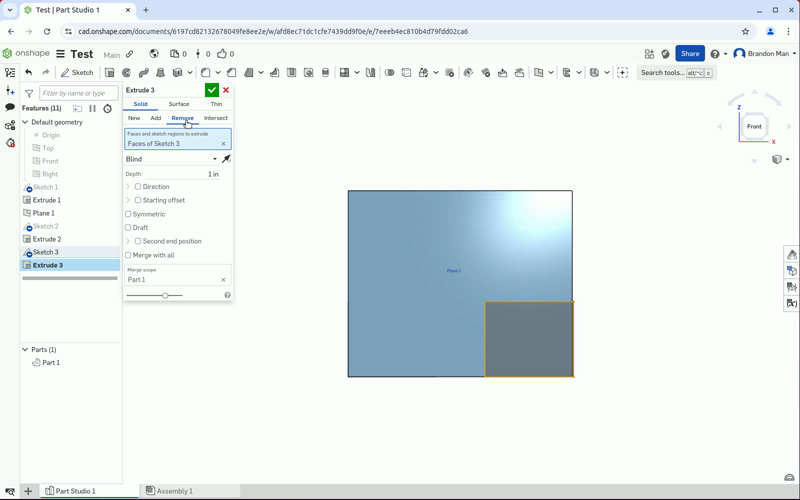
key(tab, 4)
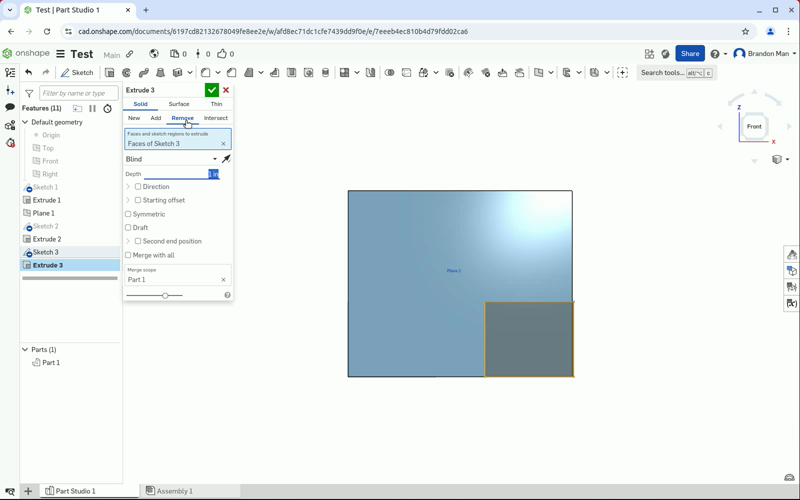
text(12.036)
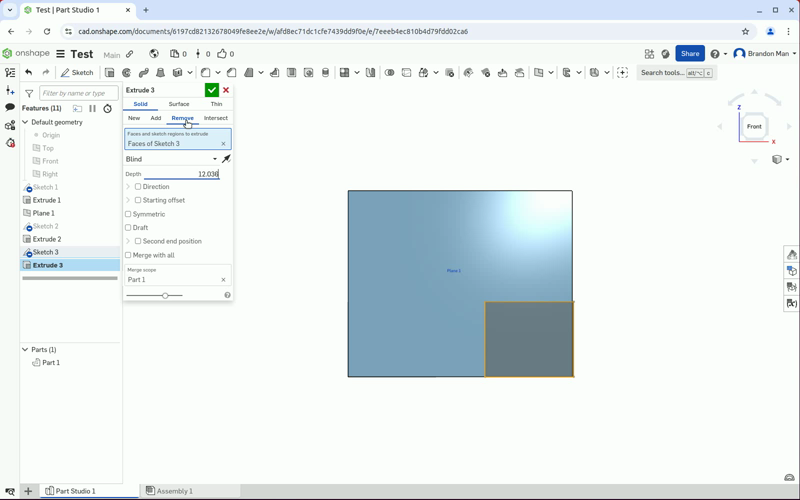
key(tab, 6)
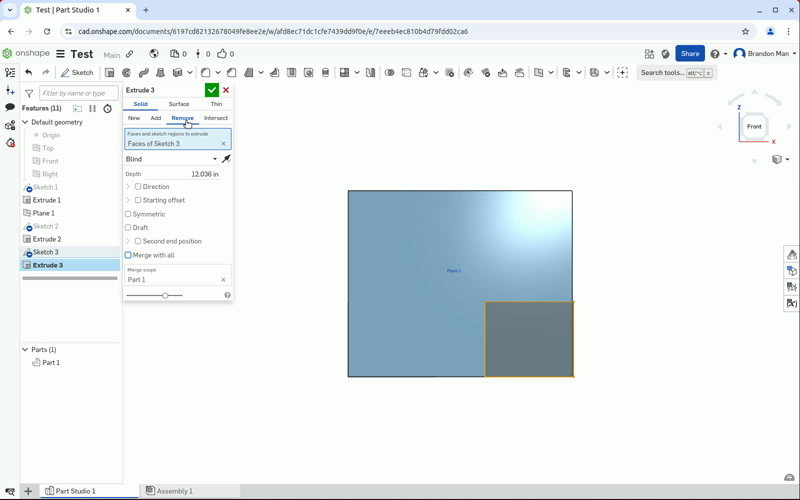
key(space)
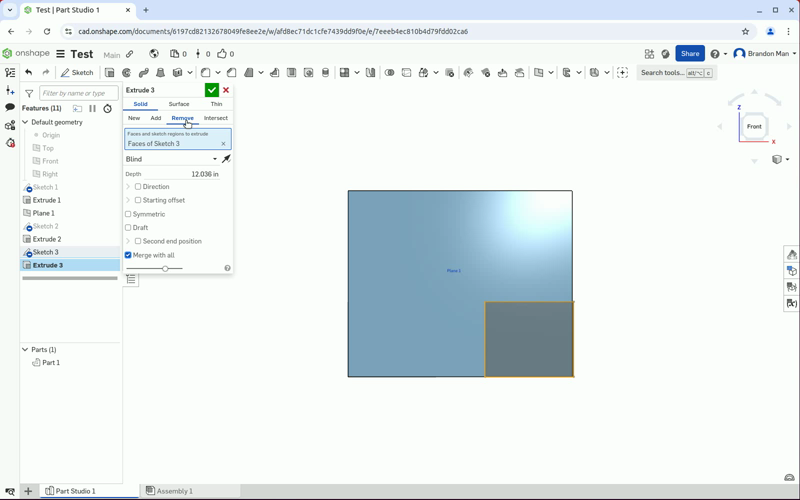
key(enter)
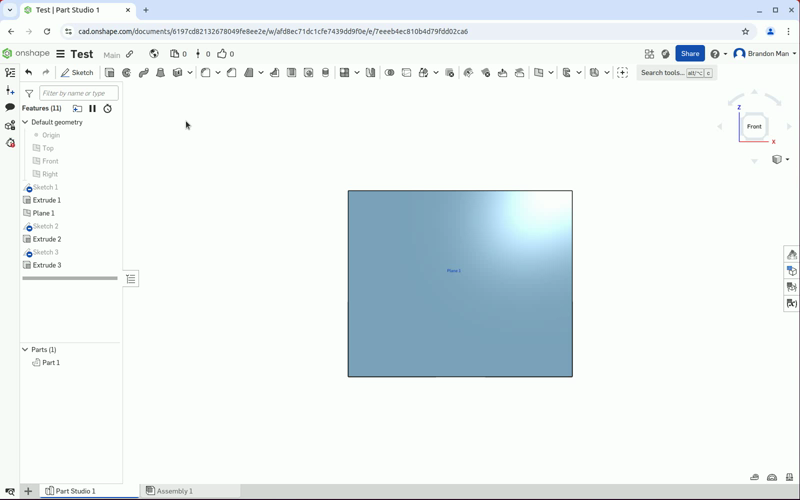
key(shift+h)
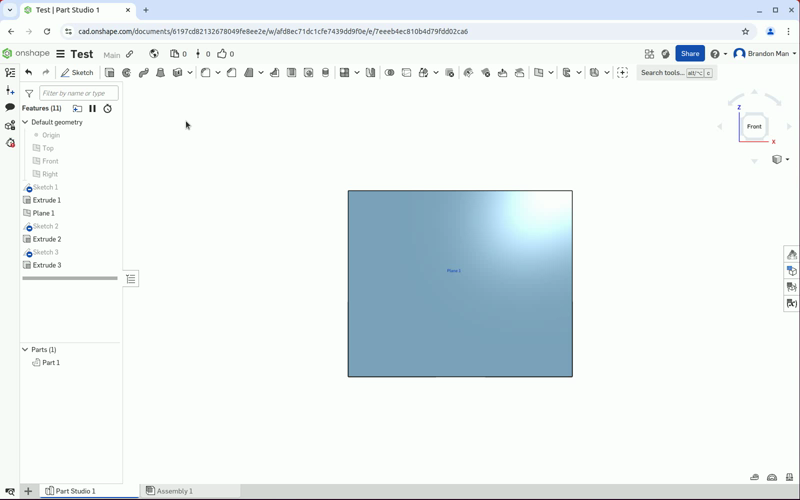
key(shift+h)
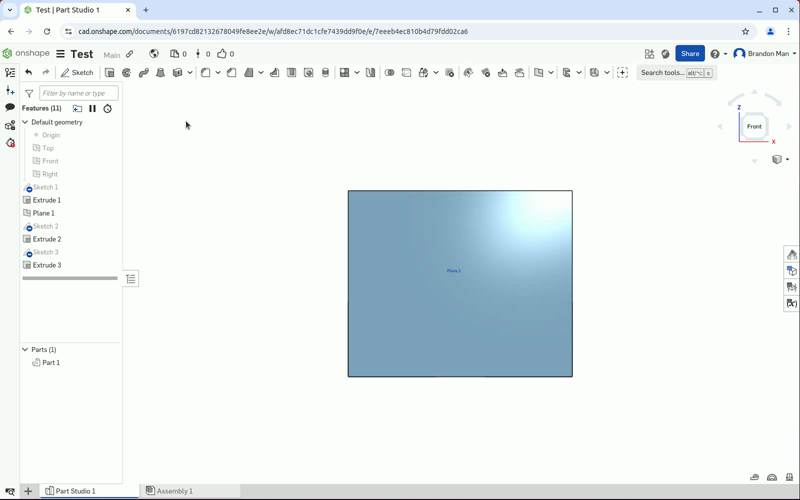
mouse_move(73, 189)
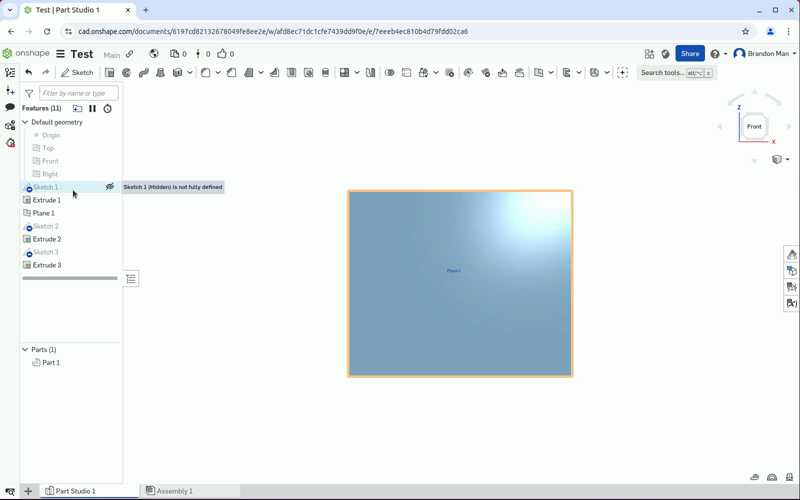
click(73, 189)
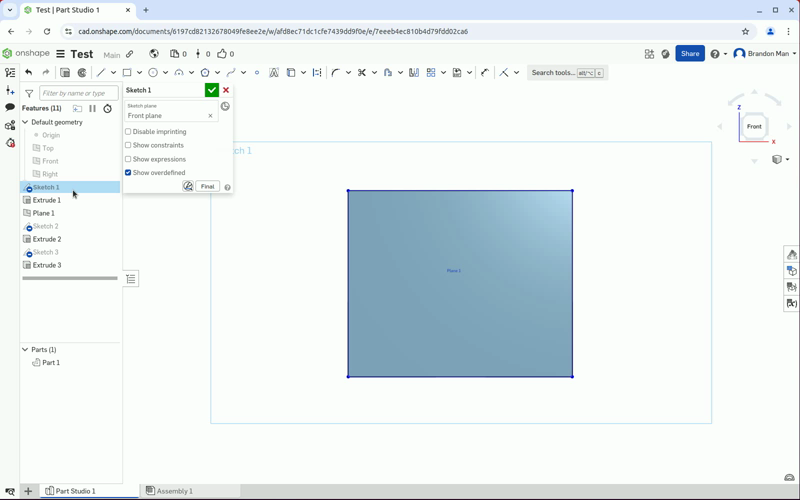
mouse_move(229, 92)
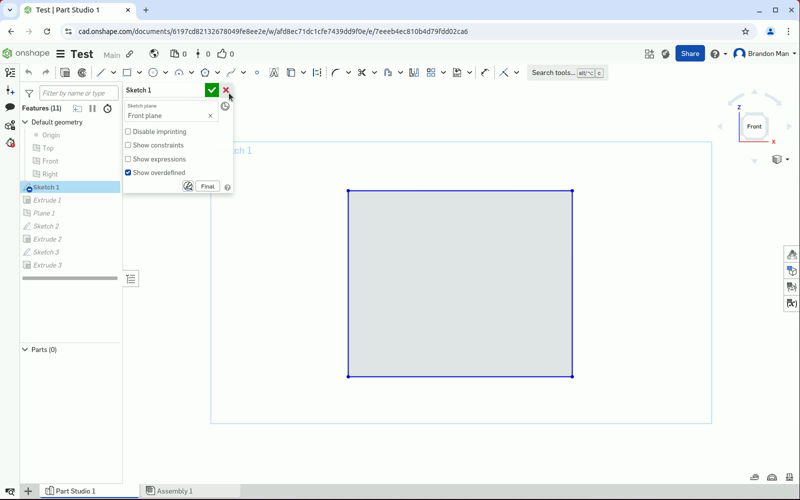
click(229, 92)
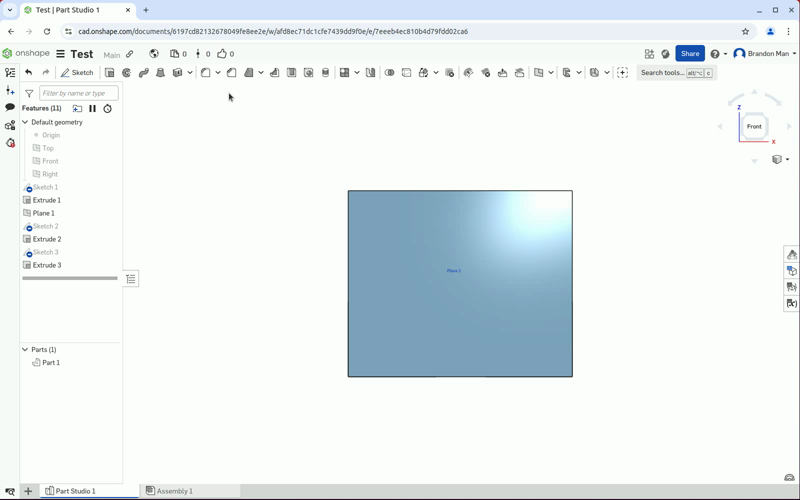
mouse_move(73, 352)
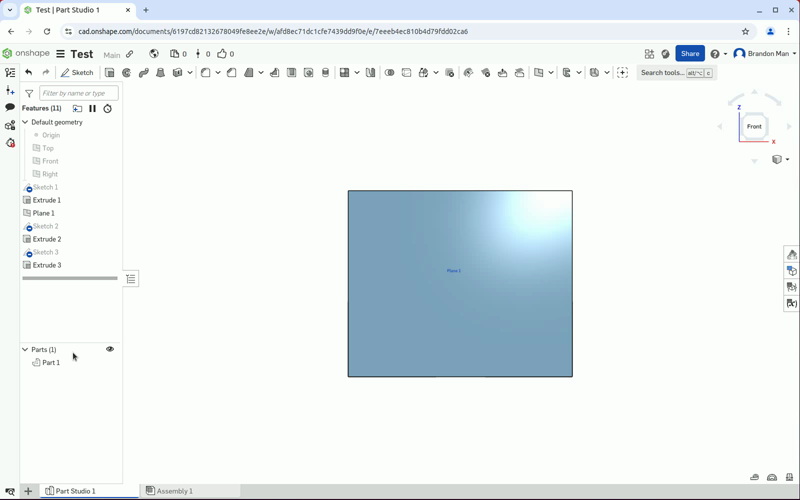
key(y)
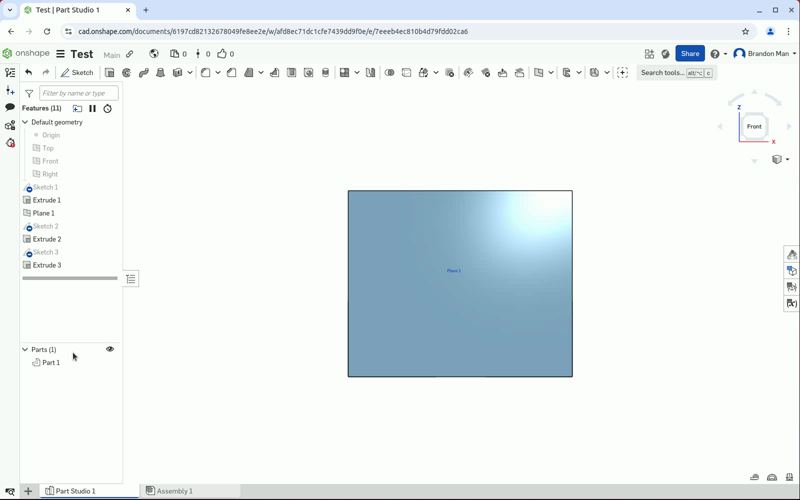
key(shift+p)
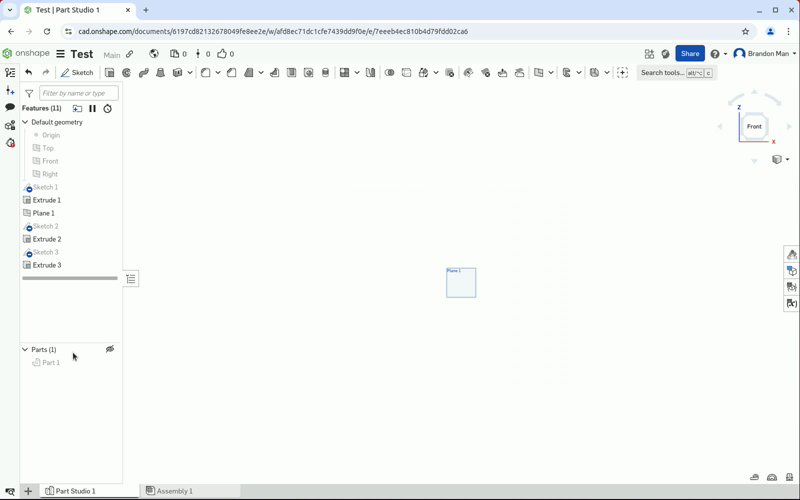
key(space)
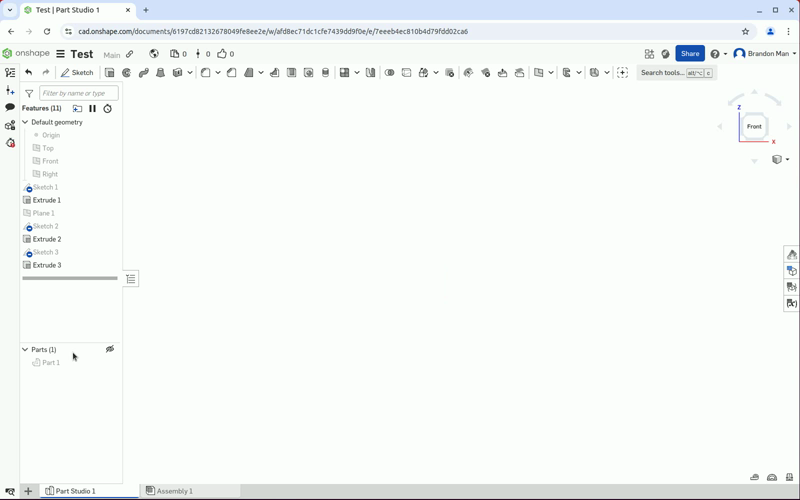
key_down(shift)
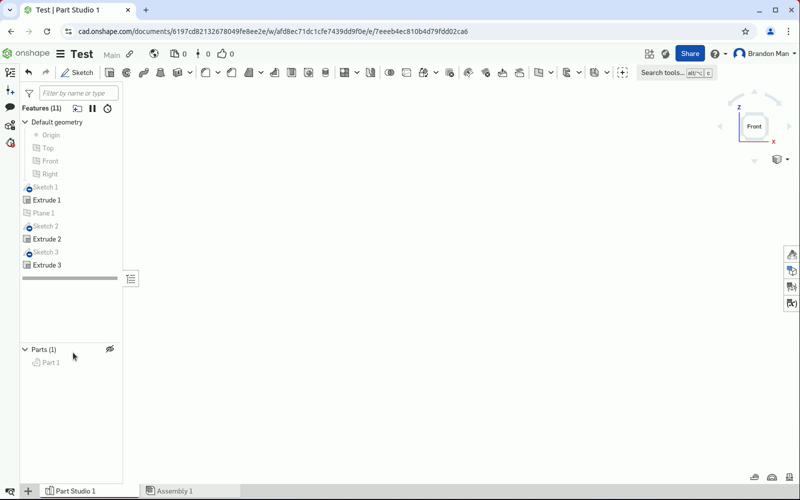
key(down)
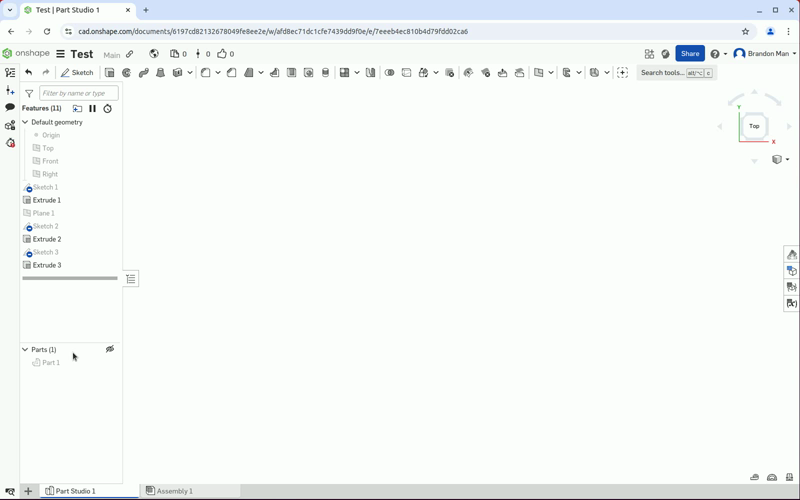
key_up(shift)
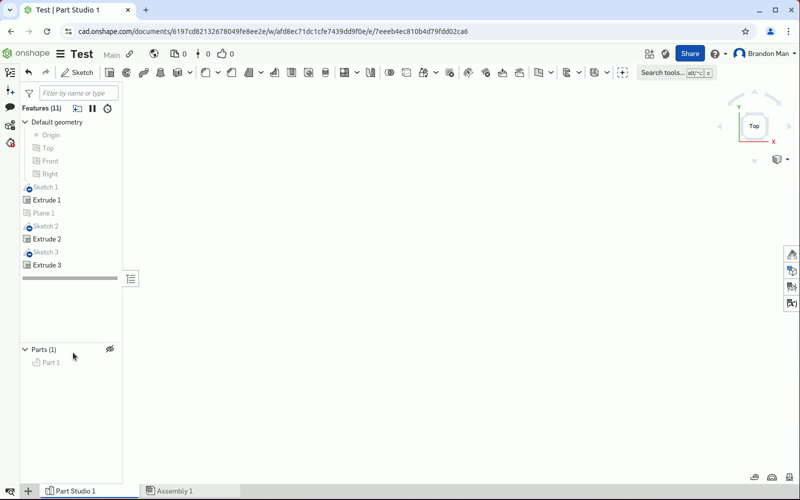
mouse_move(73, 352)
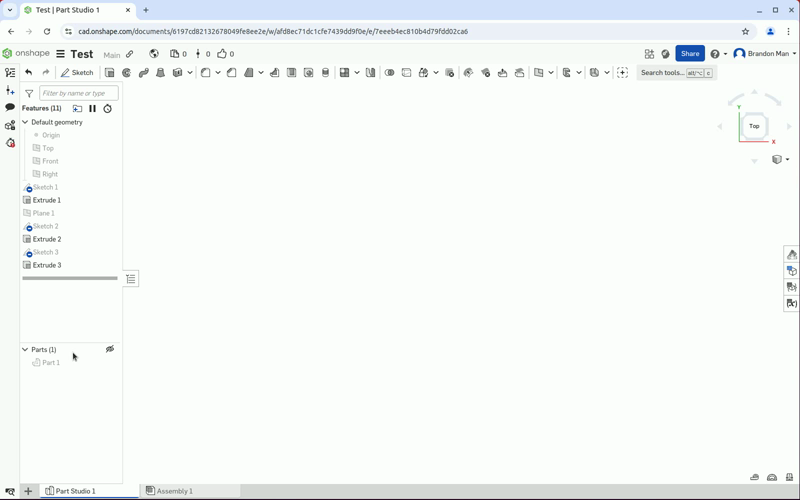
key(shift+y)
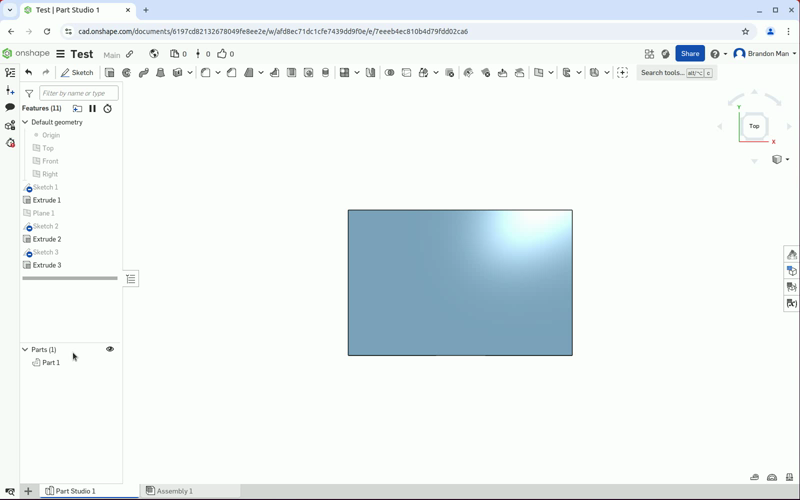
mouse_move(541, 75)
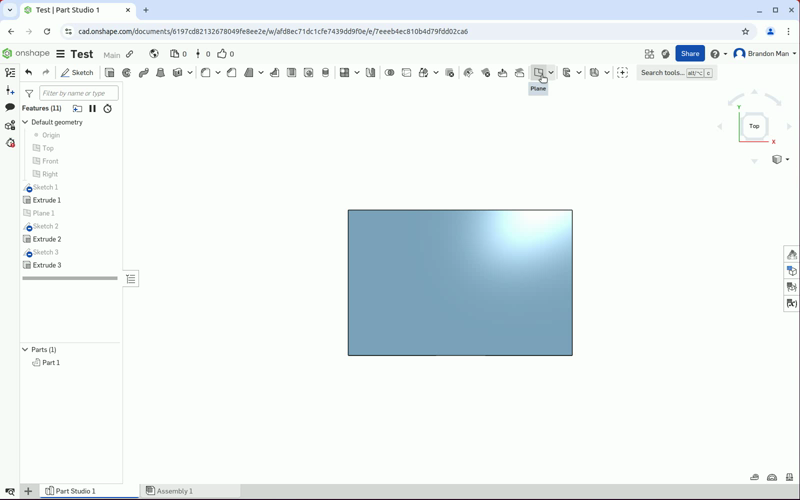
click(541, 75)
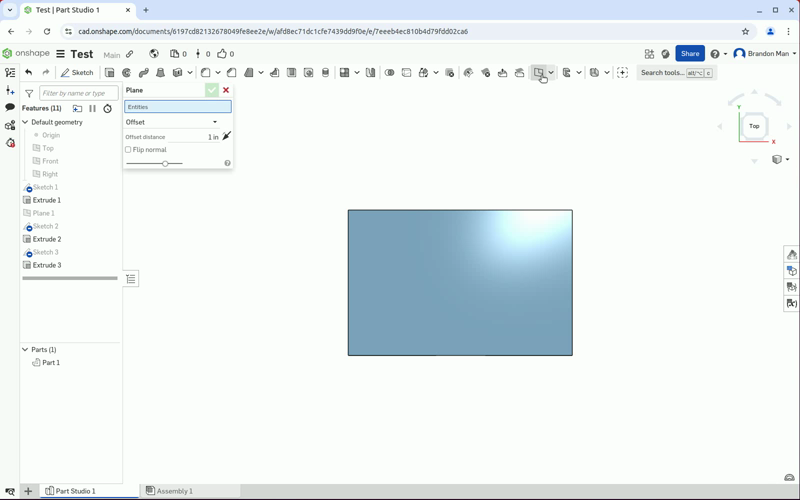
mouse_move(73, 150)
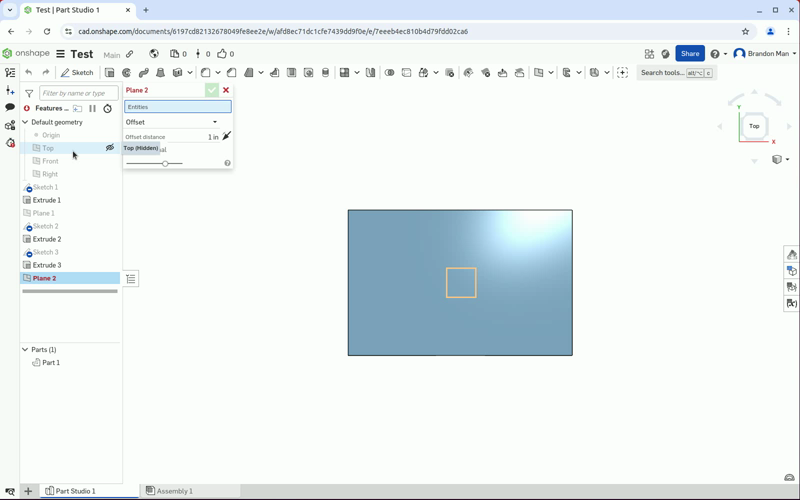
click(73, 150)
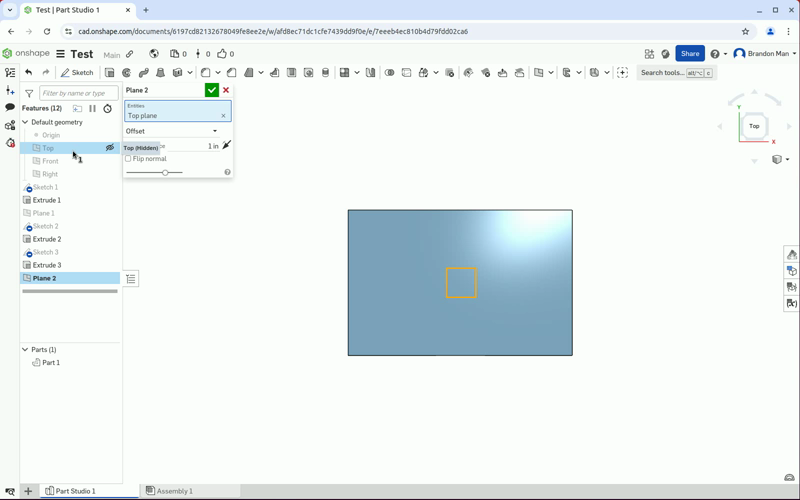
key(tab, 2)
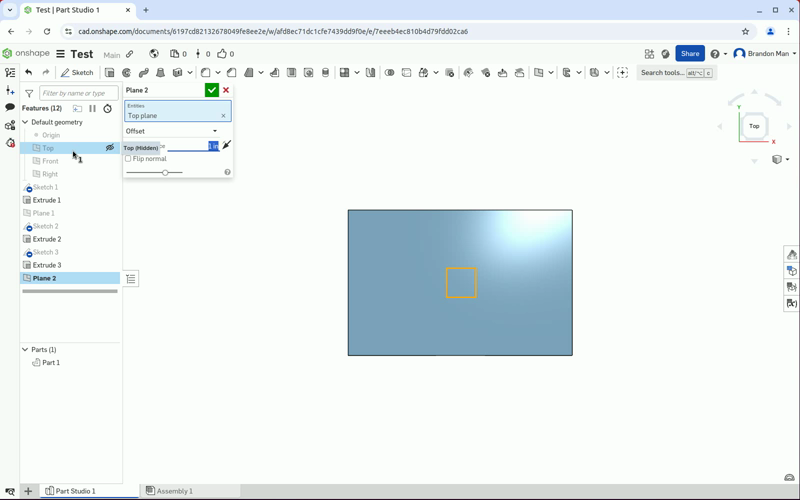
text(19.257)
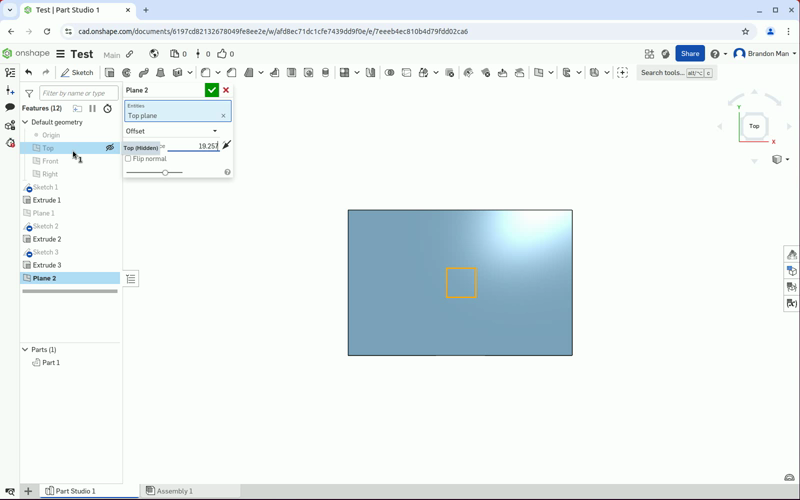
key(enter, 2)
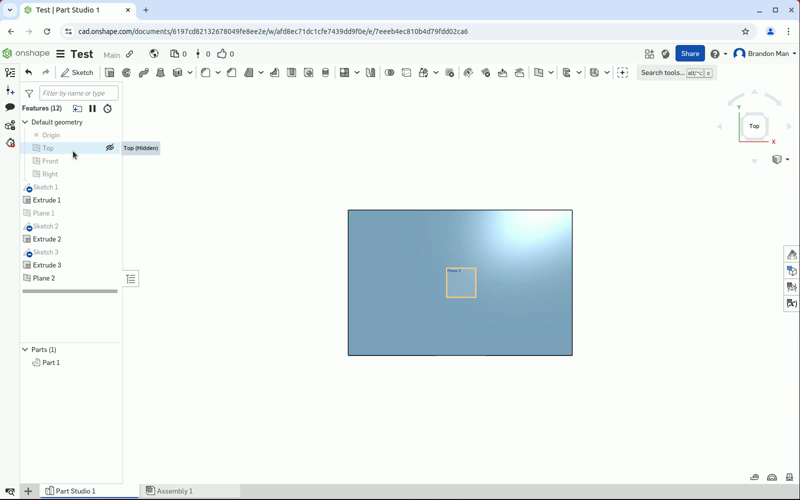
key(shift+s)
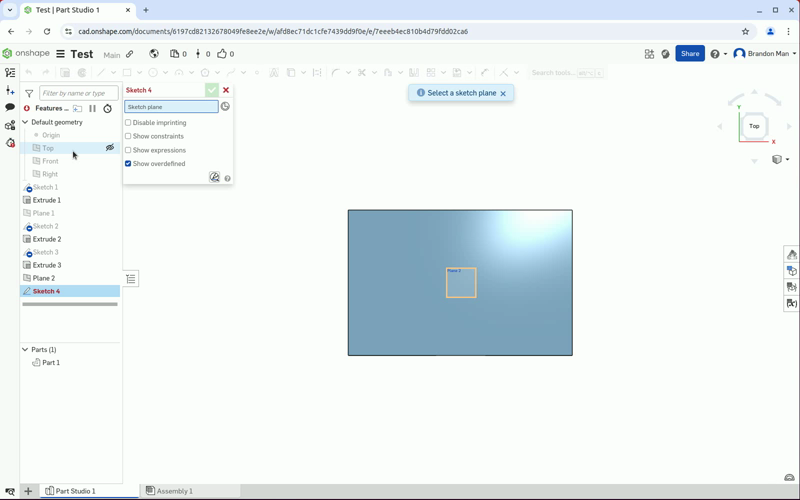
mouse_move(73, 280)
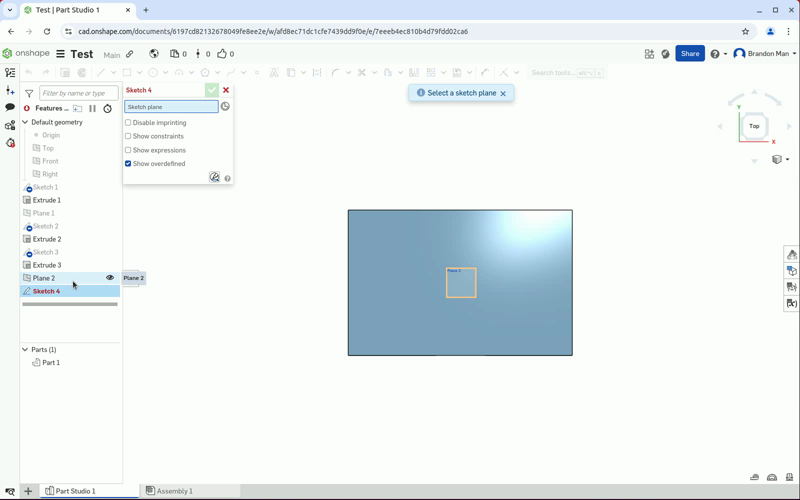
click(73, 280)
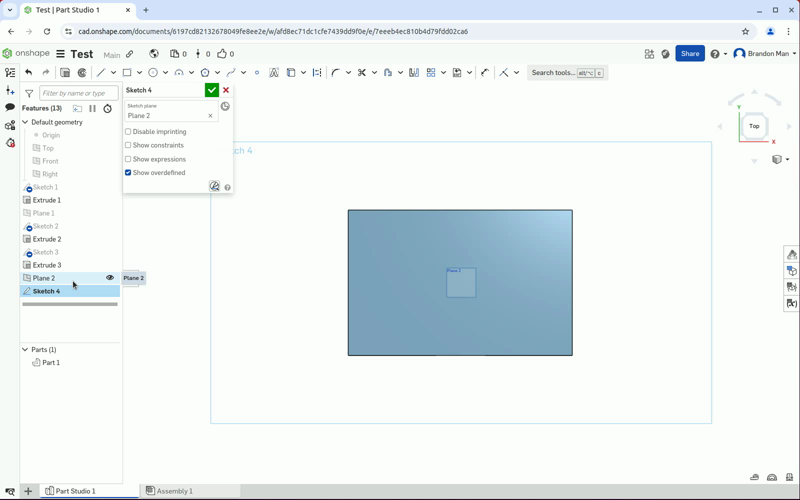
mouse_move(73, 352)
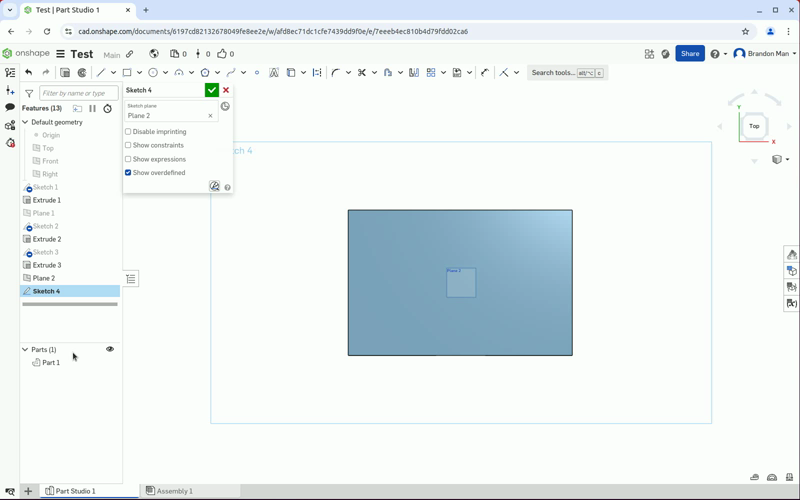
key(y)
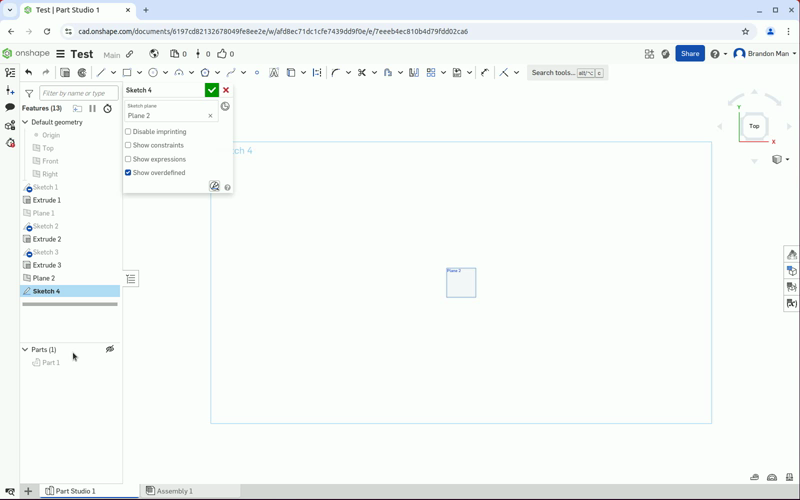
key(l)
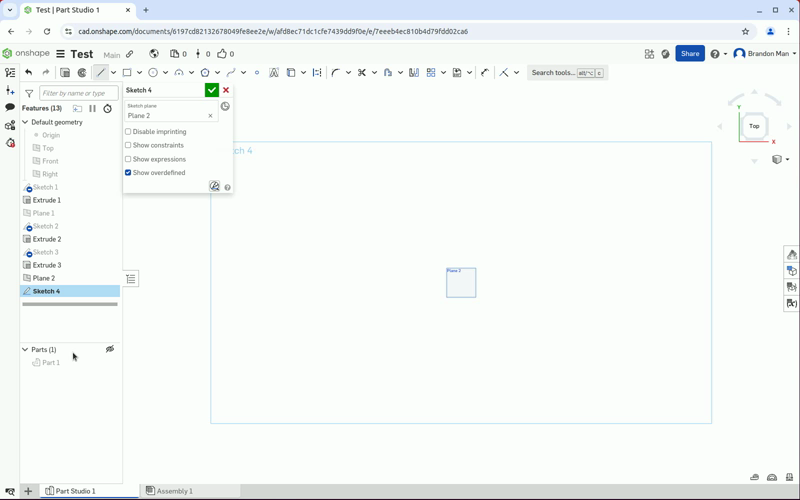
key_down(shift)
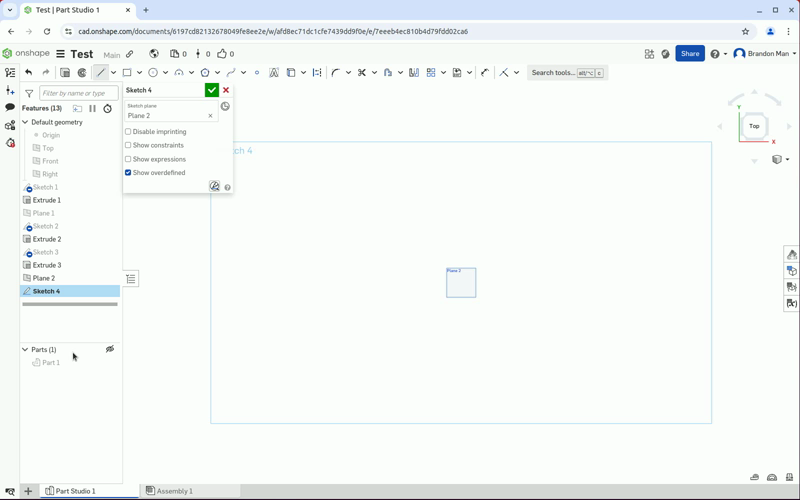
mouse_move(348, 355)
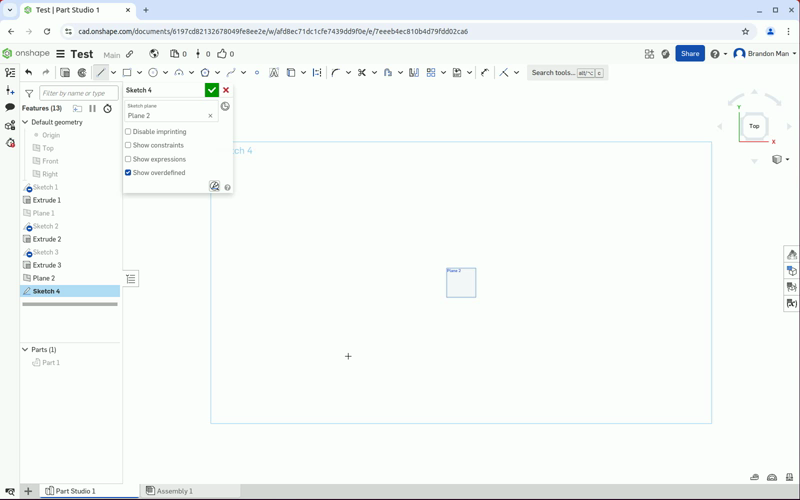
click(348, 355)
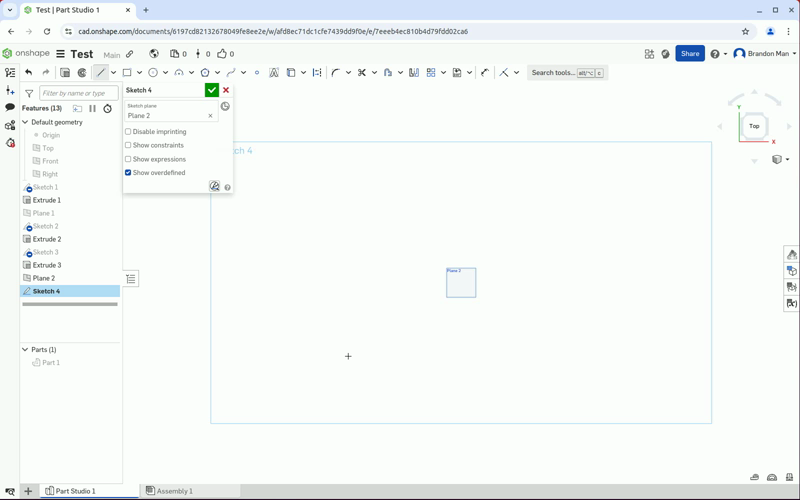
key_up(shift)
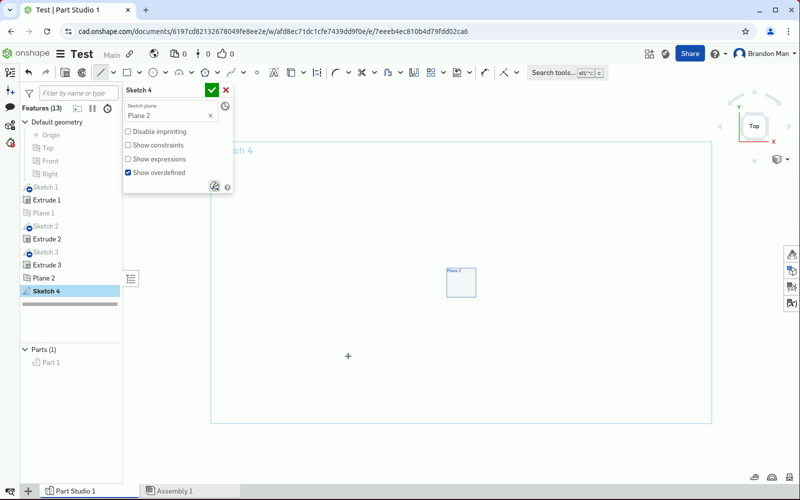
key_down(shift)
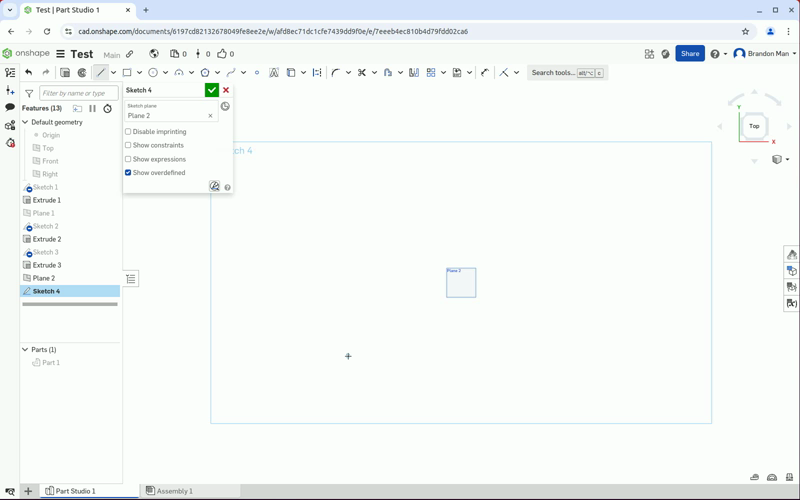
mouse_move(485, 355)
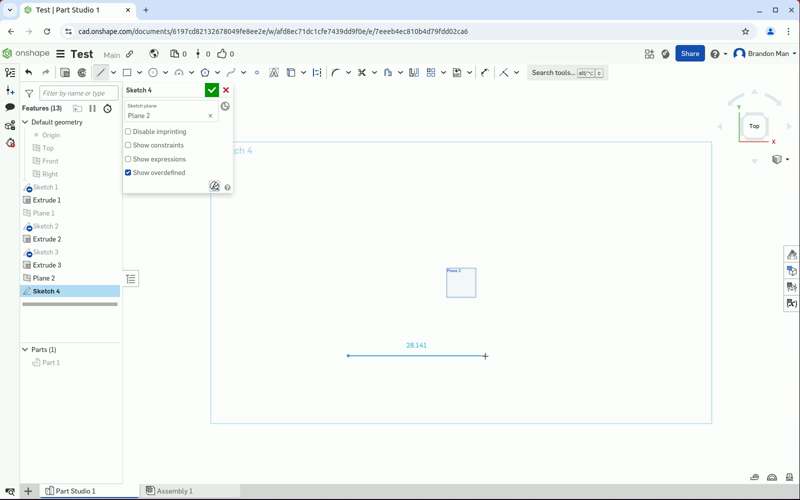
click(485, 355)
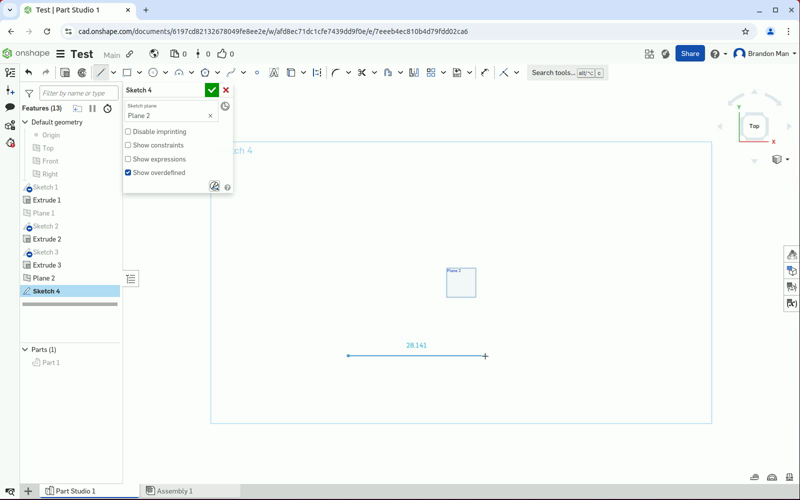
key_up(shift)
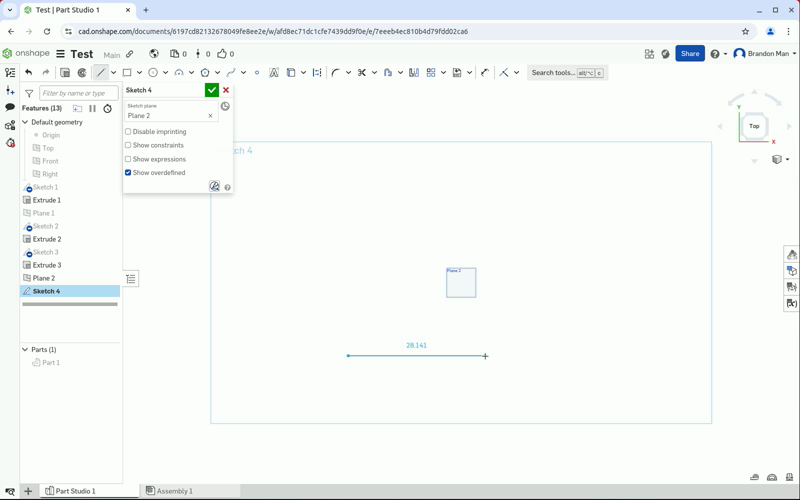
key_down(shift)
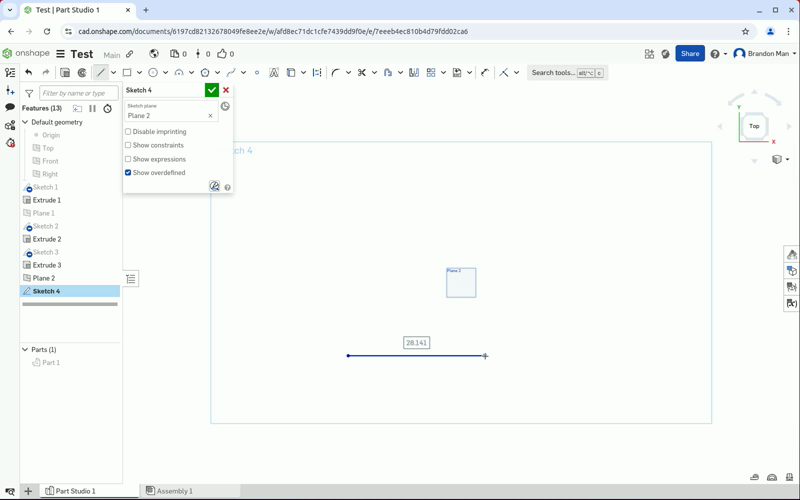
mouse_move(485, 293)
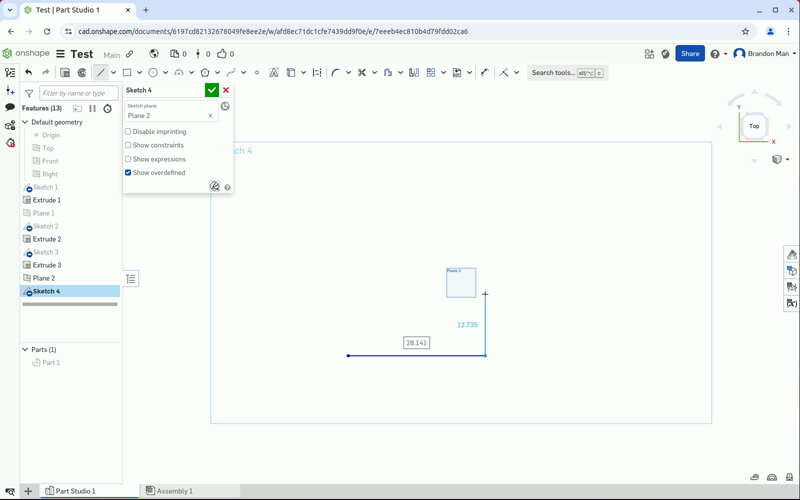
click(485, 293)
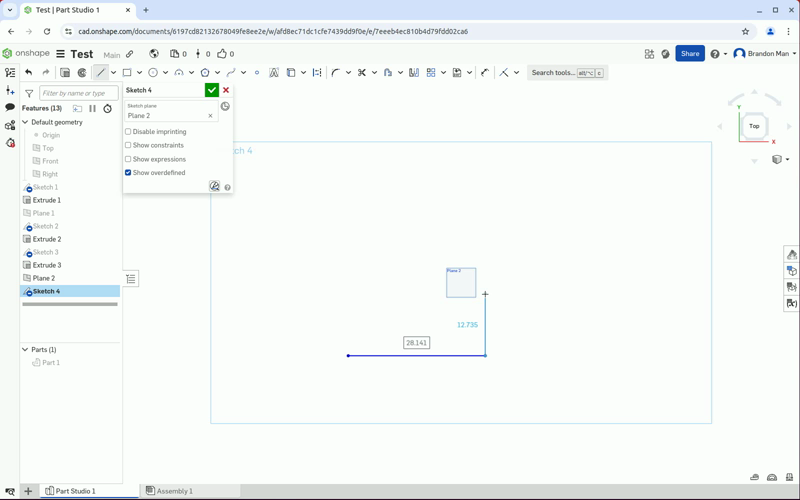
key_up(shift)
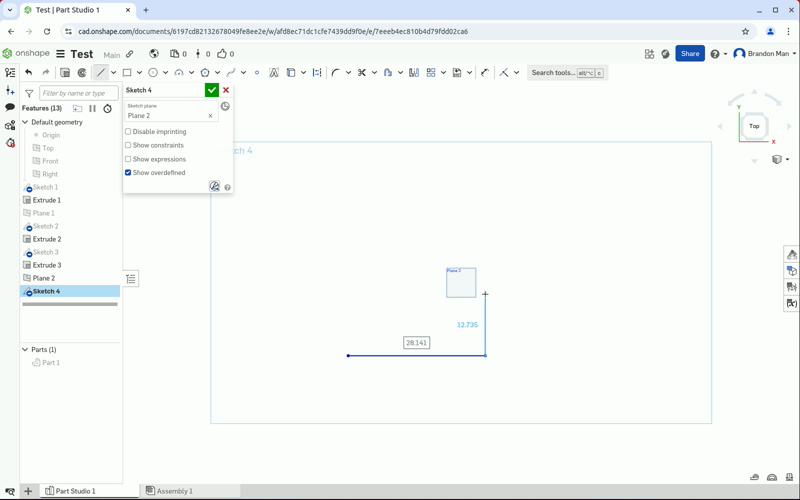
key_down(shift)
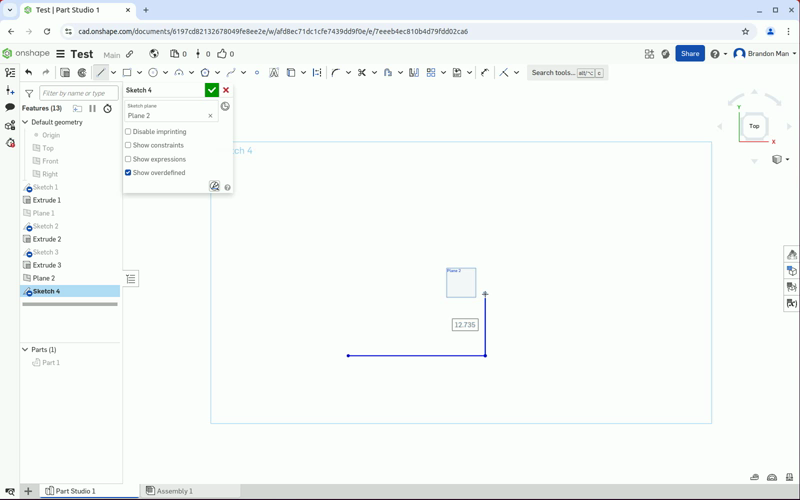
mouse_move(348, 293)
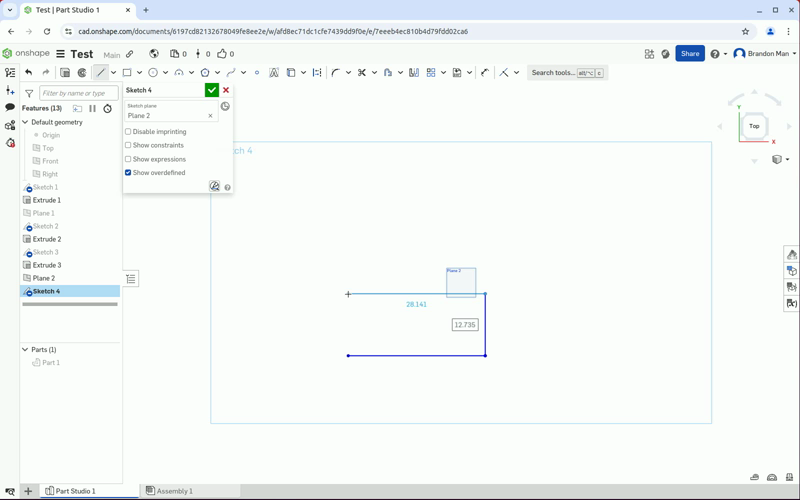
click(348, 293)
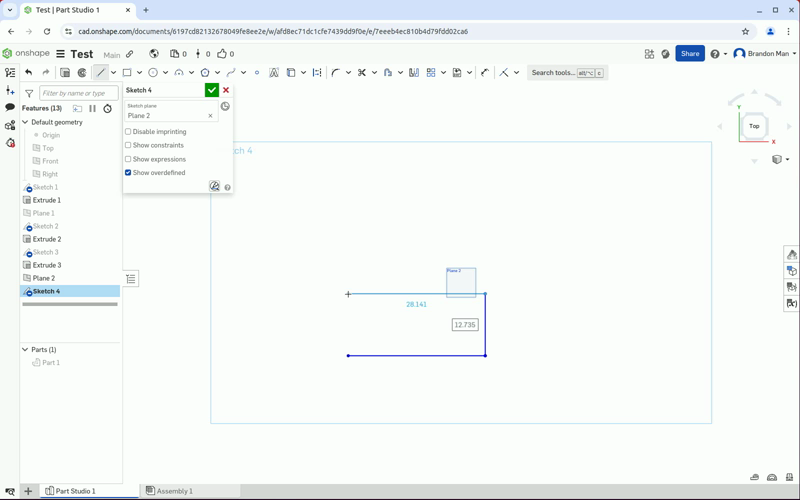
key_up(shift)
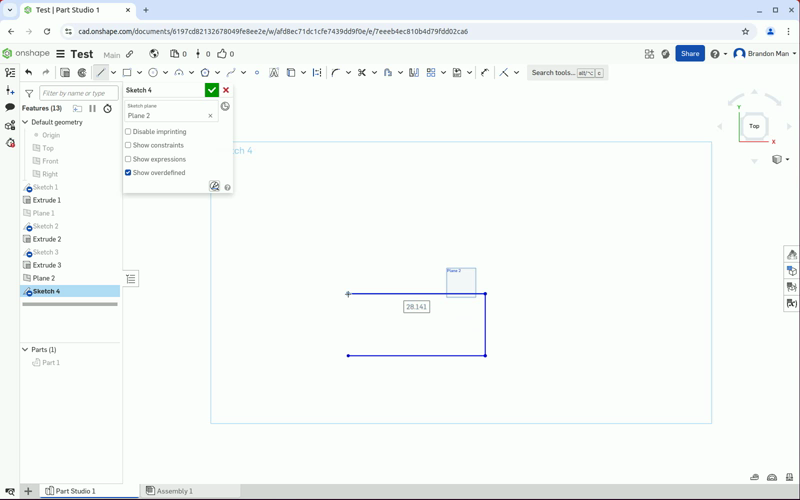
key_down(shift)
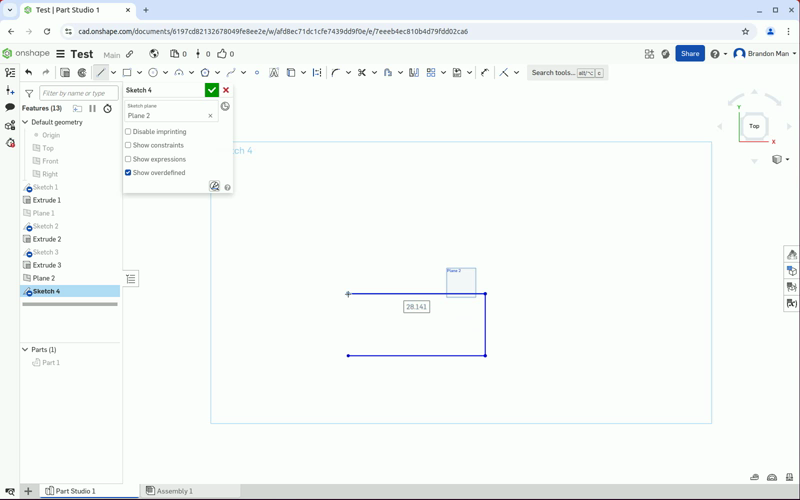
mouse_move(348, 355)
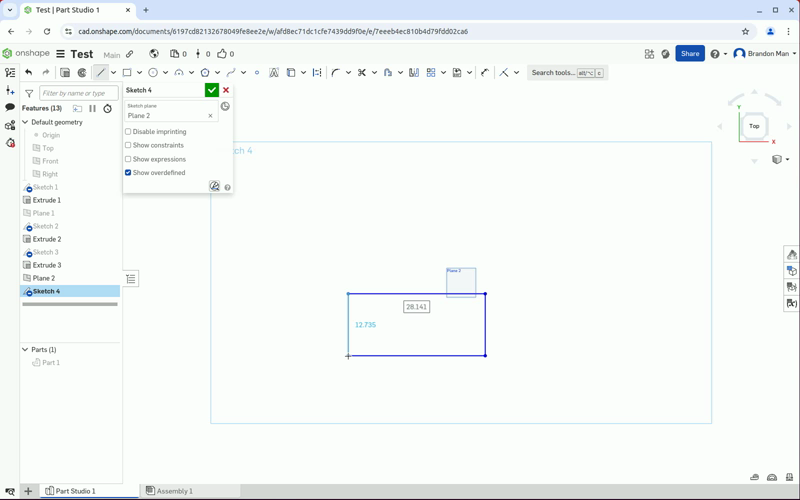
key_up(shift)
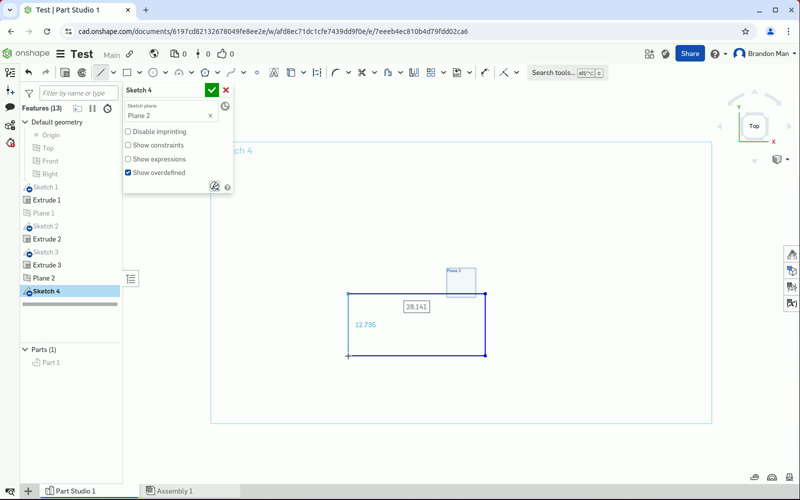
click(348, 355)
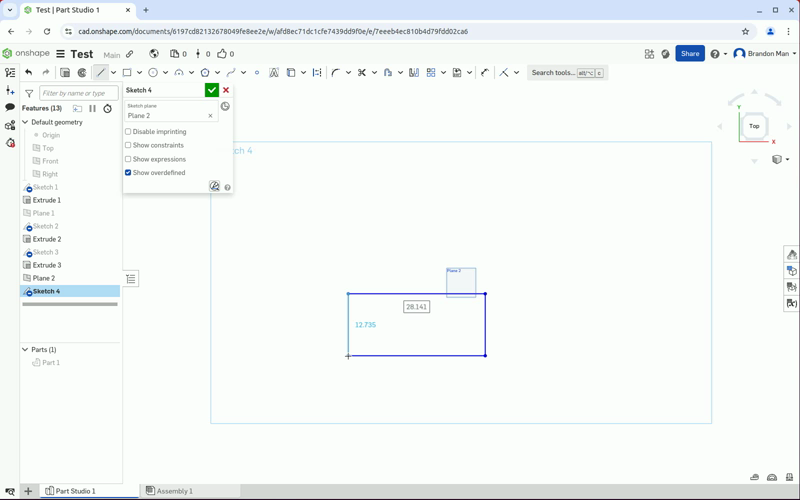
key(esc)
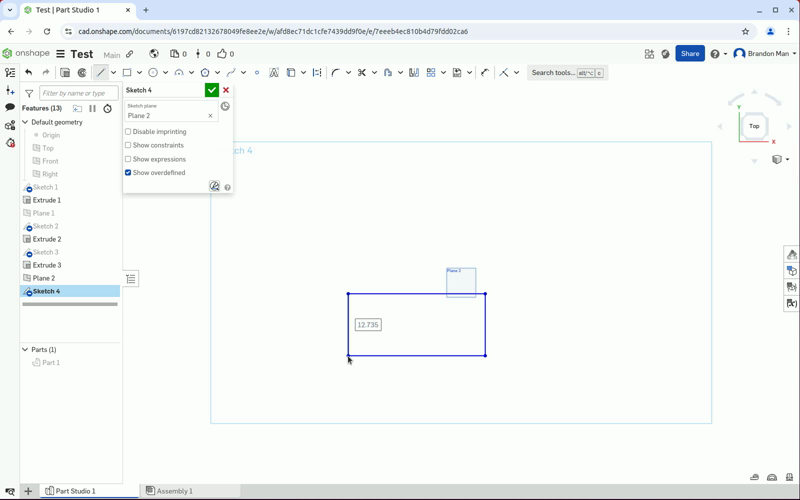
mouse_move(402, 315)
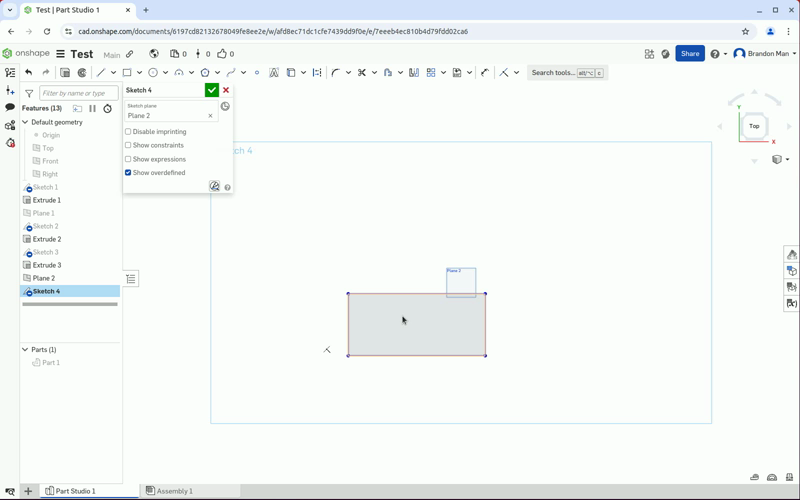
click(402, 315)
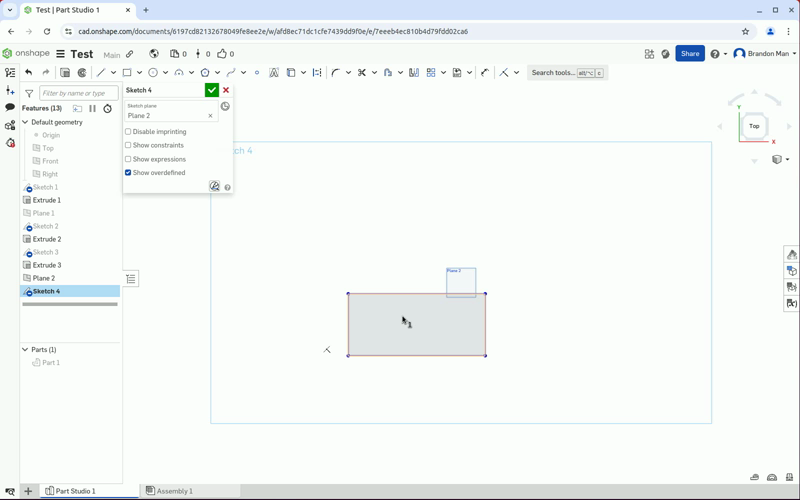
mouse_move(73, 352)
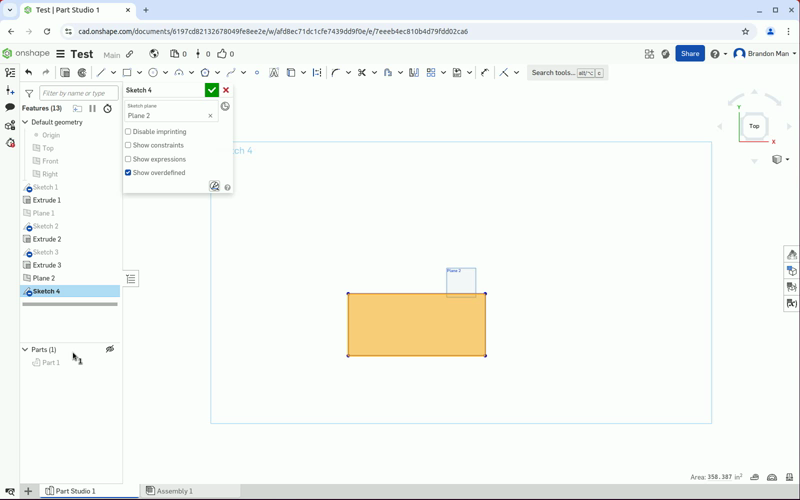
key(shift+y)
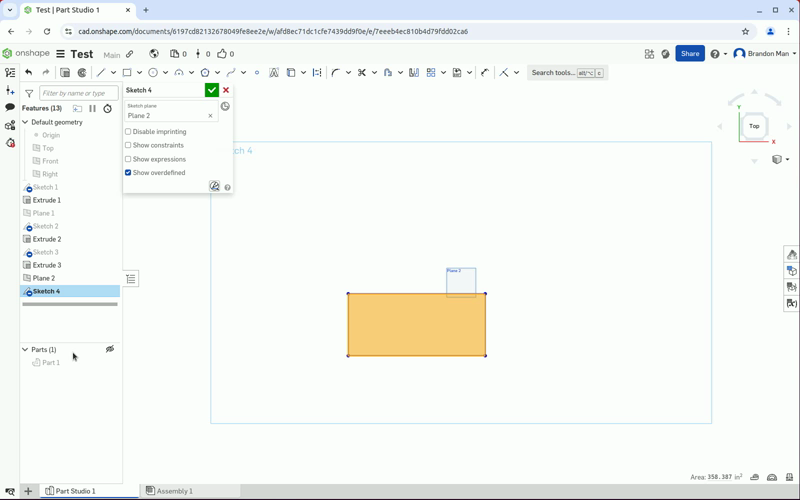
key(shift+e)
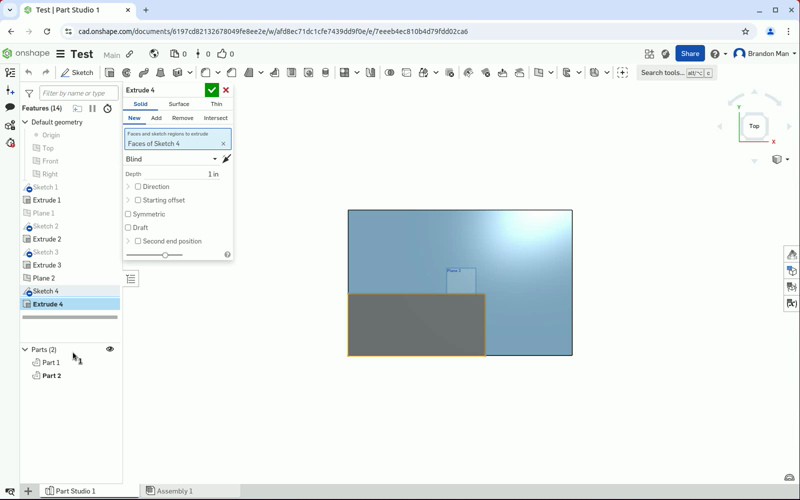
mouse_move(143, 106)
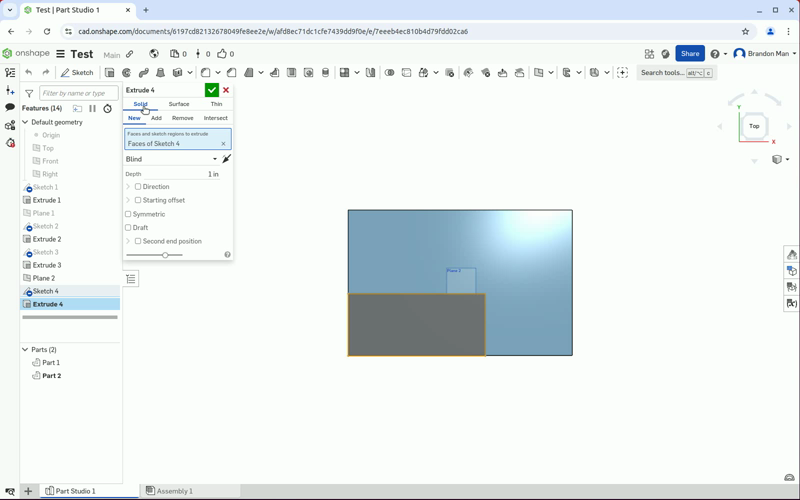
click(143, 106)
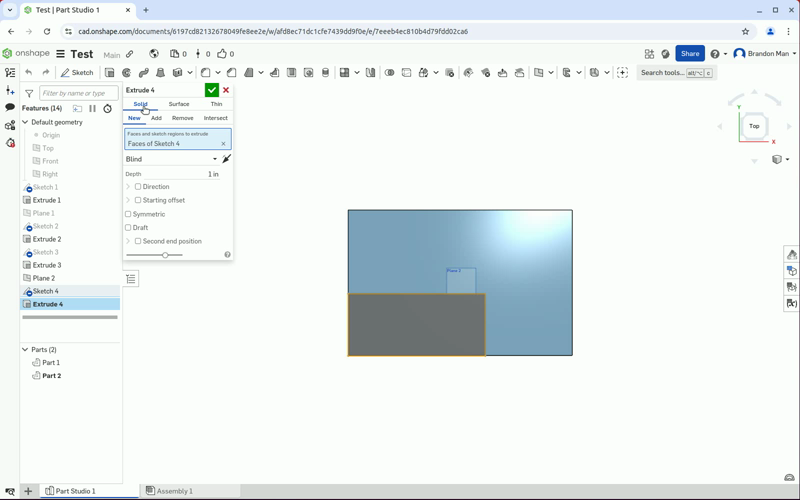
mouse_move(186, 120)
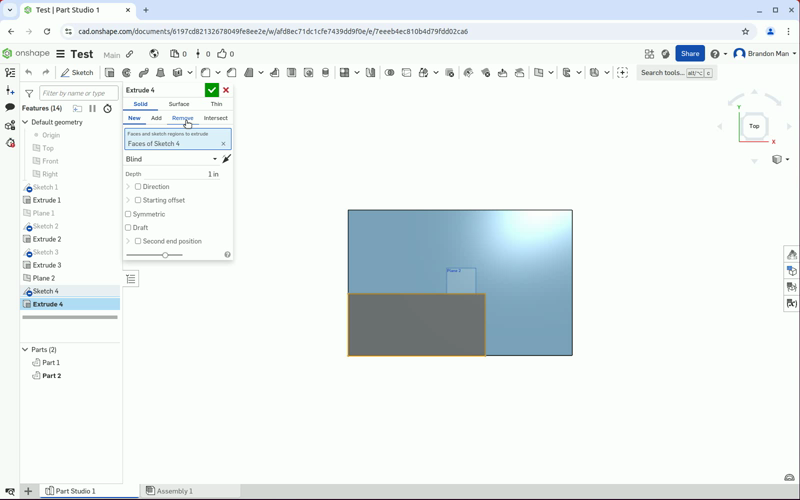
click(186, 120)
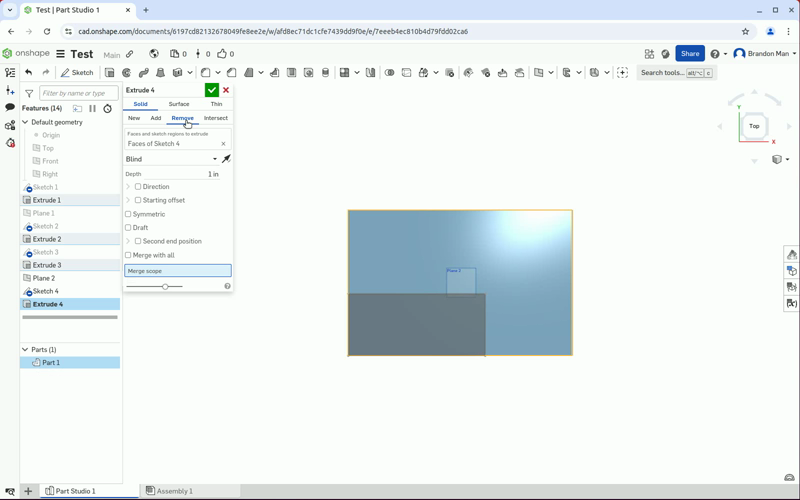
key(tab, 4)
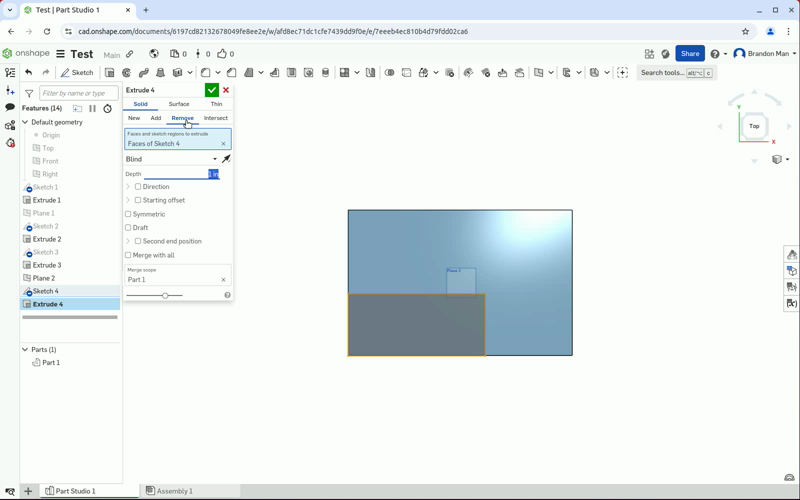
text(15.405)
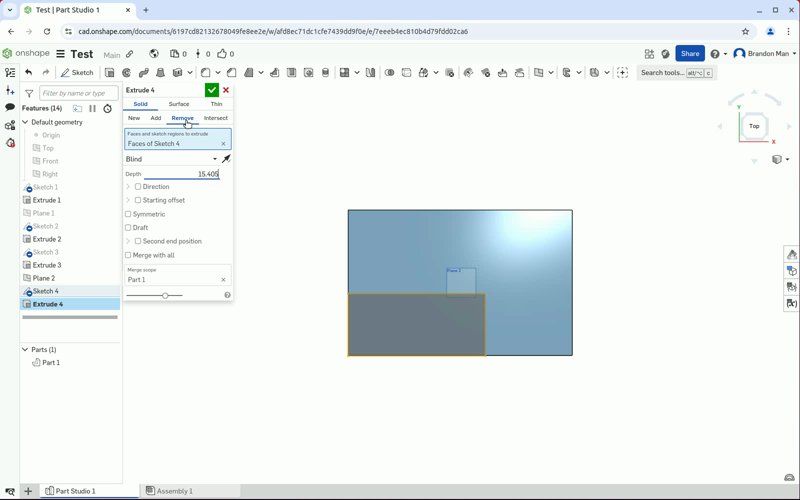
key(tab, 6)
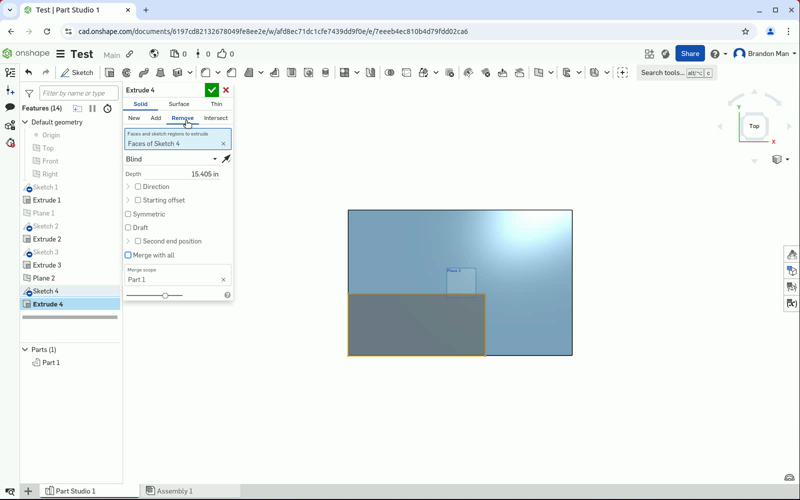
key(space)
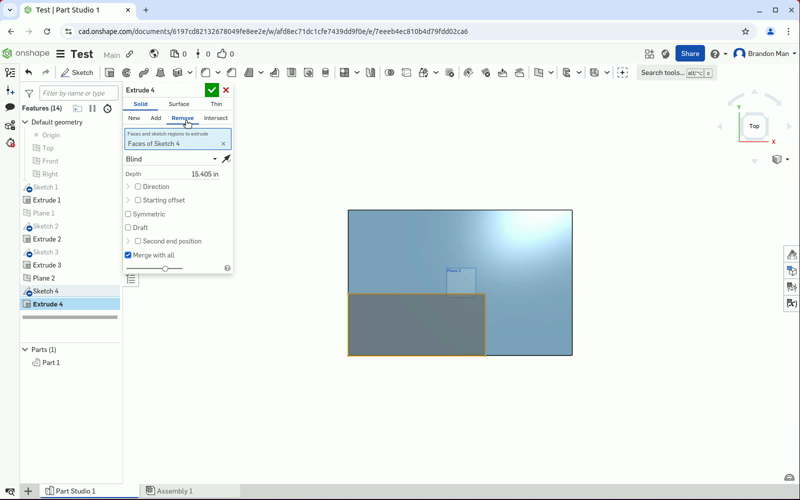
key(enter)
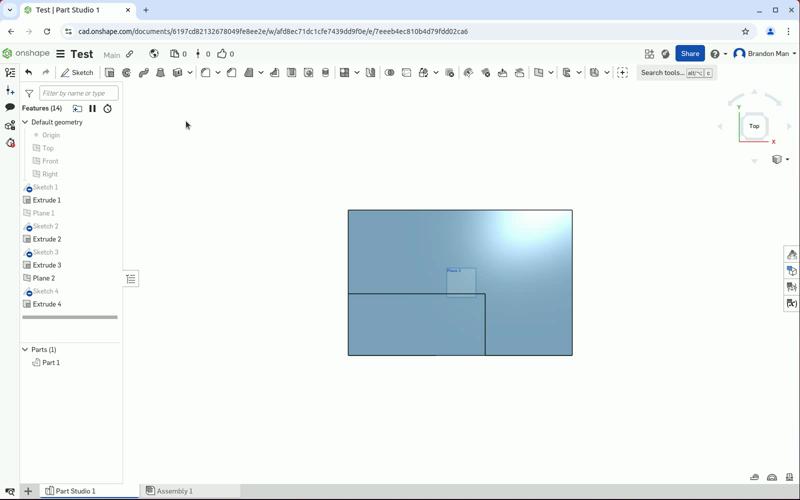
key(shift+h)
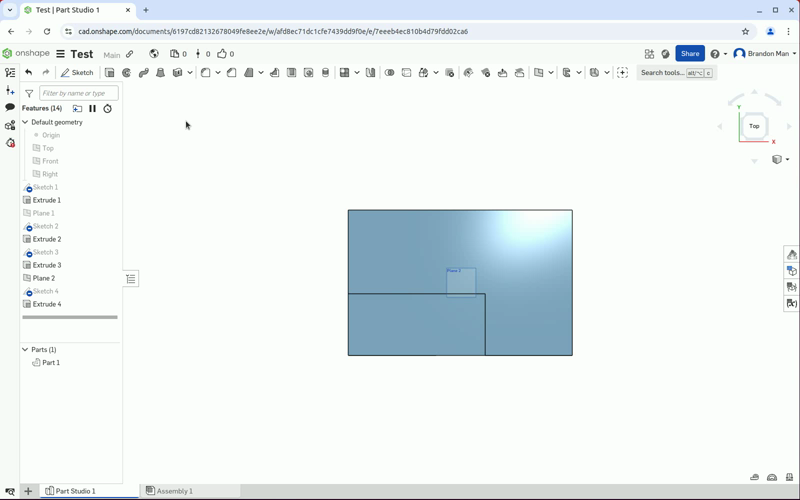
key(shift+h)
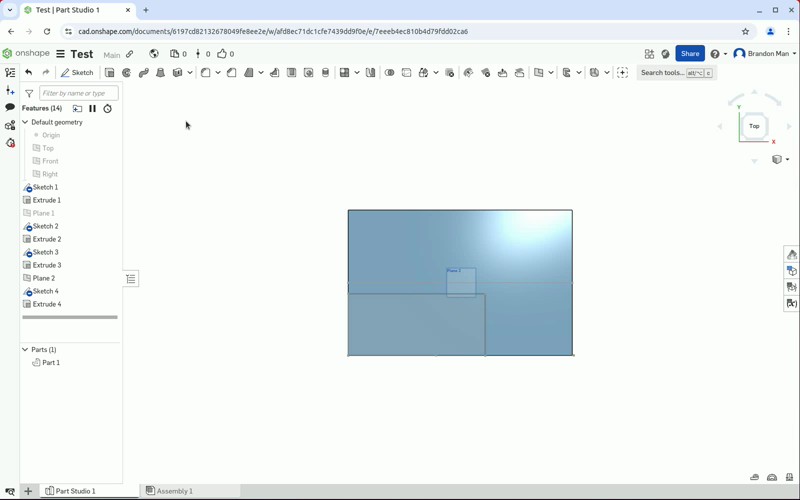
key(shift+7)
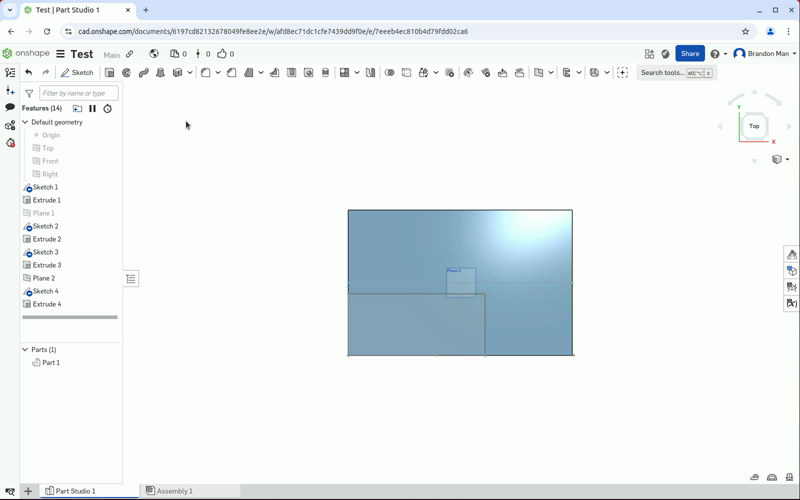
key(up, 3)
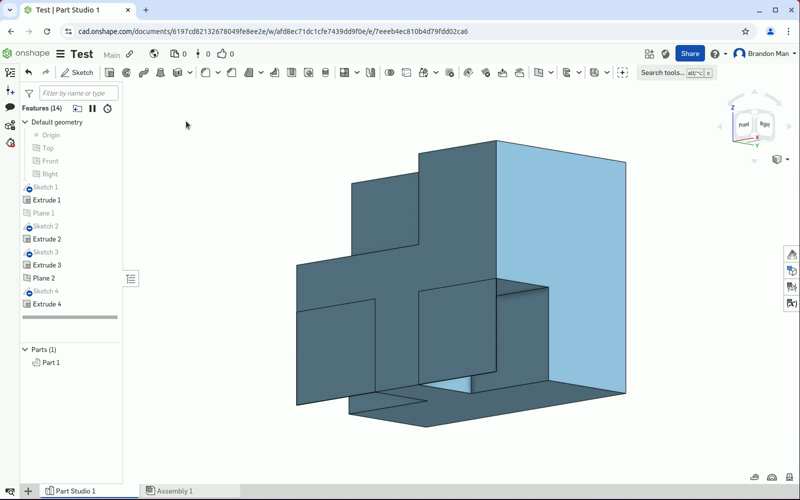
key(left, 3)
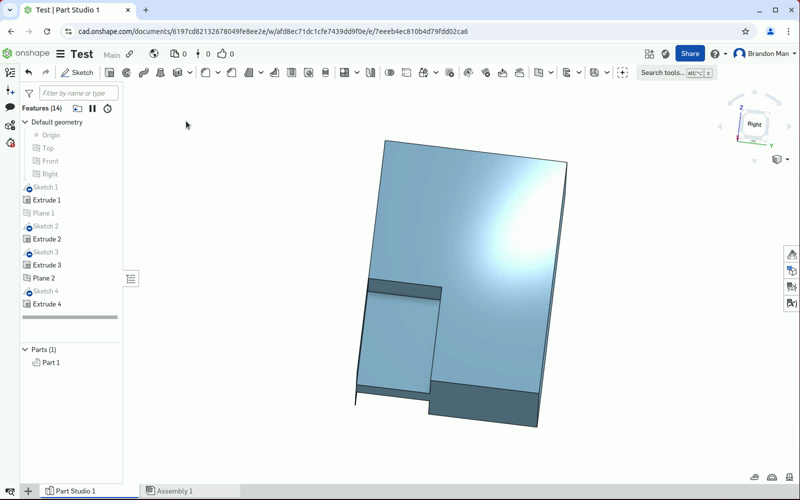
key(right, 3)
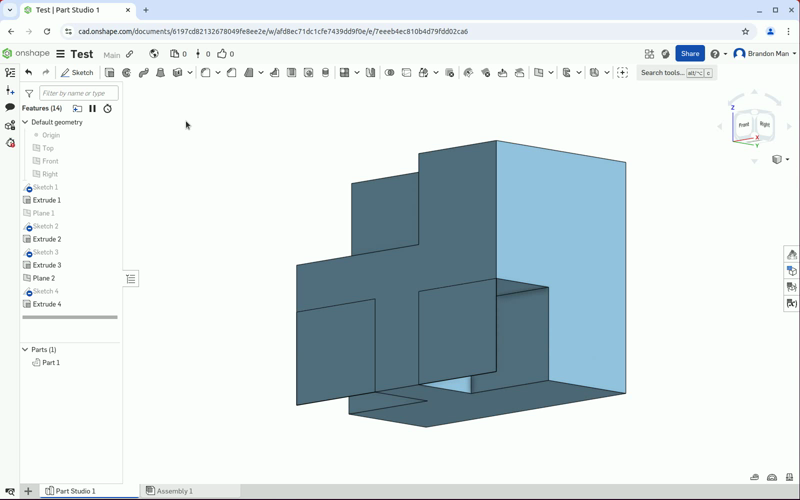
key(down, 3)
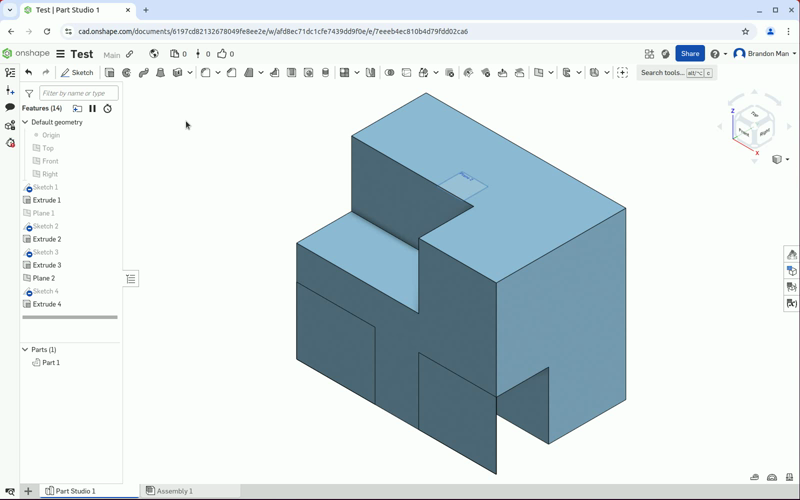
mouse_move(73, 189)
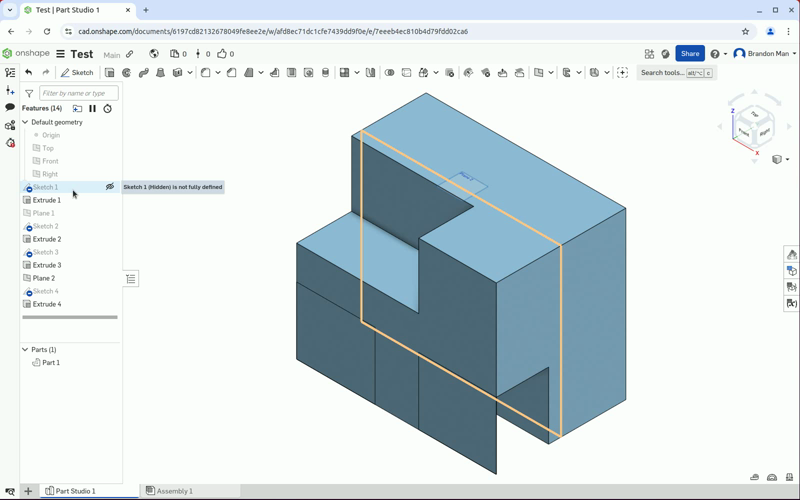
click(73, 189)